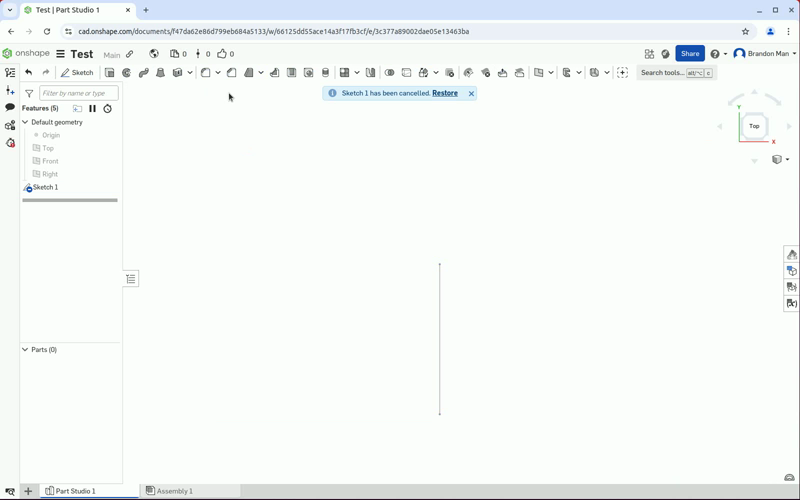
key(shift+h)
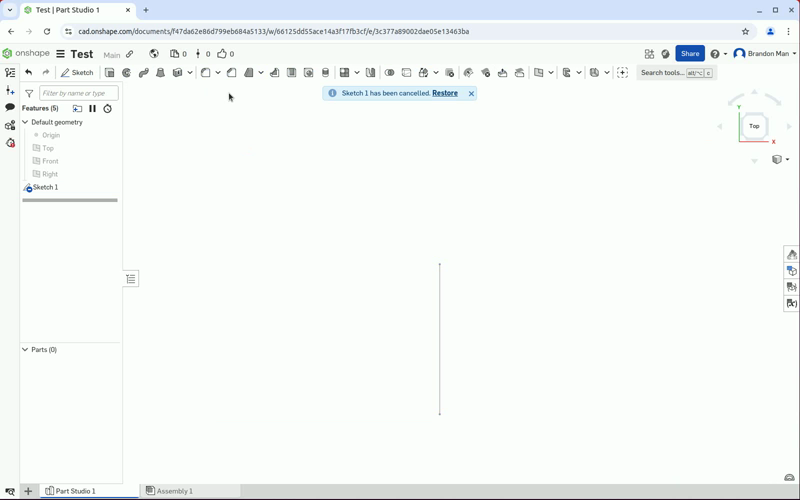
key(shift+s)
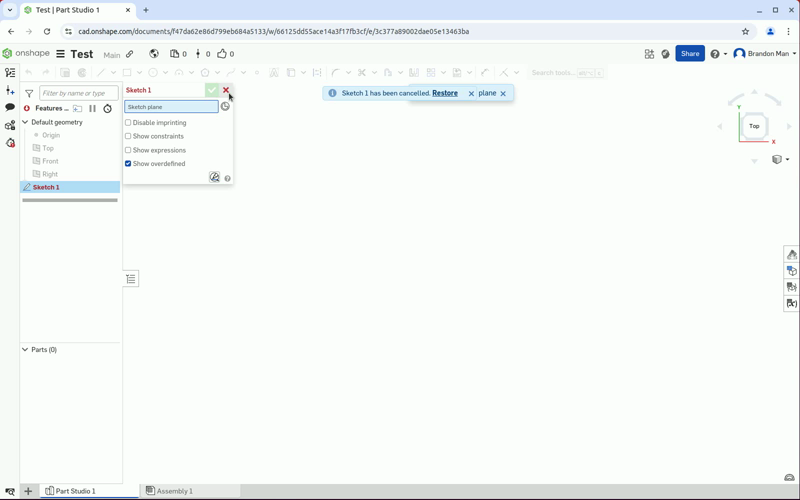
mouse_move(73, 150)
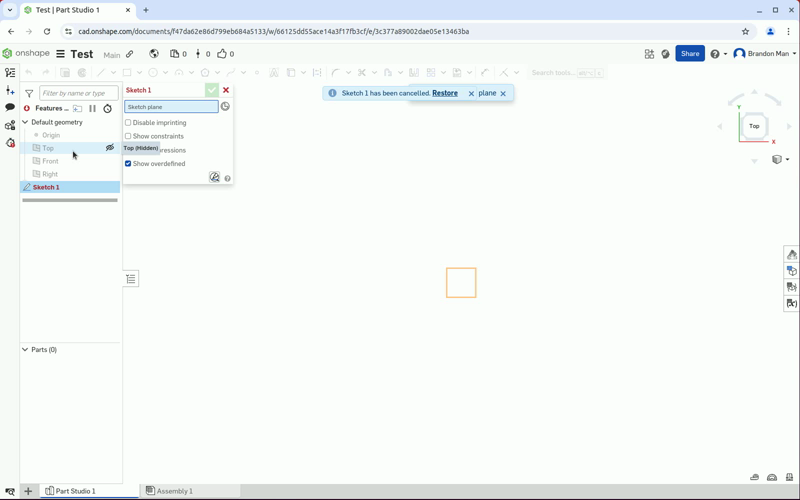
click(73, 150)
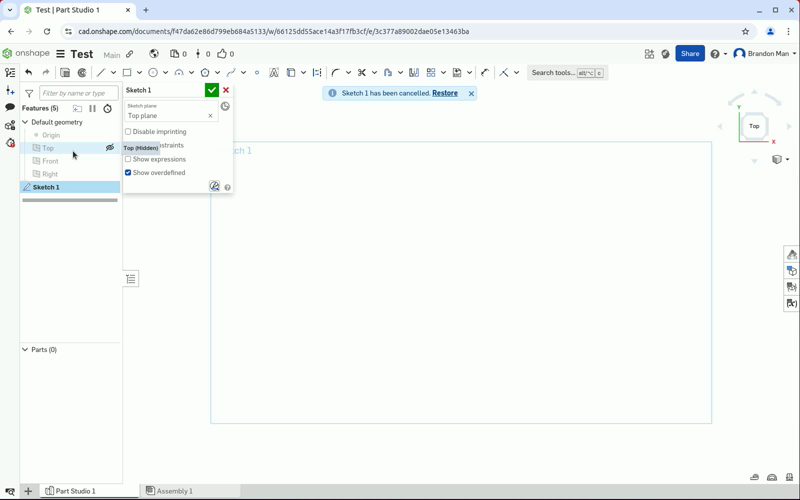
mouse_move(73, 352)
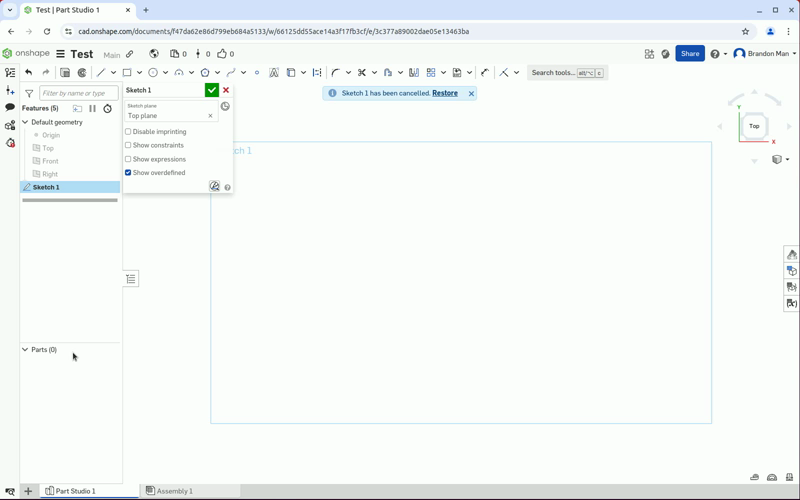
key(y)
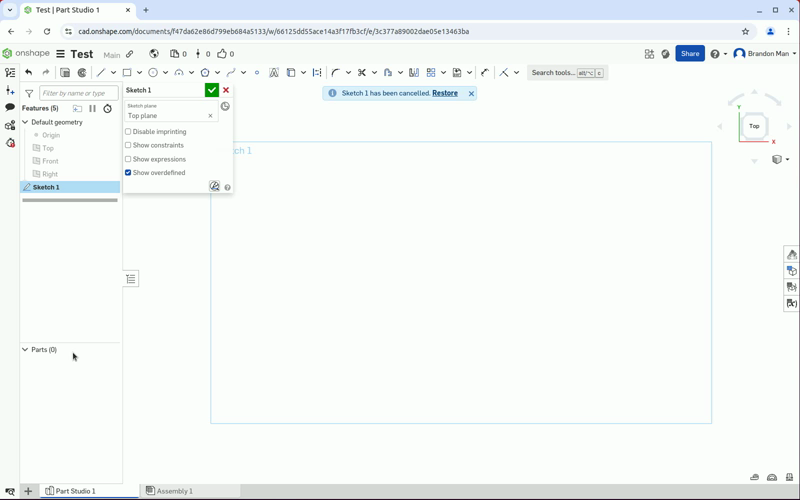
key(c)
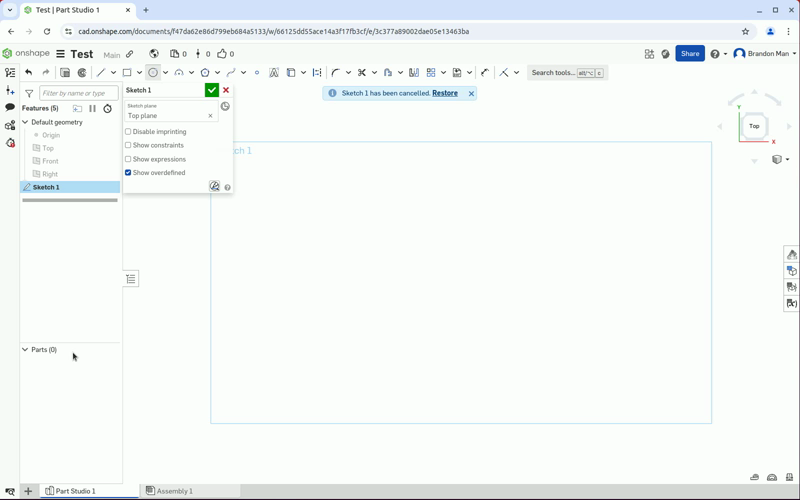
key_down(shift)
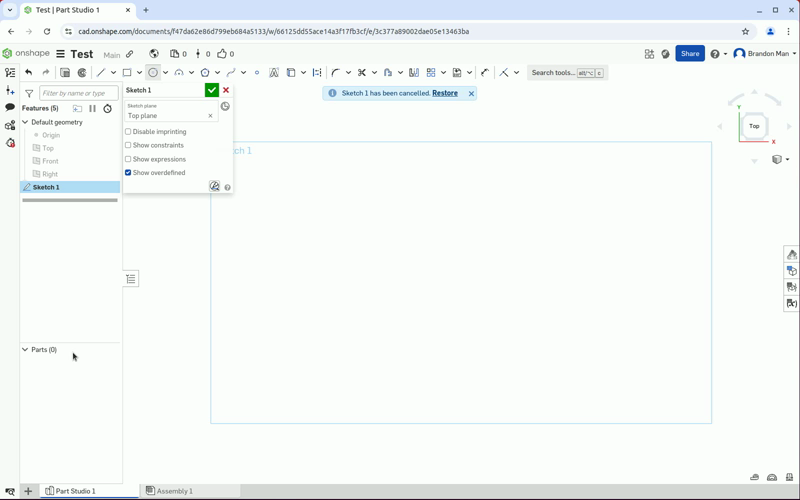
mouse_move(461, 262)
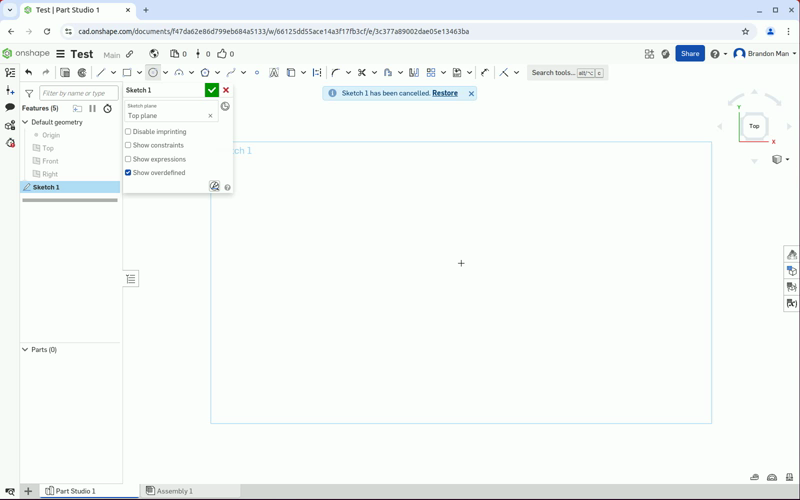
click(461, 262)
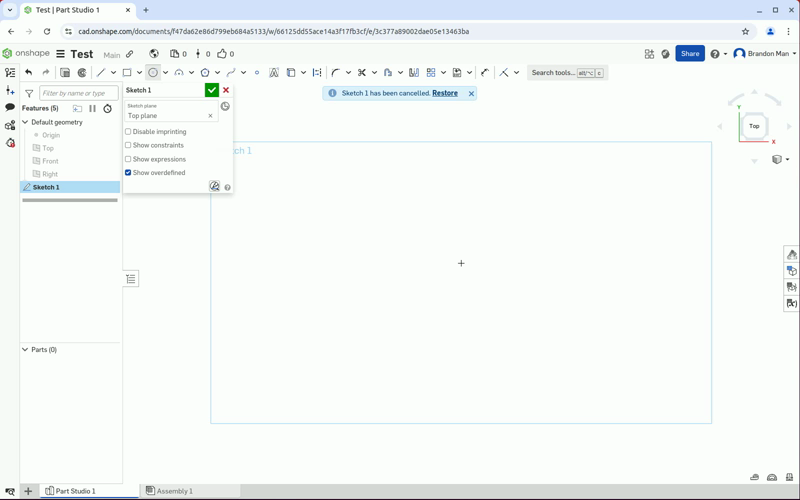
key_up(shift)
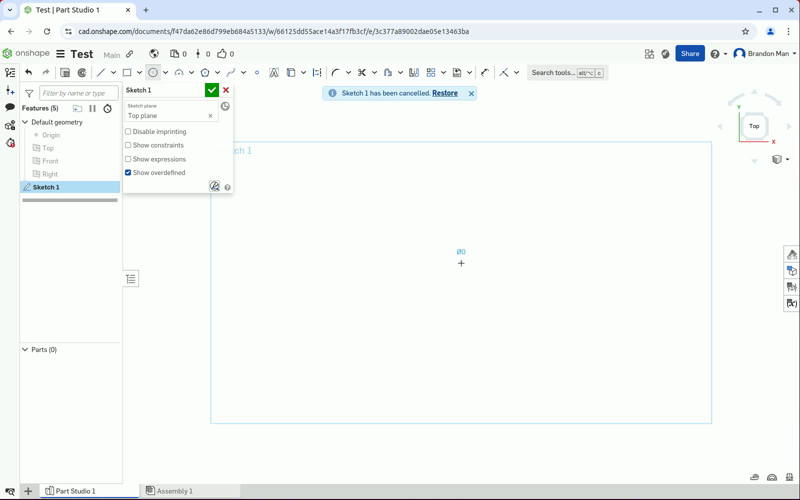
mouse_move(463, 262)
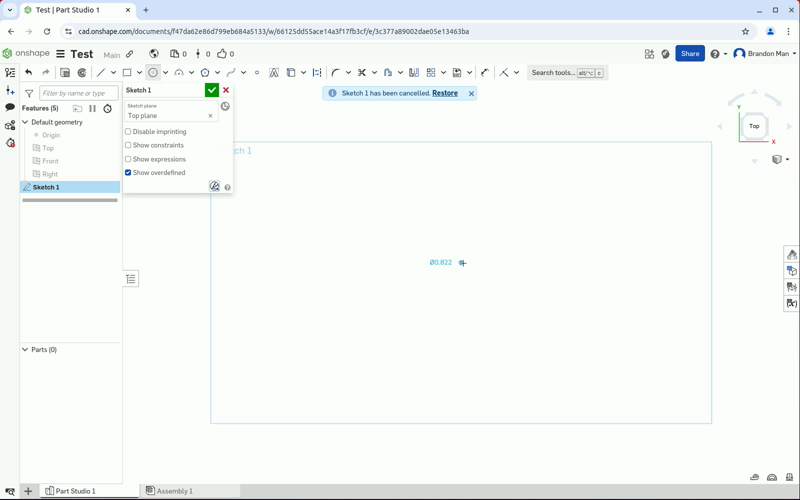
scroll(6)
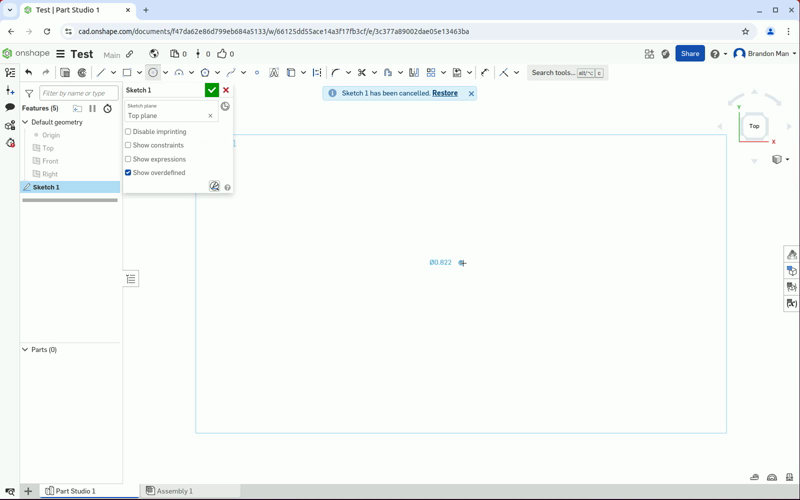
scroll(6)
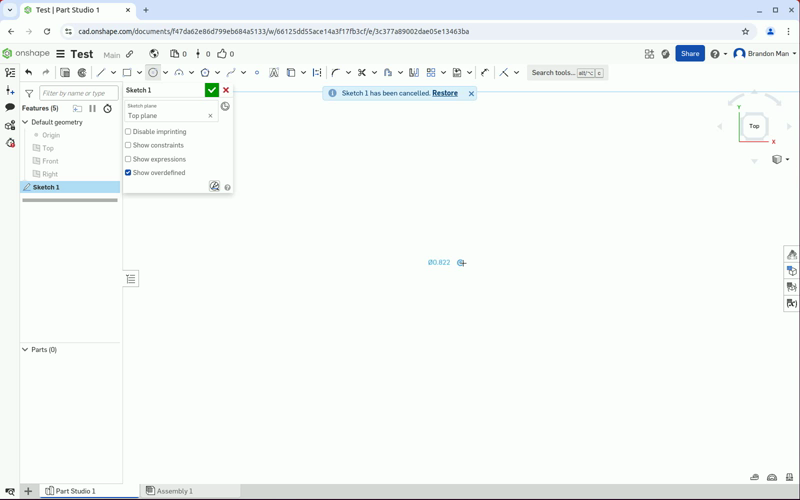
scroll(6)
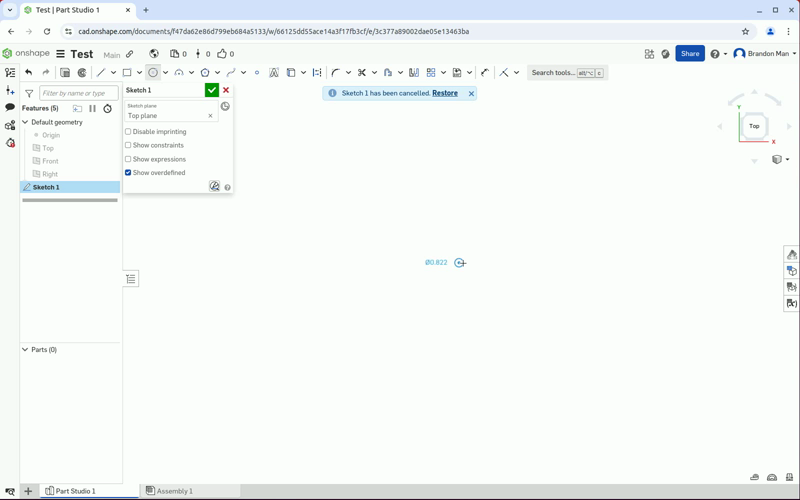
scroll(6)
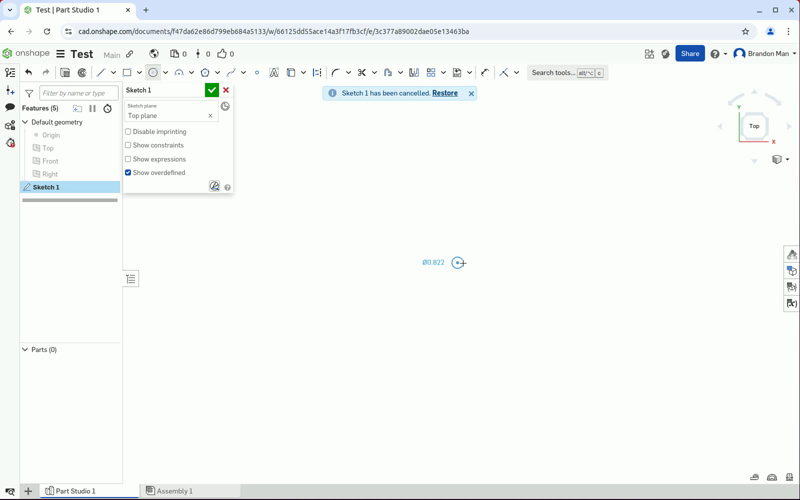
scroll(6)
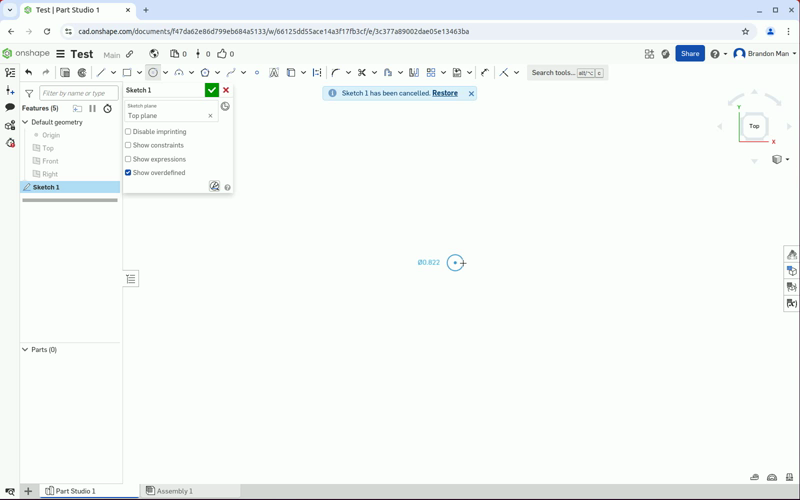
scroll(6)
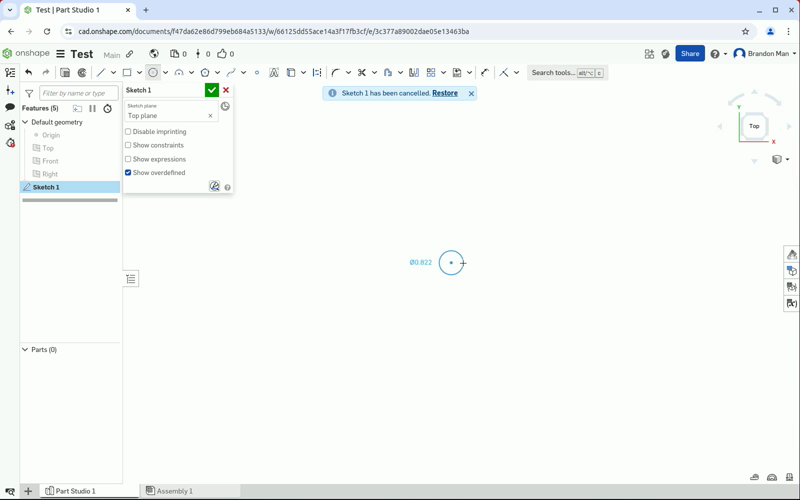
scroll(6)
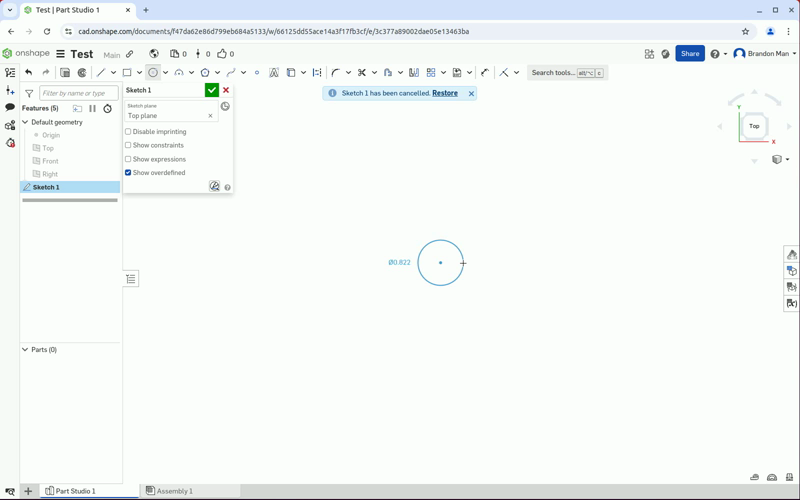
click(463, 262)
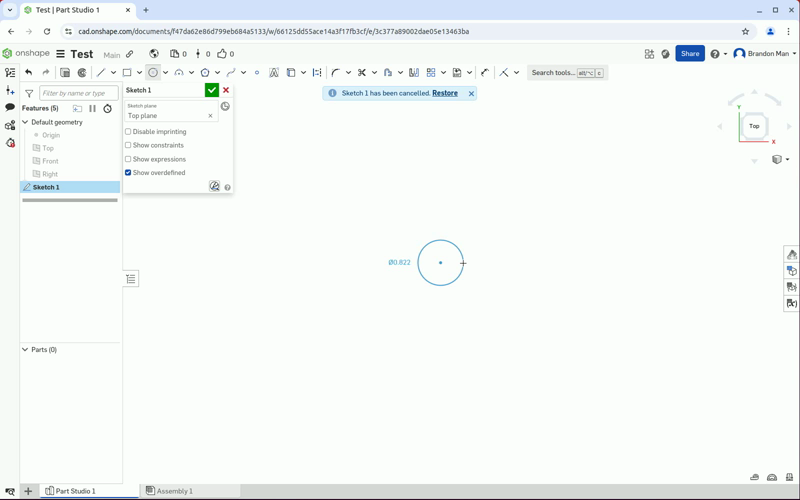
scroll(-6)
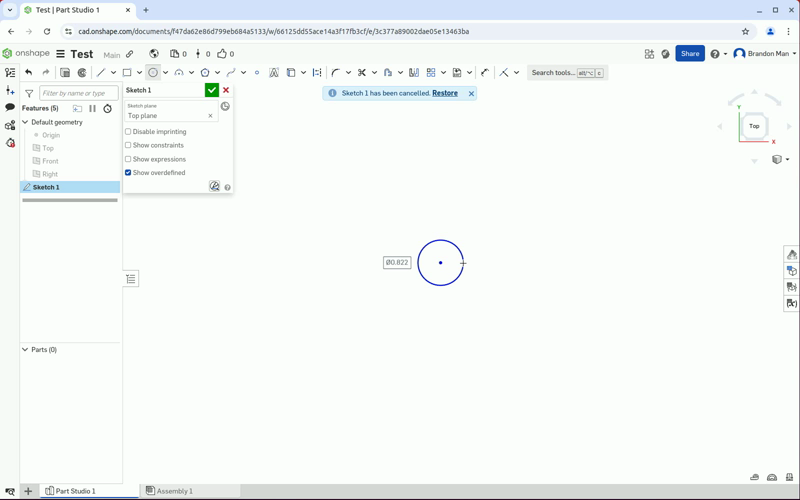
scroll(-6)
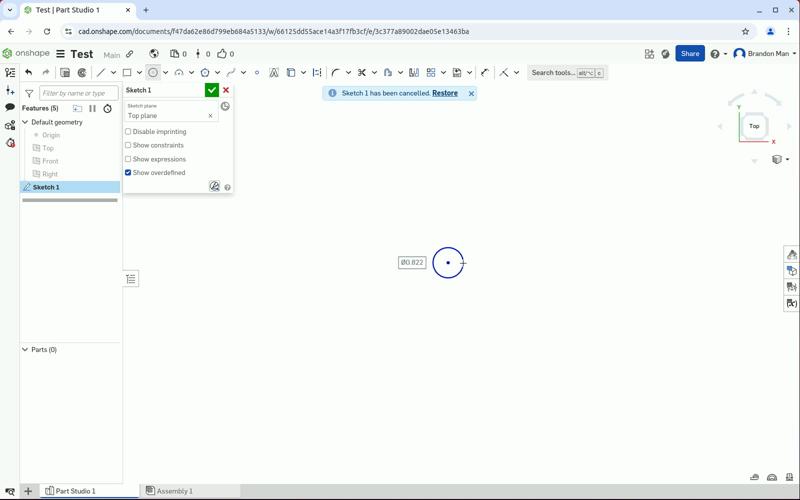
scroll(-6)
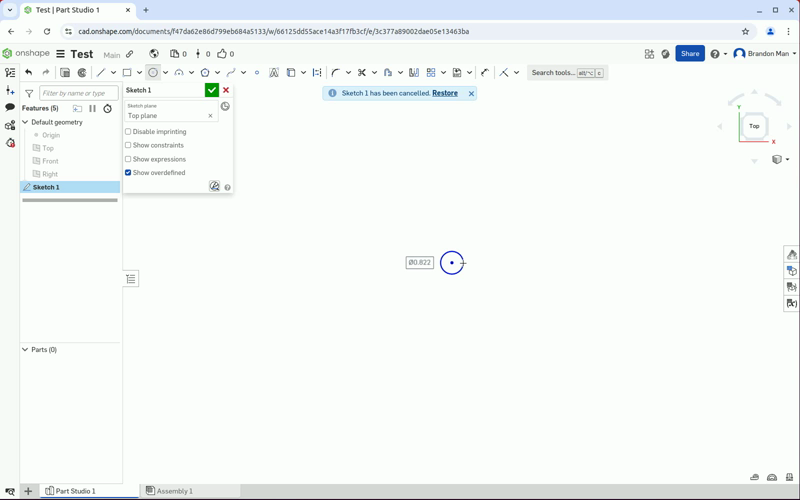
scroll(-6)
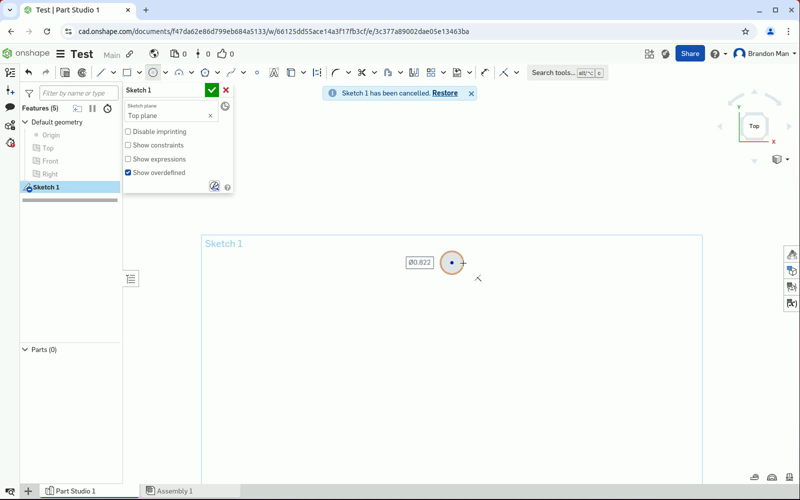
scroll(-6)
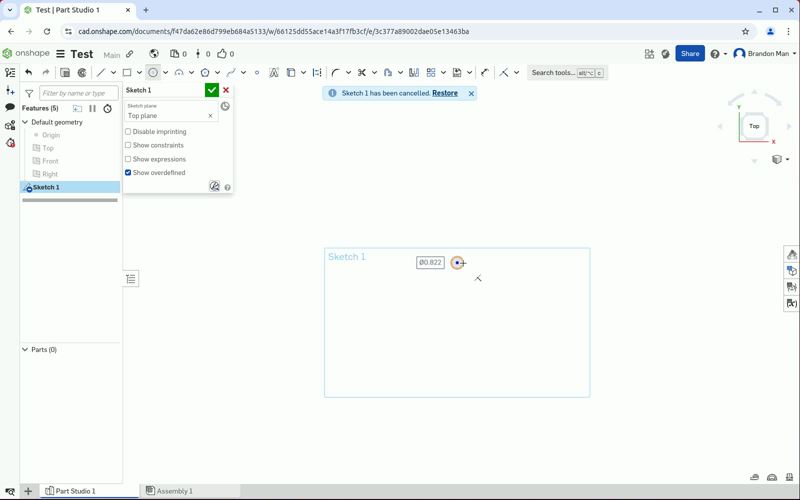
scroll(-6)
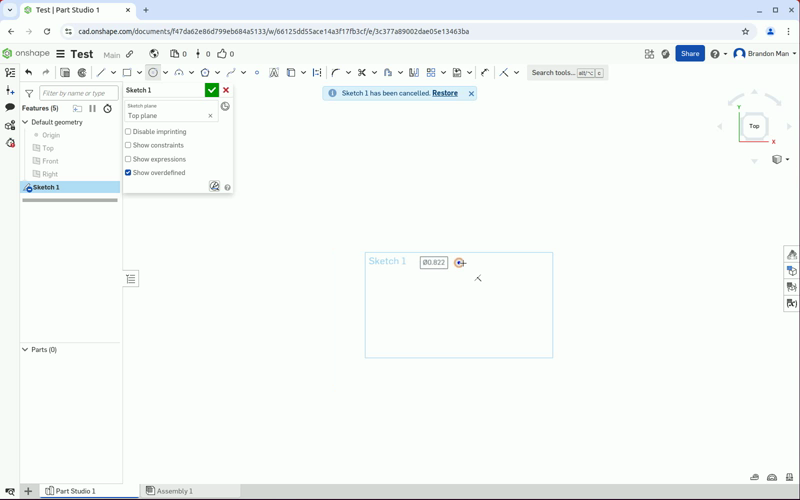
scroll(-6)
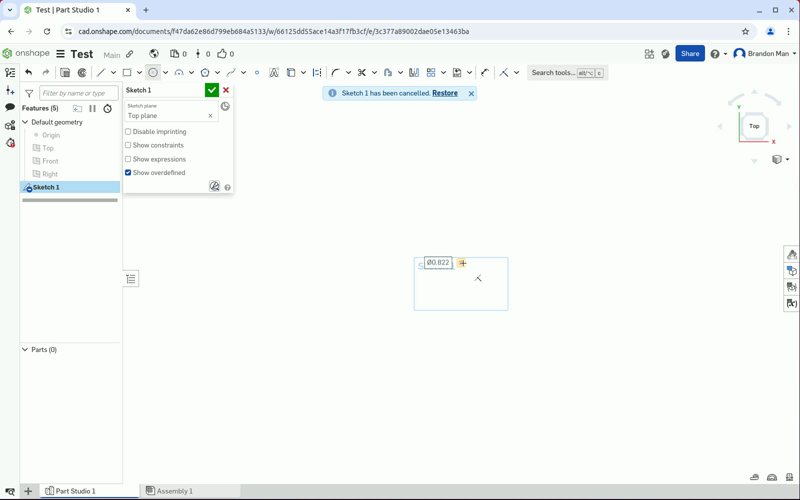
key(esc)
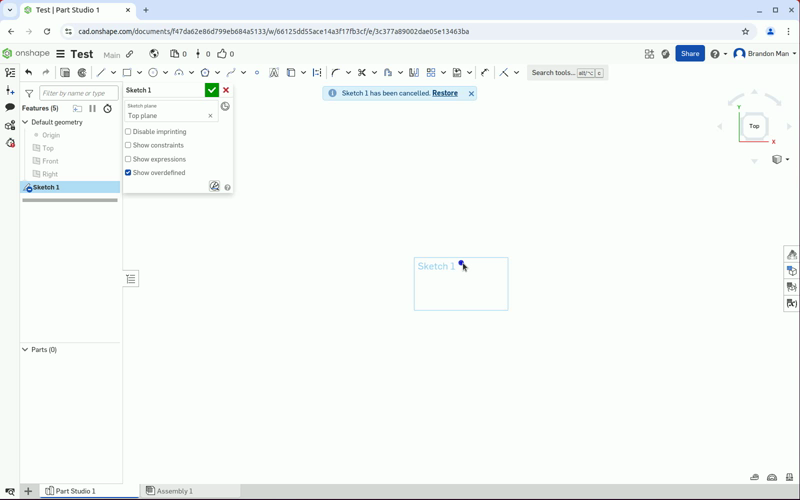
mouse_move(462, 263)
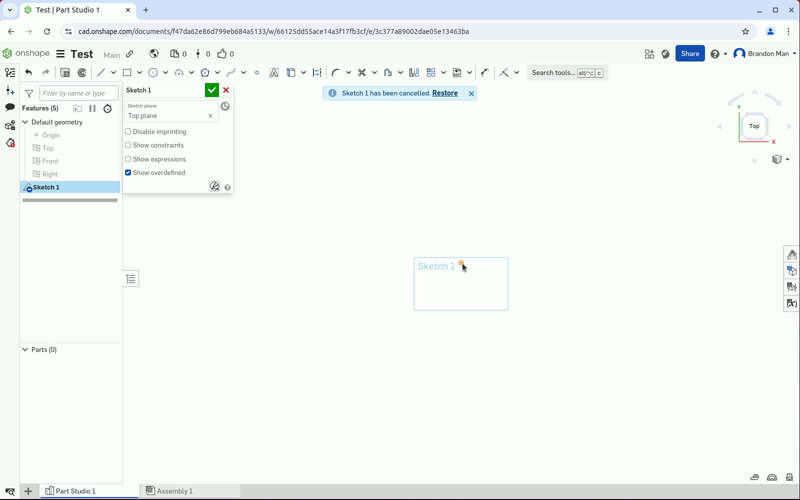
scroll(6)
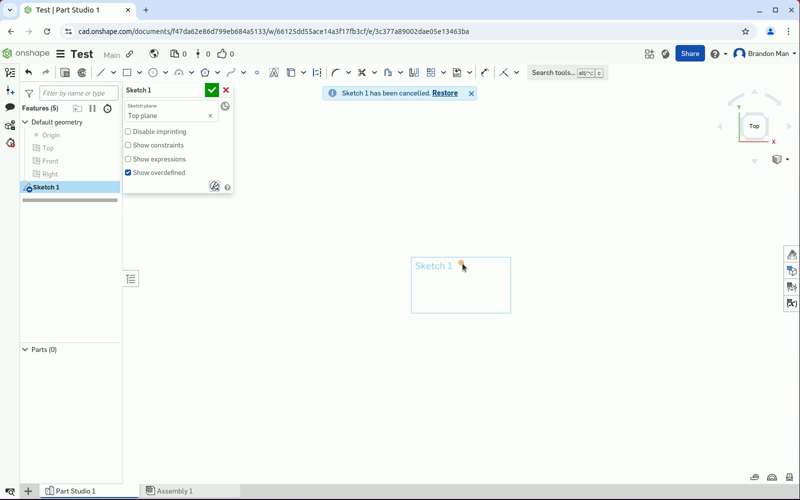
scroll(6)
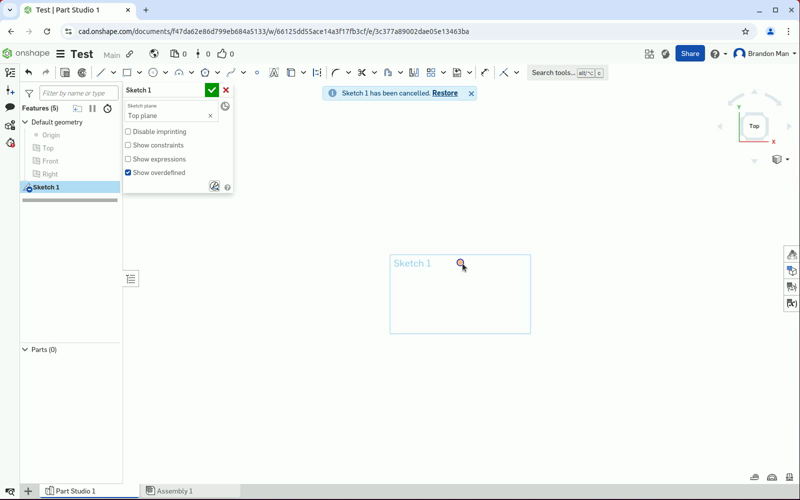
scroll(6)
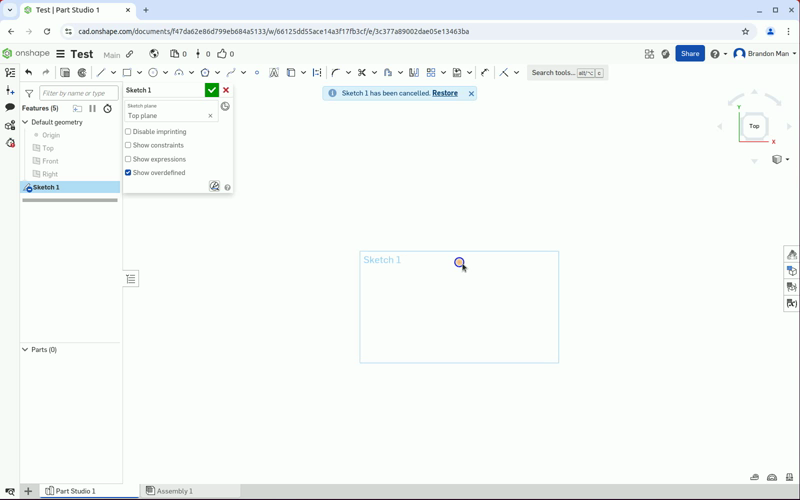
scroll(6)
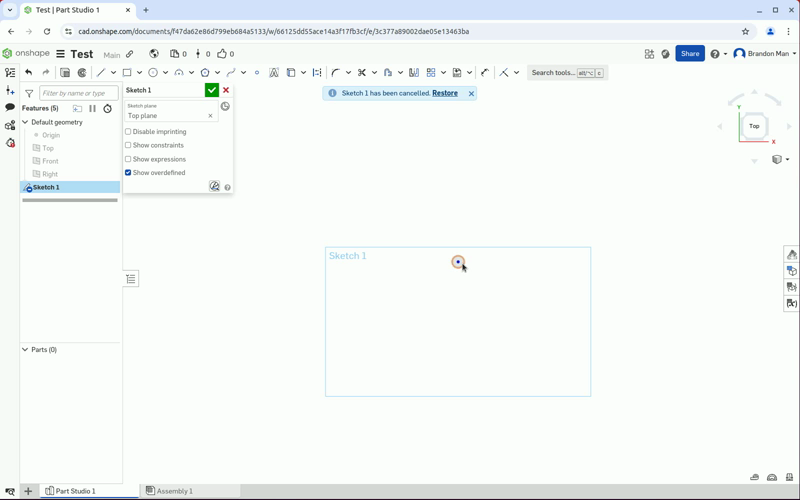
scroll(6)
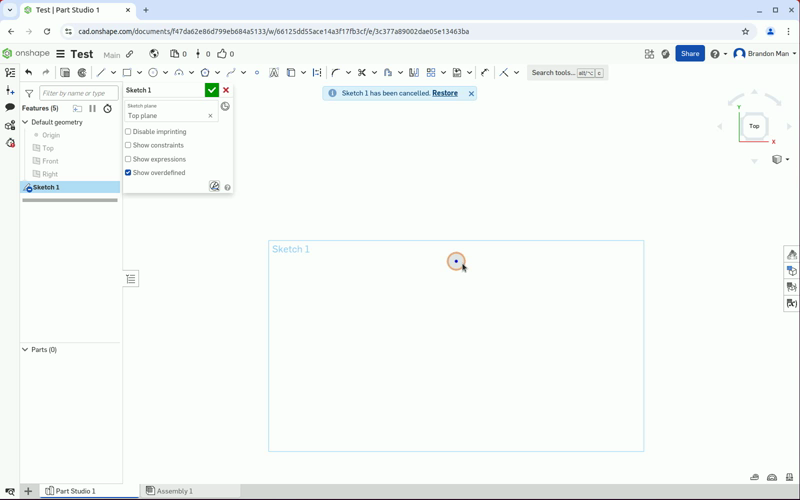
scroll(6)
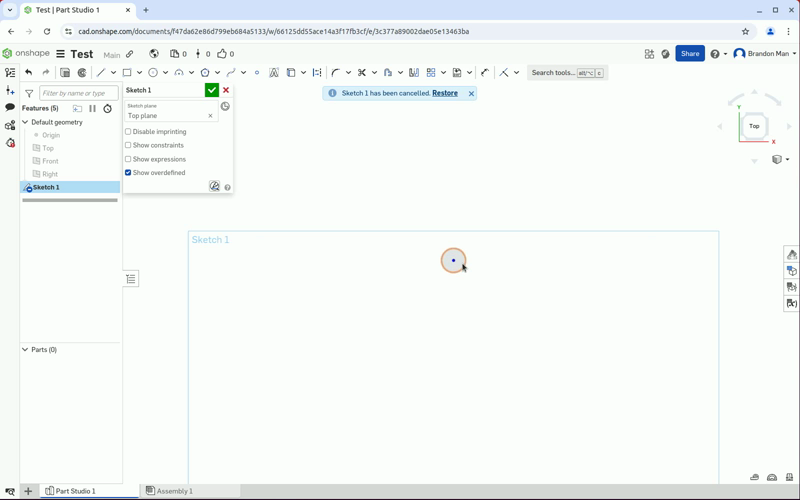
scroll(6)
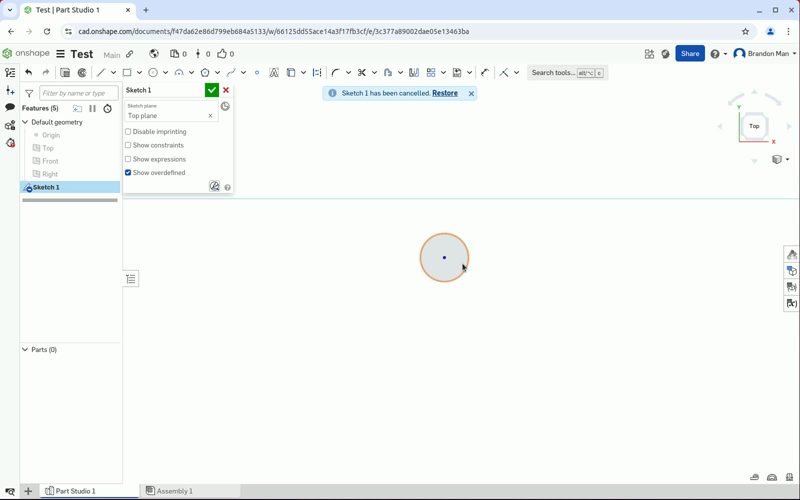
click(462, 263)
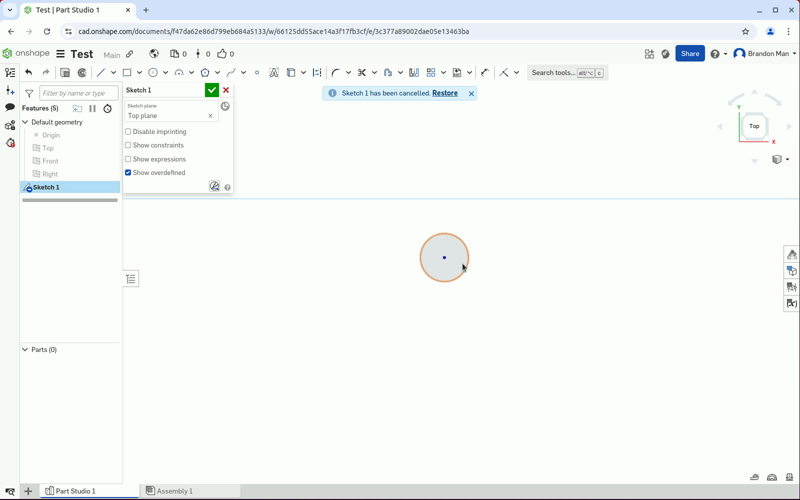
scroll(-6)
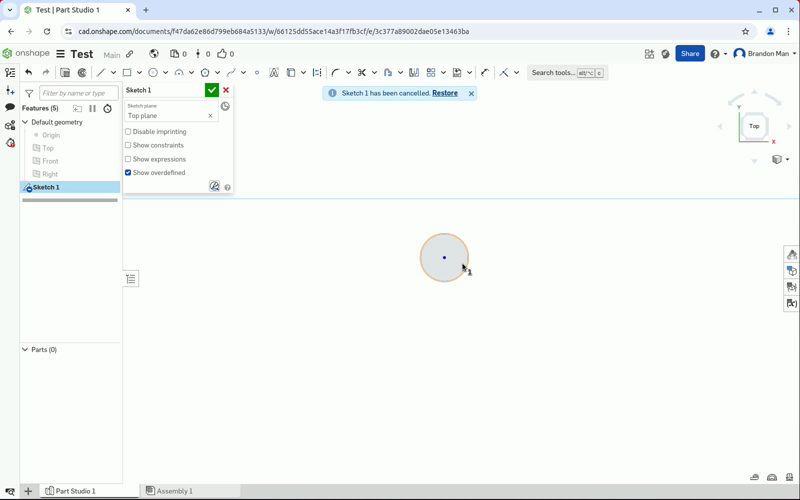
scroll(-6)
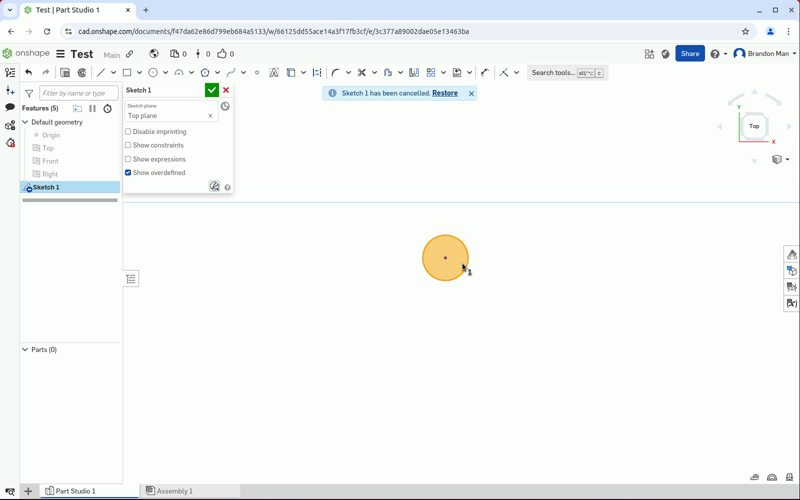
scroll(-6)
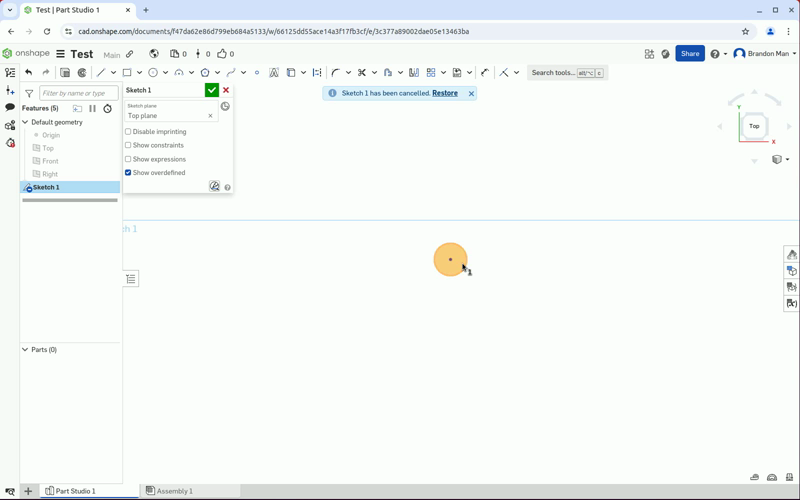
scroll(-6)
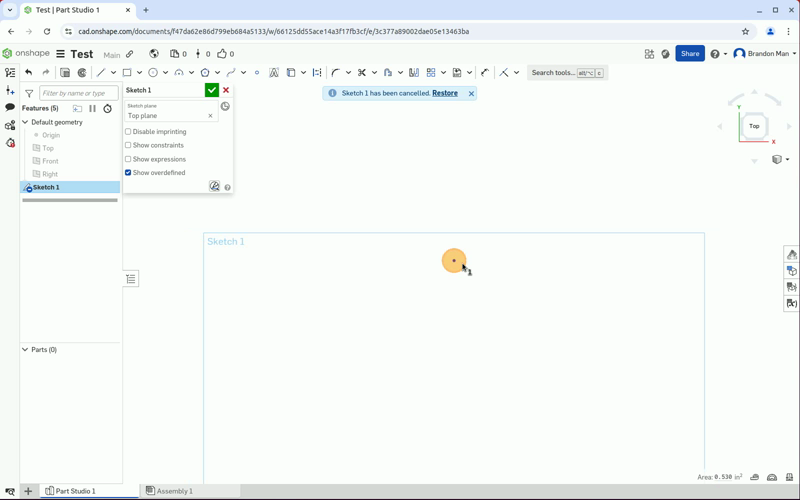
scroll(-6)
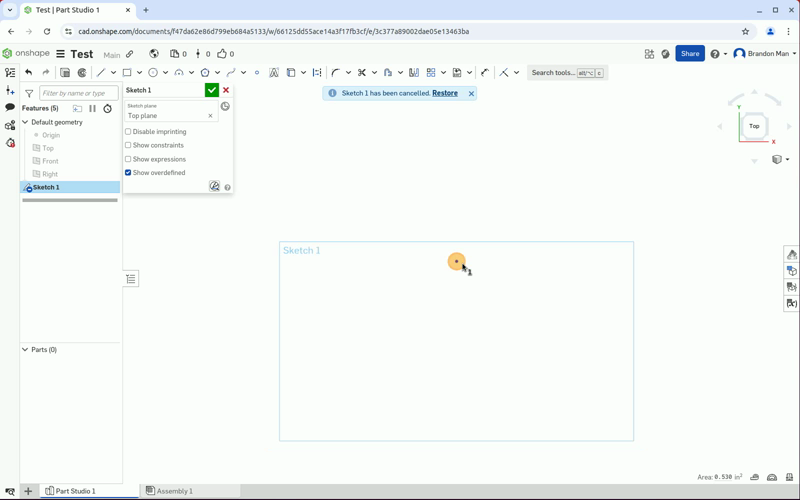
scroll(-6)
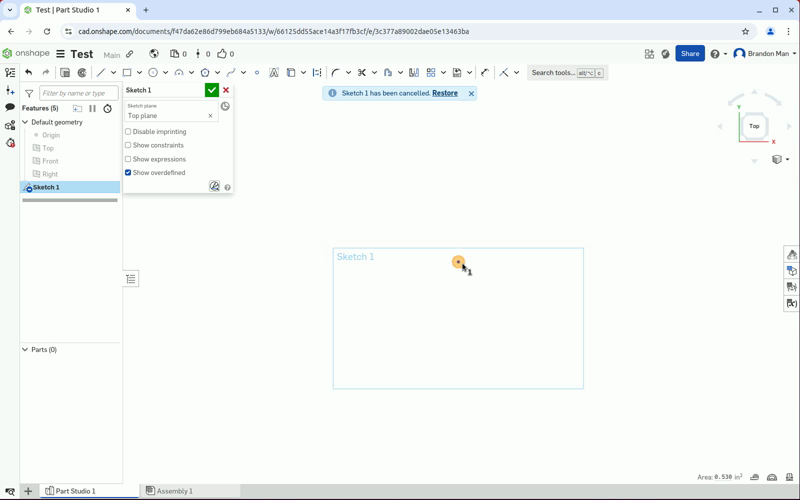
scroll(-6)
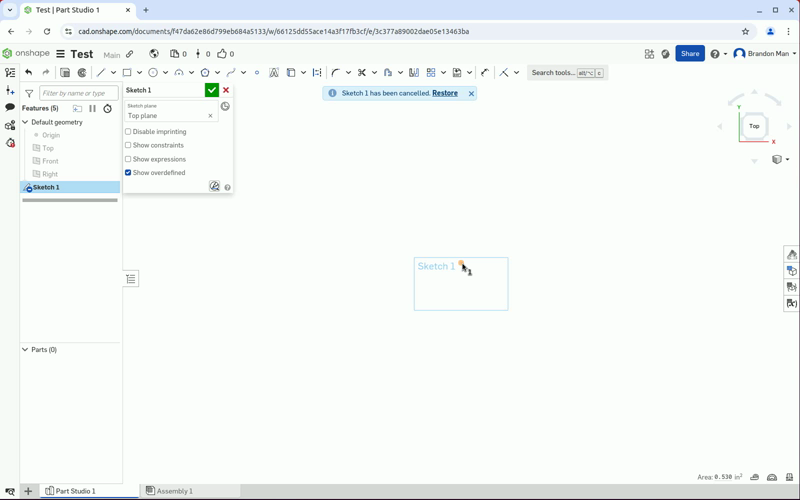
mouse_move(73, 352)
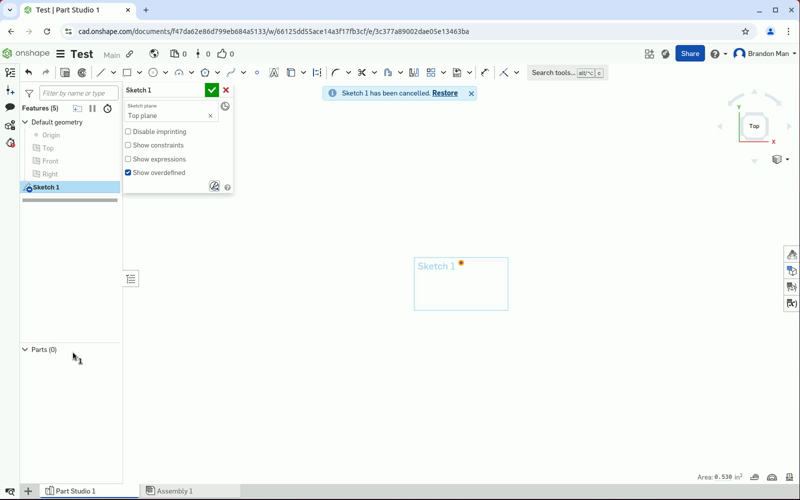
key(shift+y)
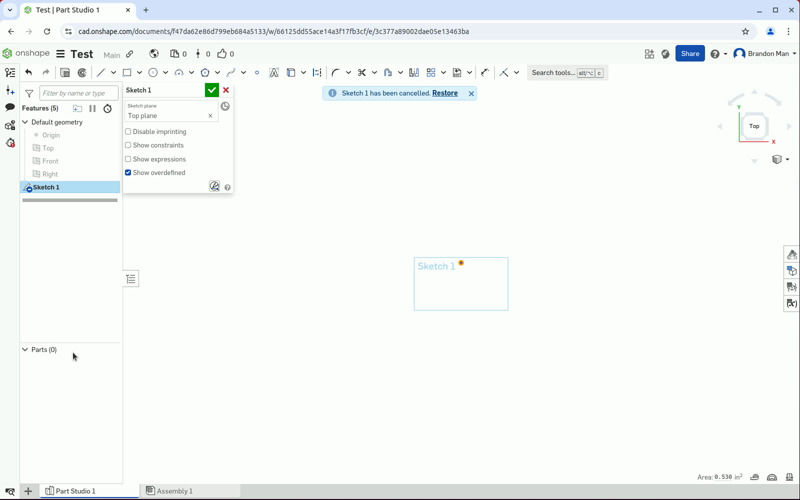
key(shift+e)
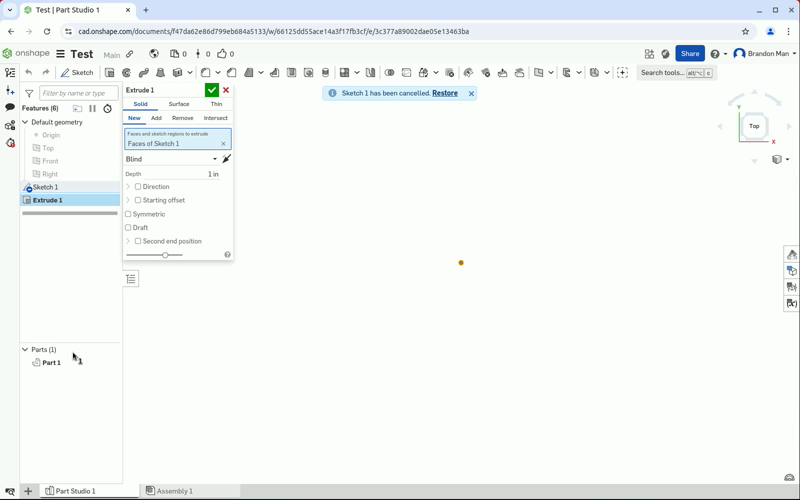
mouse_move(143, 106)
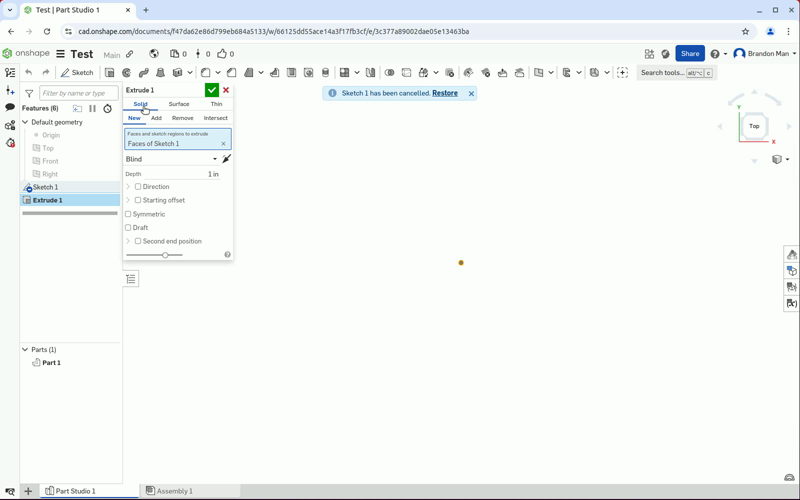
click(143, 106)
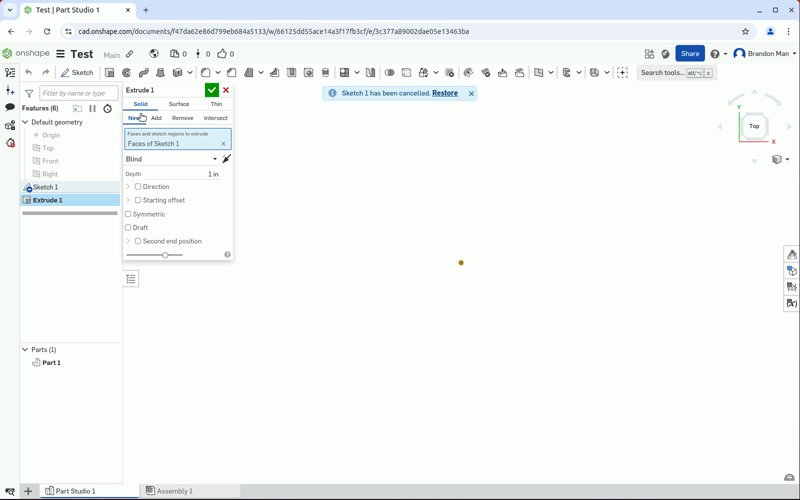
mouse_move(137, 120)
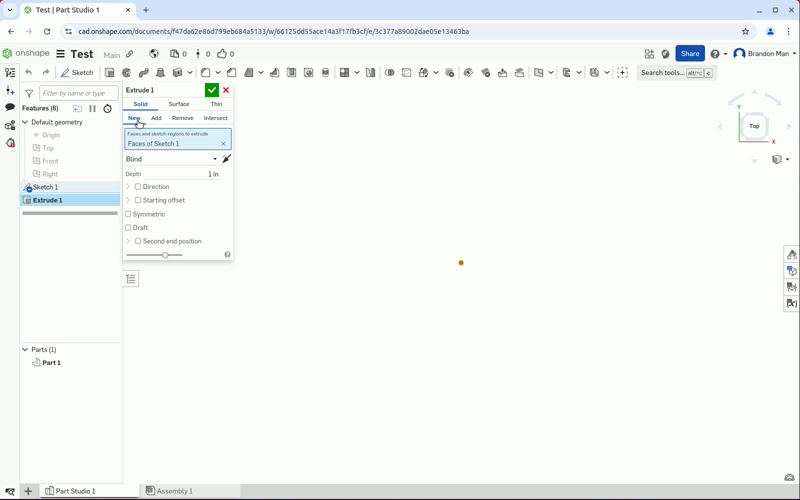
click(137, 120)
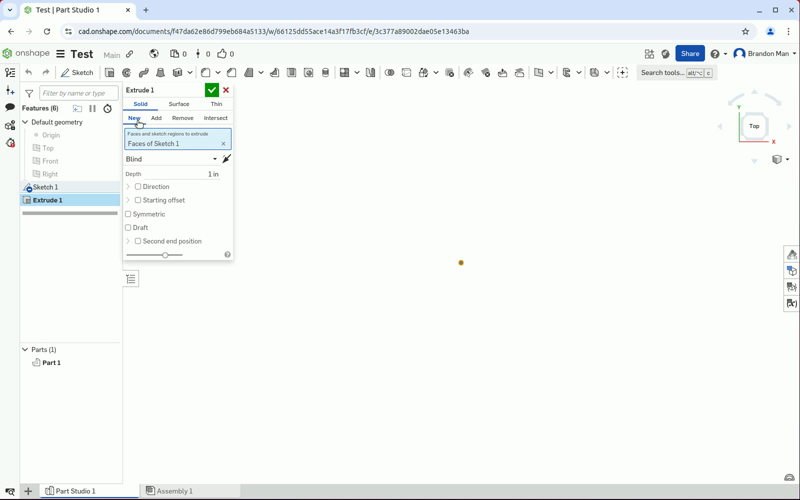
key(tab, 4)
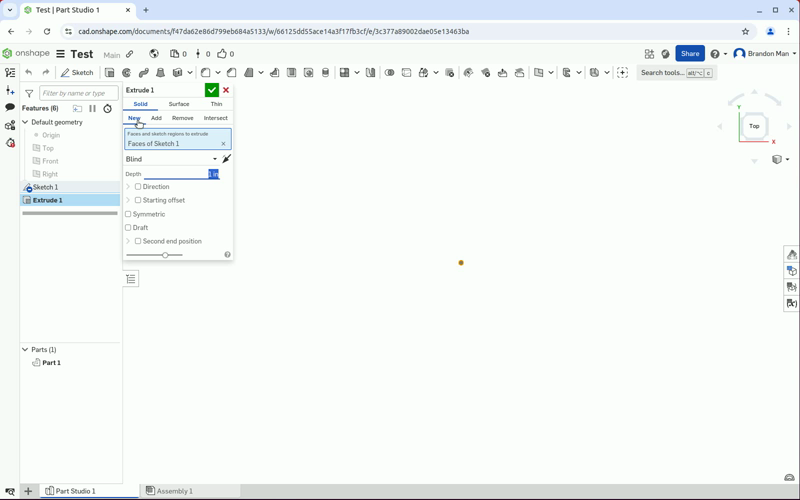
text(4.574)
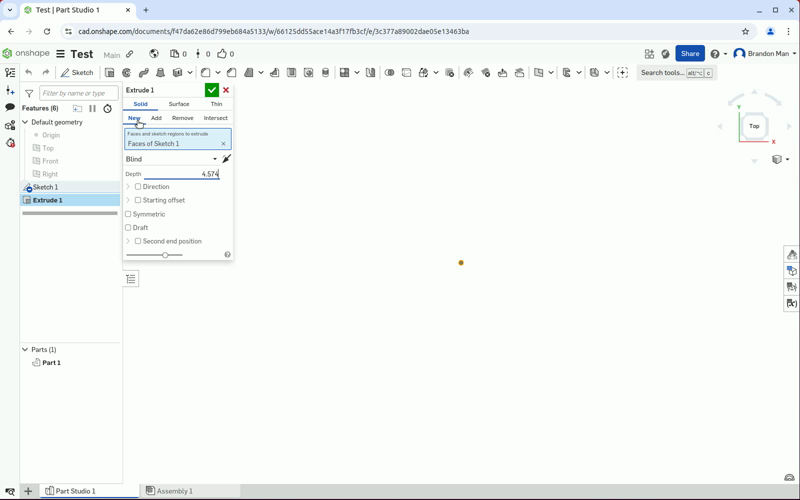
key(enter)
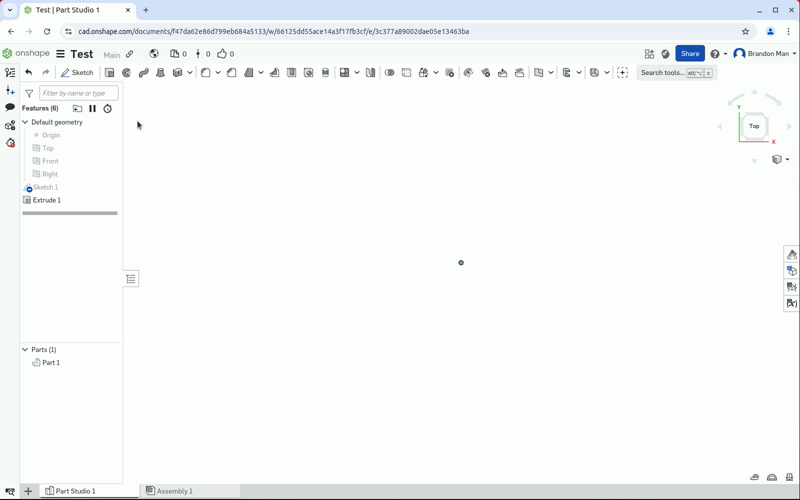
key(shift+h)
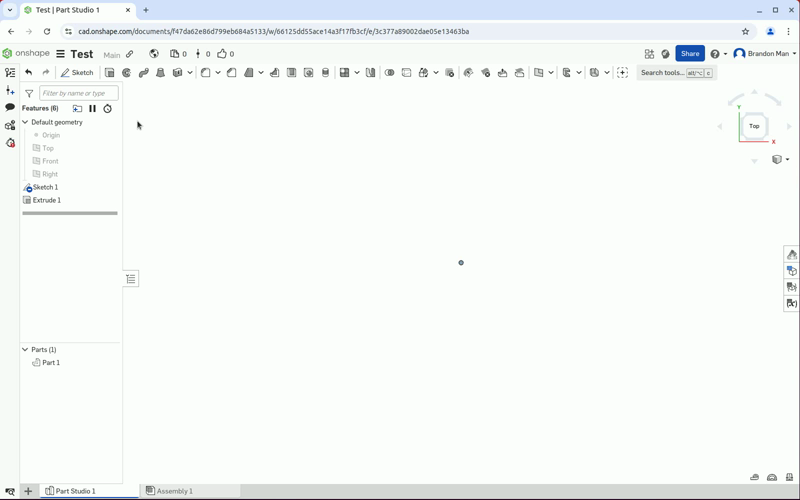
key(shift+h)
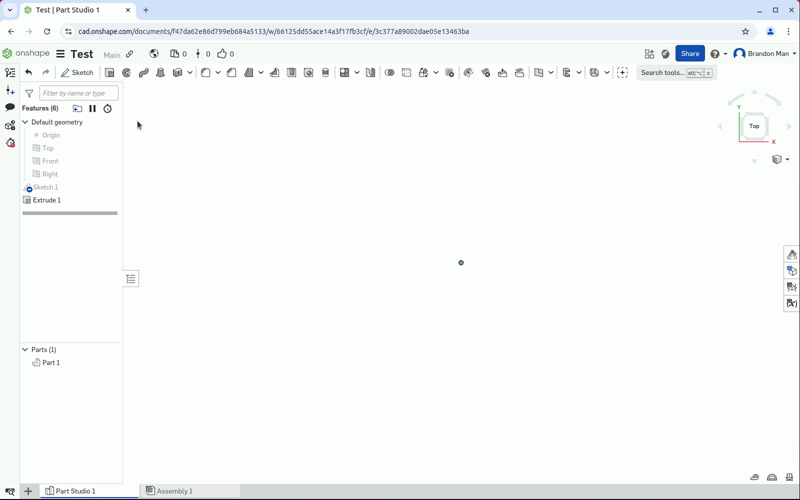
mouse_move(73, 189)
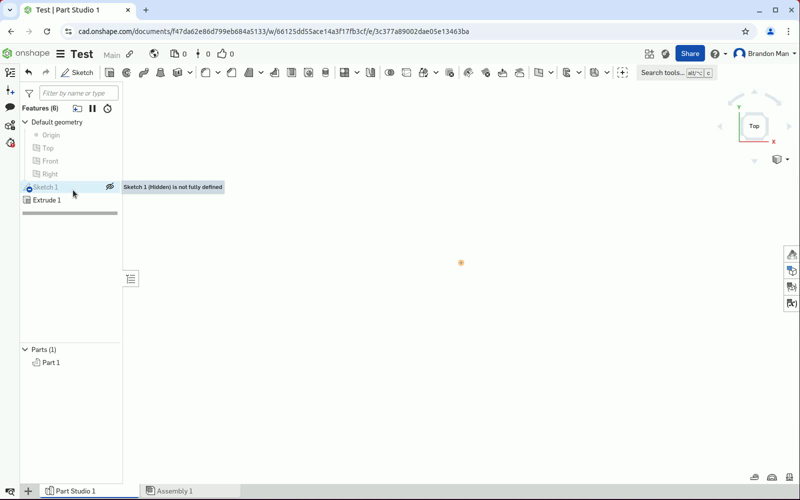
click(73, 189)
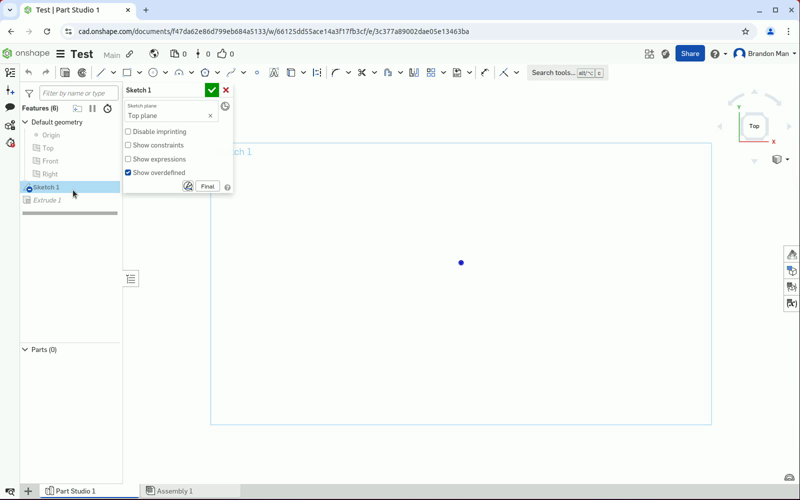
mouse_move(229, 92)
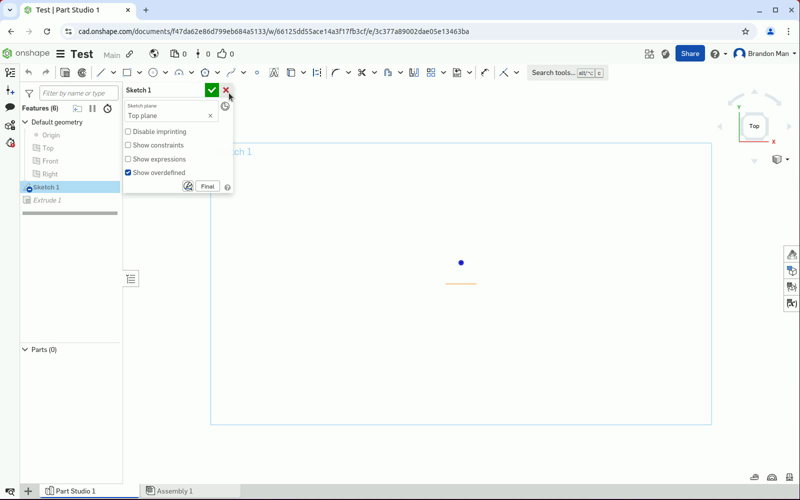
click(229, 92)
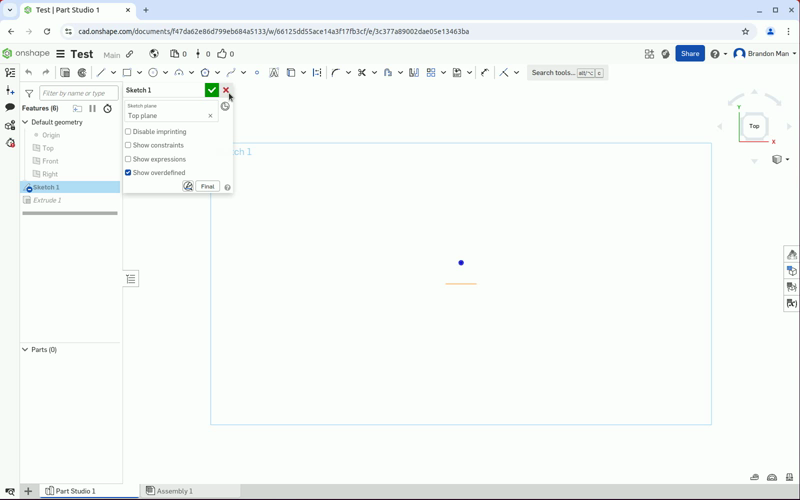
key(shift+s)
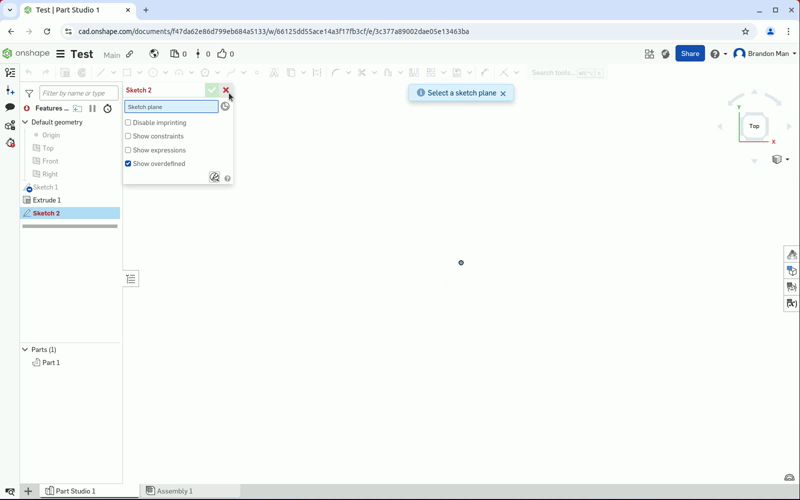
mouse_move(73, 150)
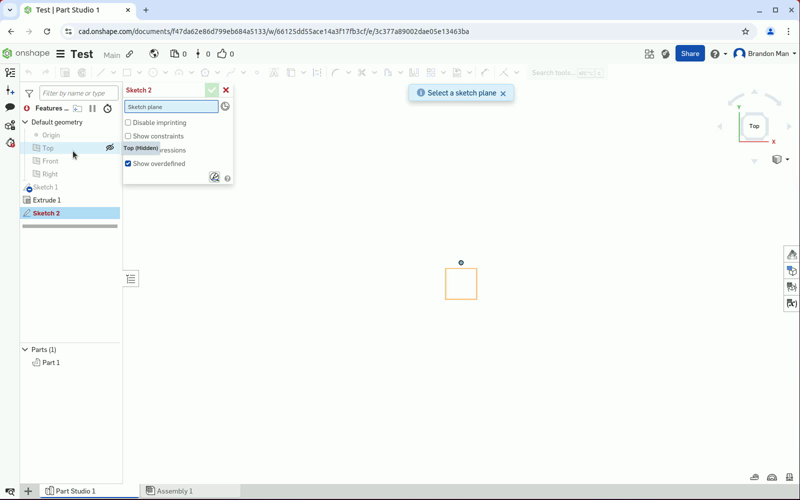
click(73, 150)
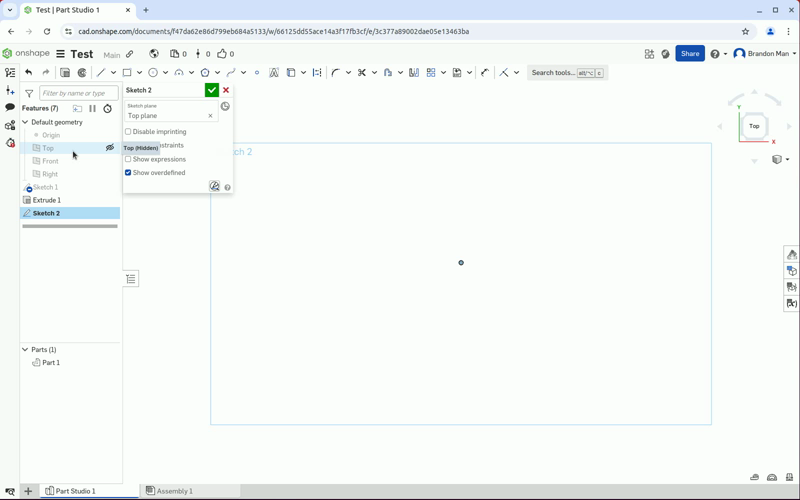
mouse_move(73, 352)
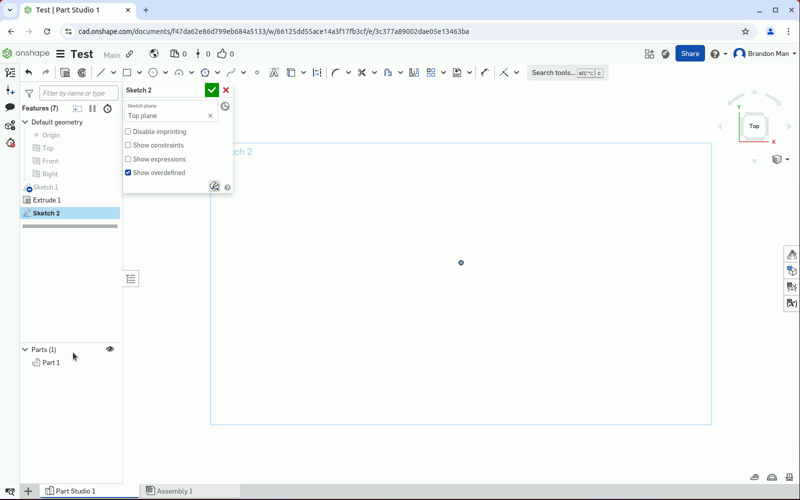
key(y)
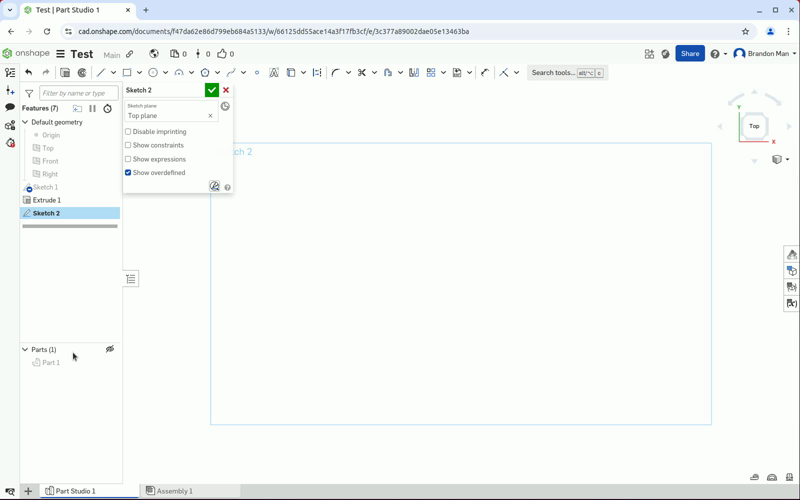
key(c)
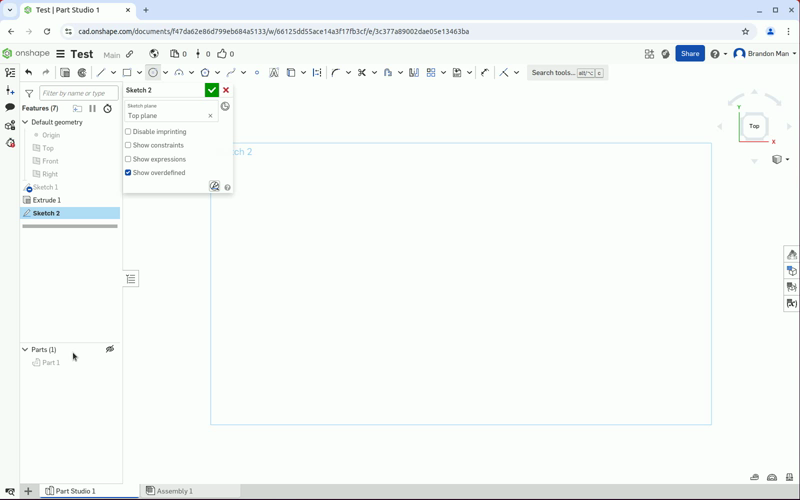
key_down(shift)
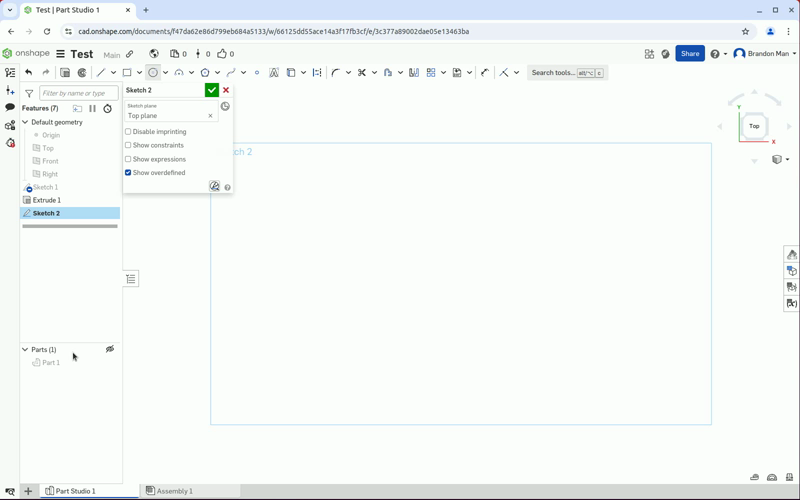
mouse_move(481, 262)
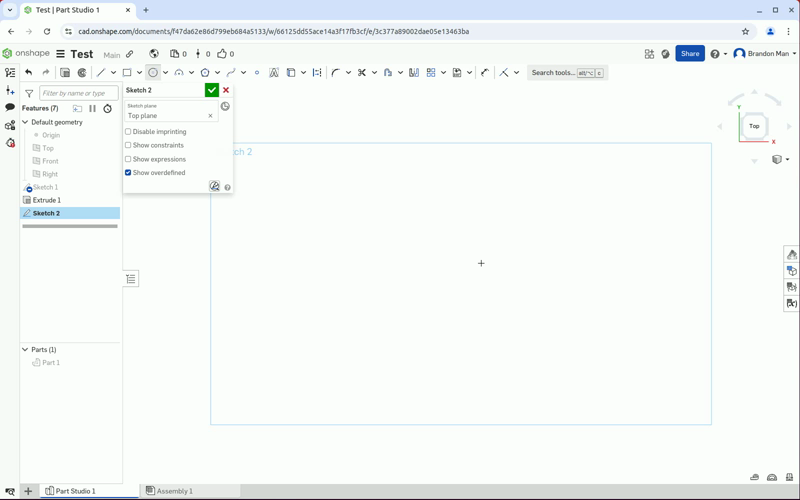
click(481, 262)
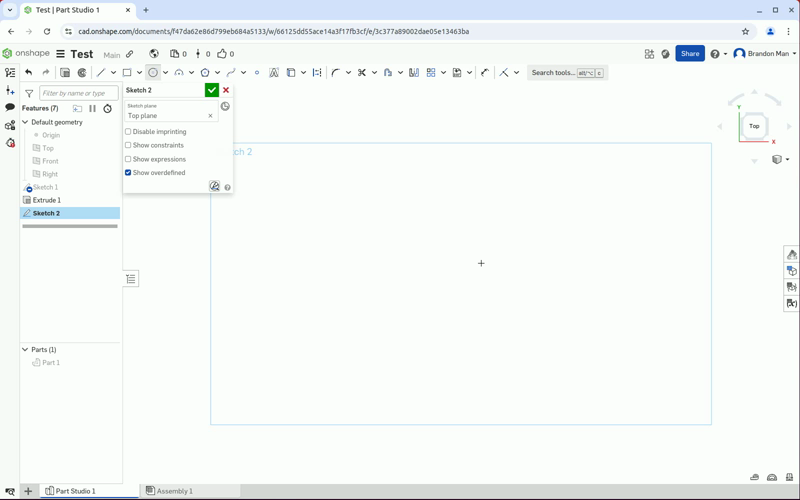
key_up(shift)
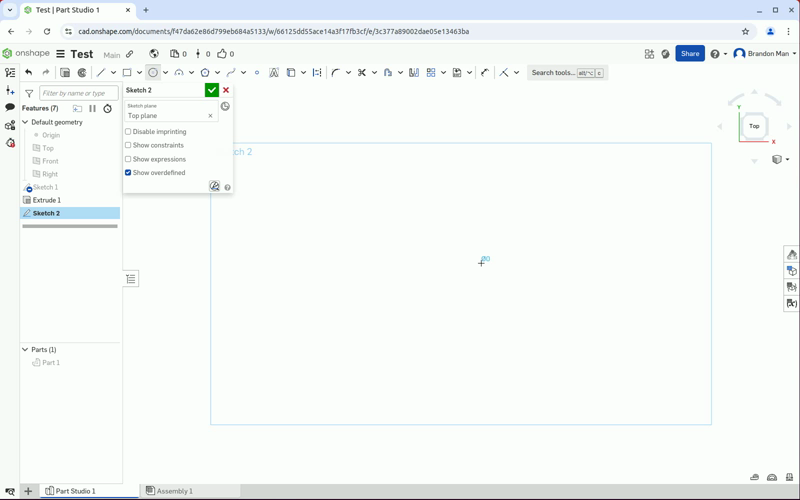
mouse_move(483, 262)
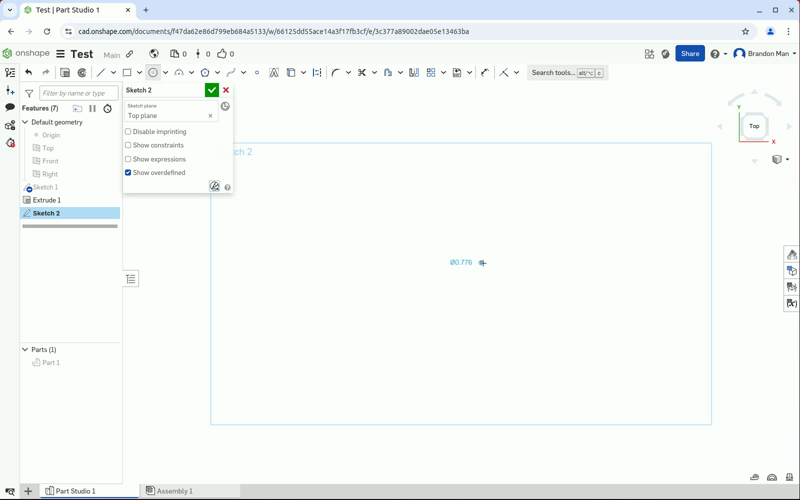
scroll(6)
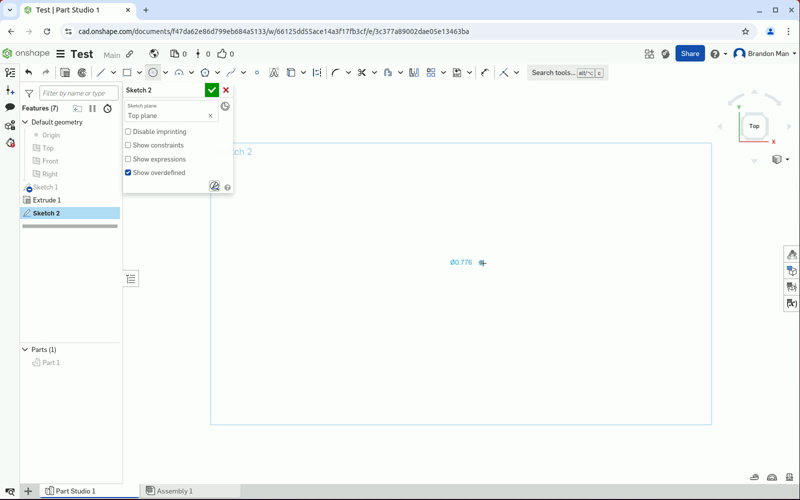
scroll(6)
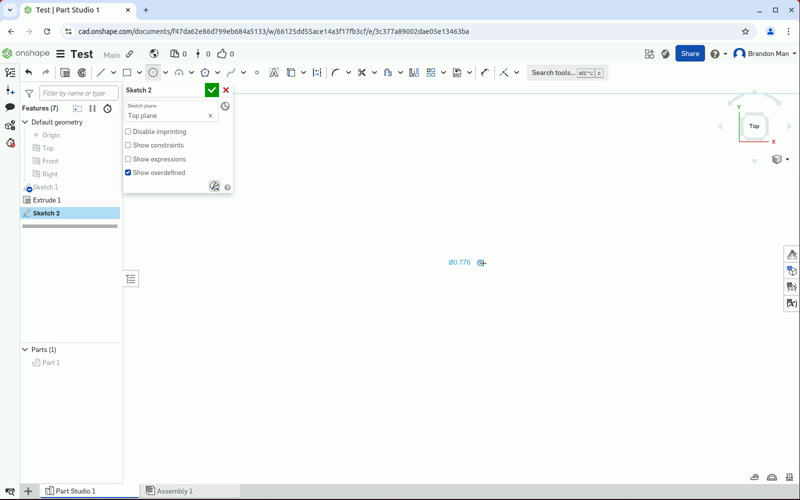
scroll(6)
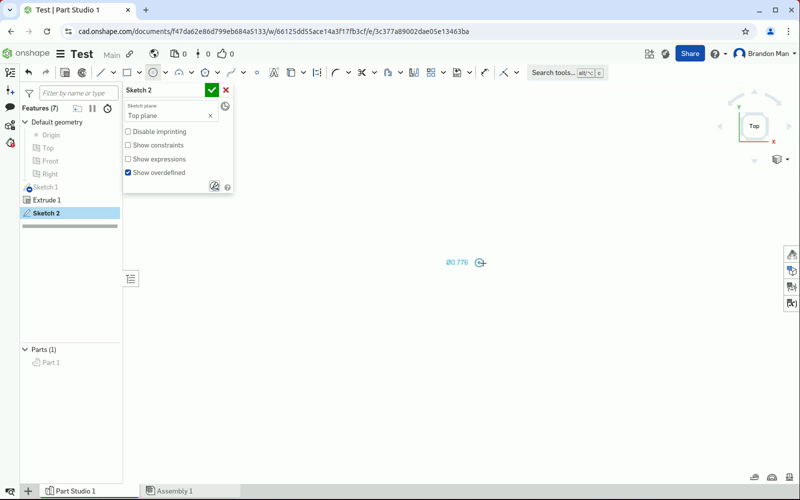
scroll(6)
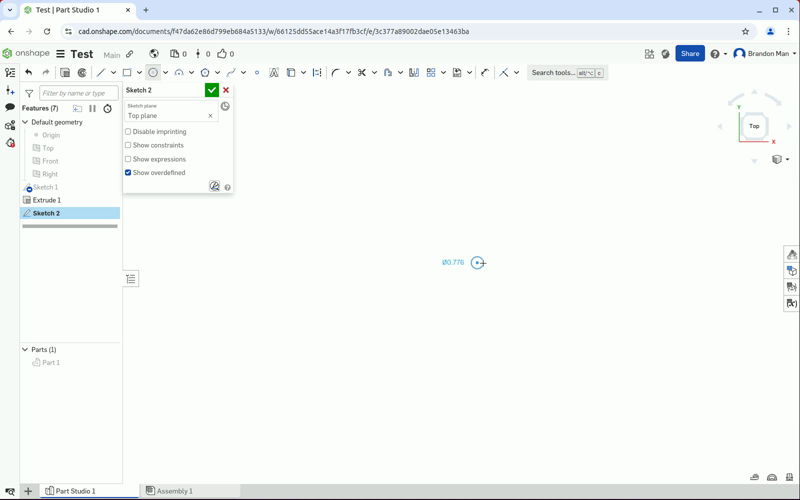
scroll(6)
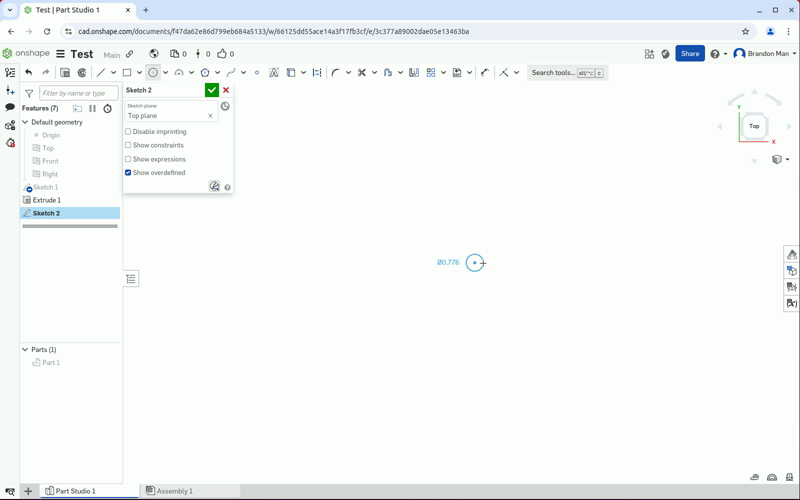
scroll(6)
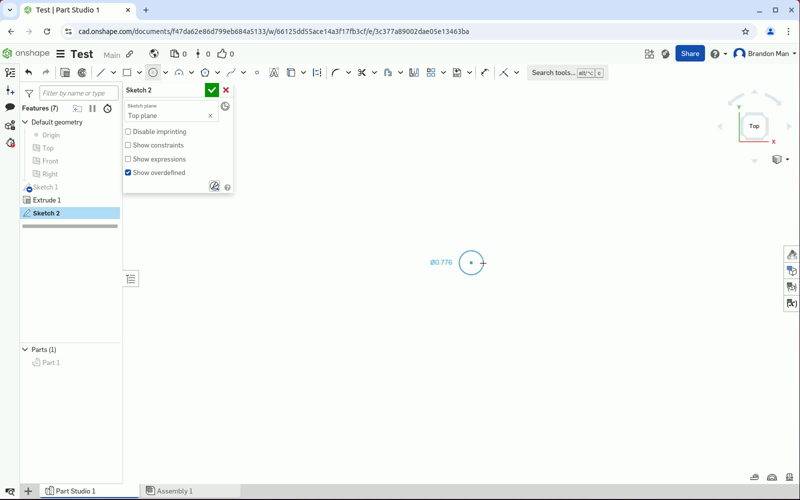
scroll(6)
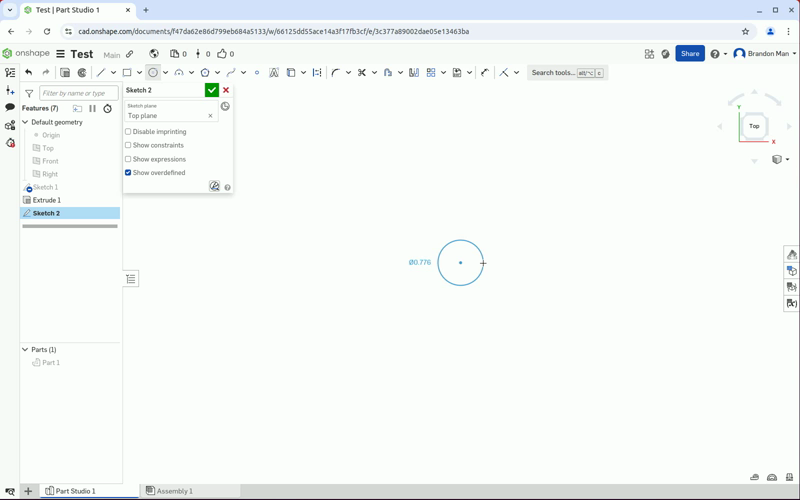
click(483, 262)
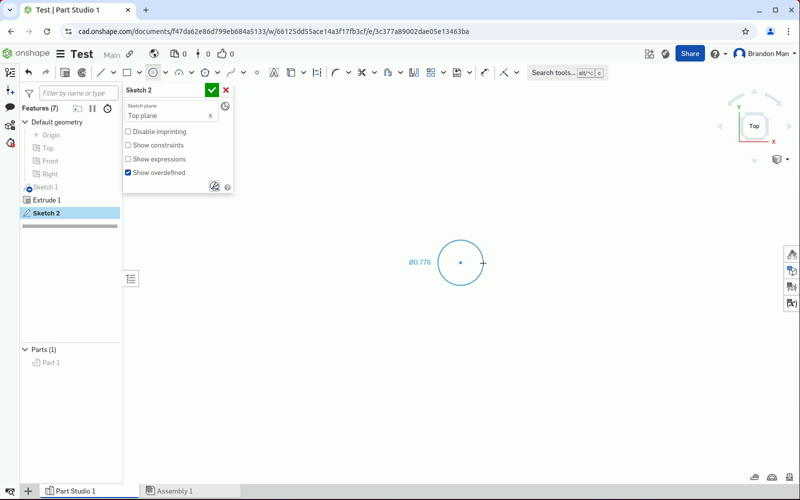
scroll(-6)
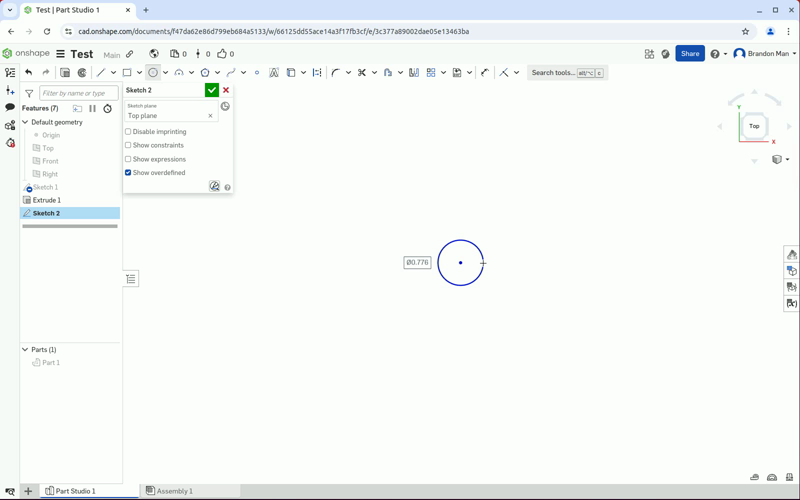
scroll(-6)
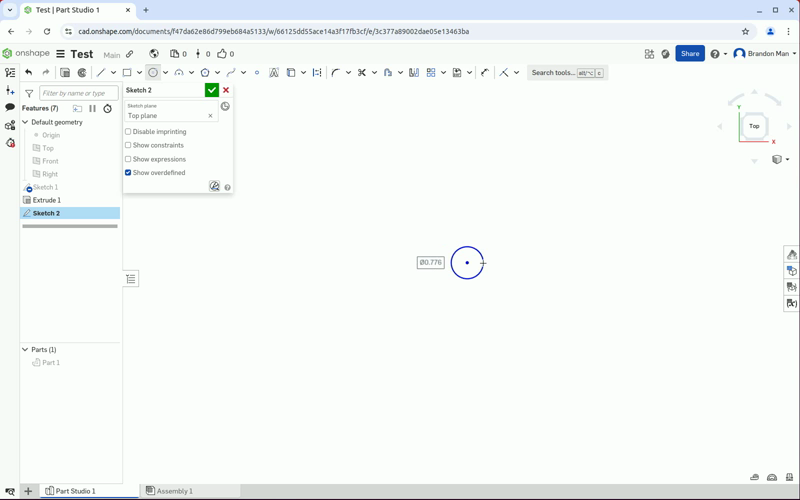
scroll(-6)
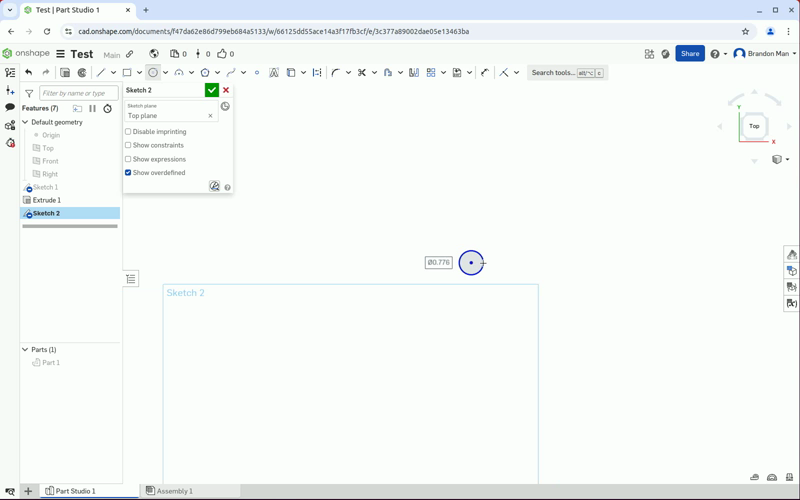
scroll(-6)
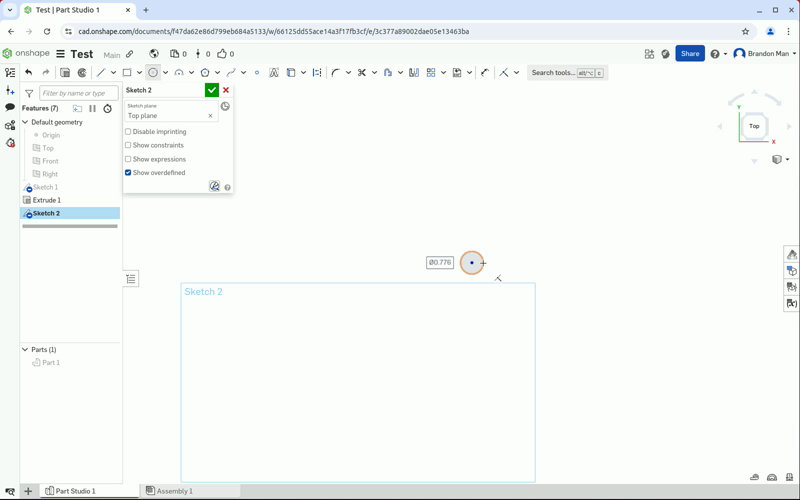
scroll(-6)
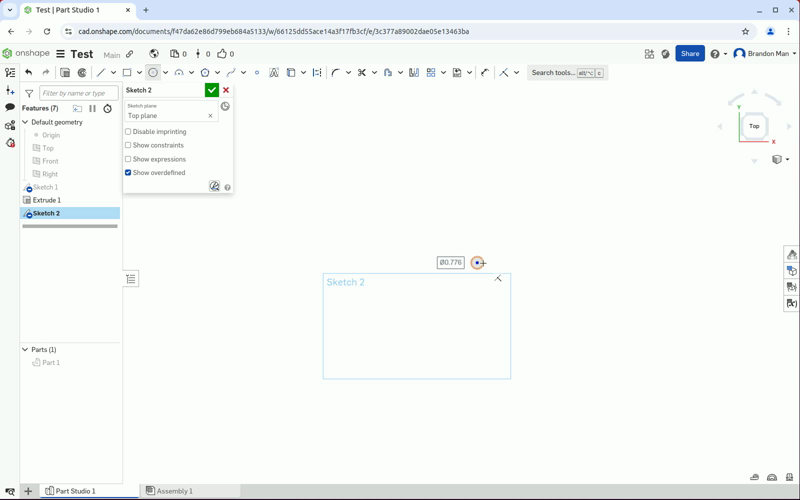
scroll(-6)
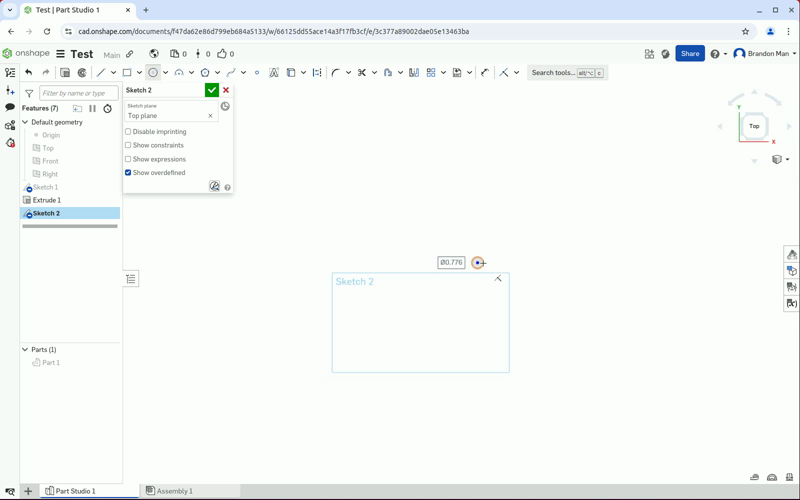
scroll(-6)
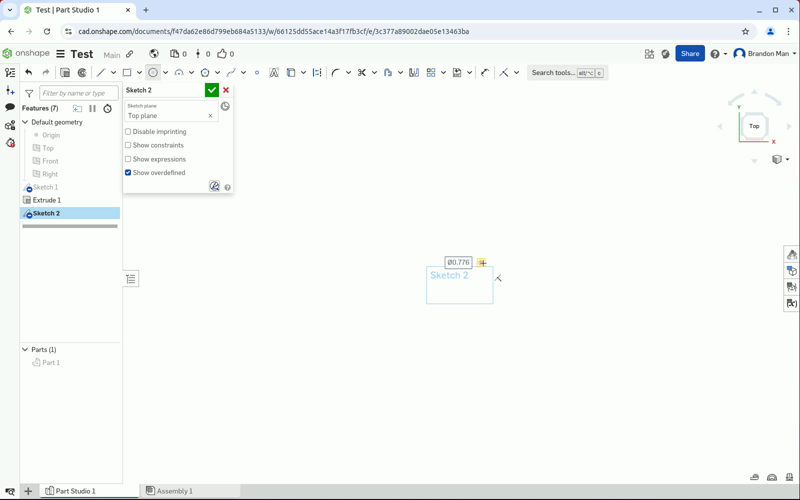
key(esc)
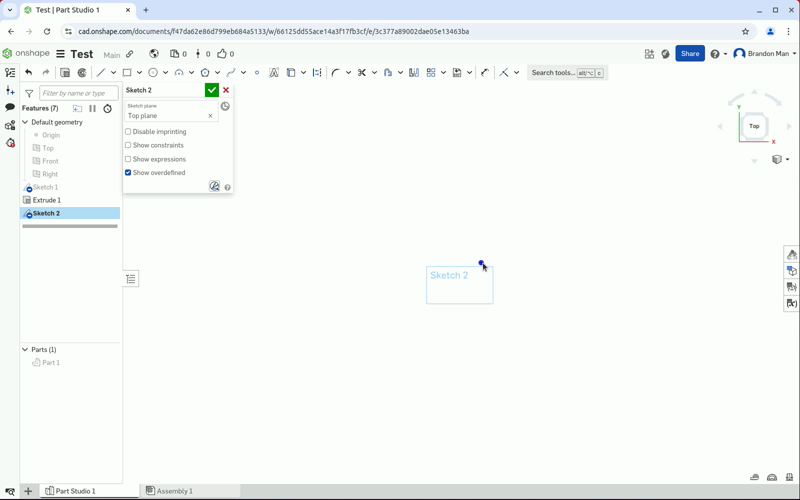
mouse_move(482, 263)
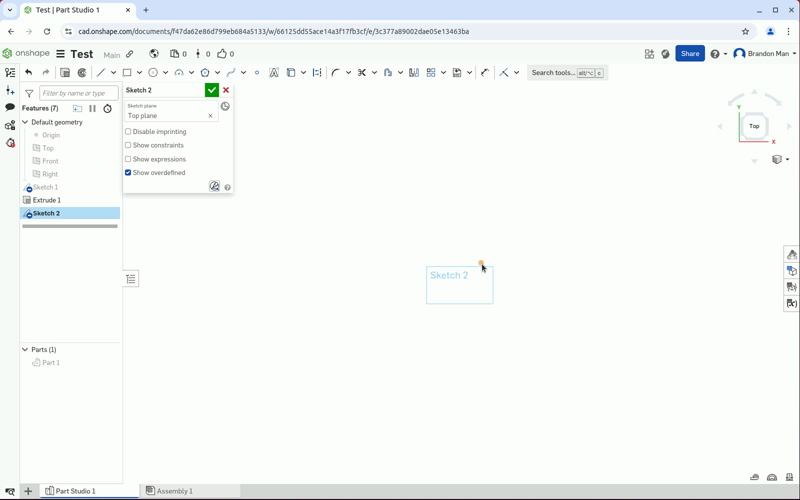
scroll(6)
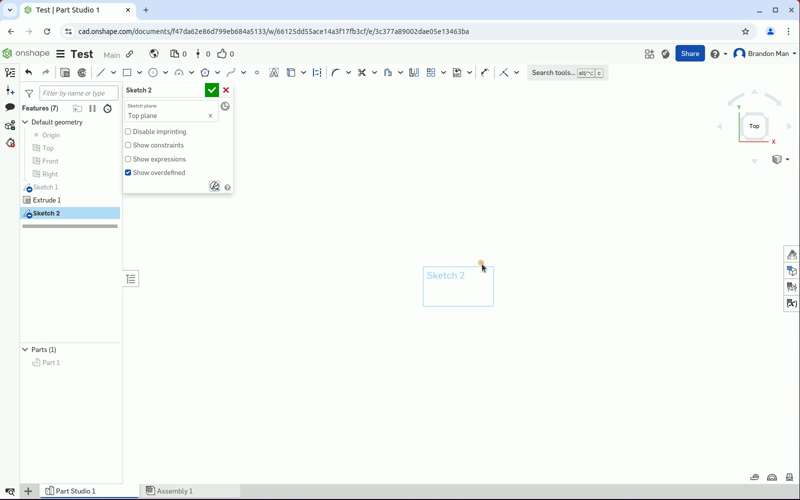
scroll(6)
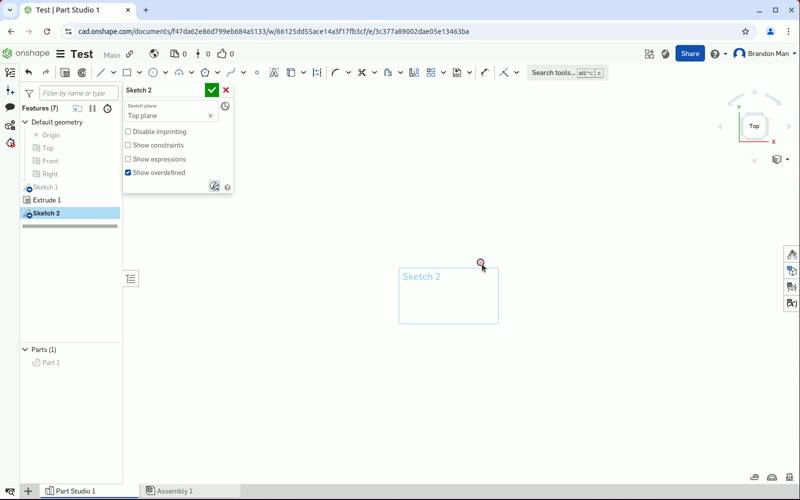
scroll(6)
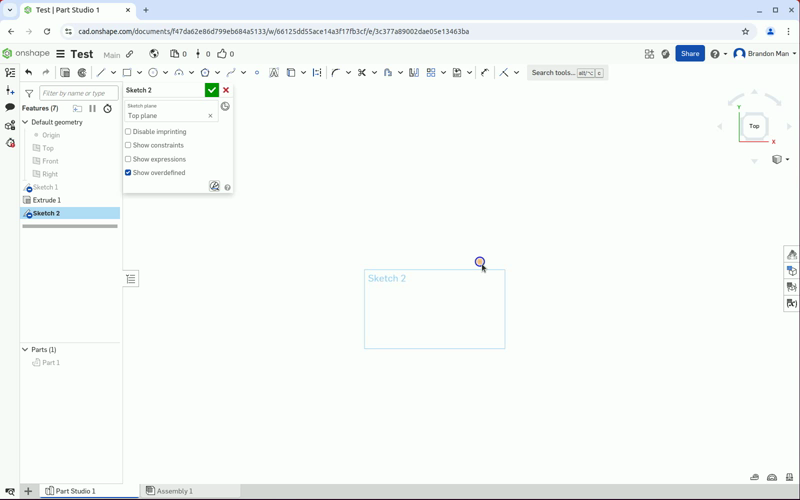
scroll(6)
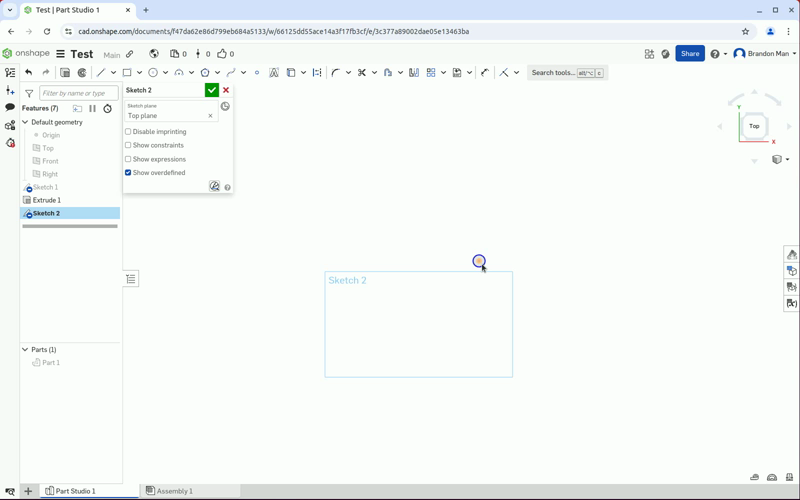
scroll(6)
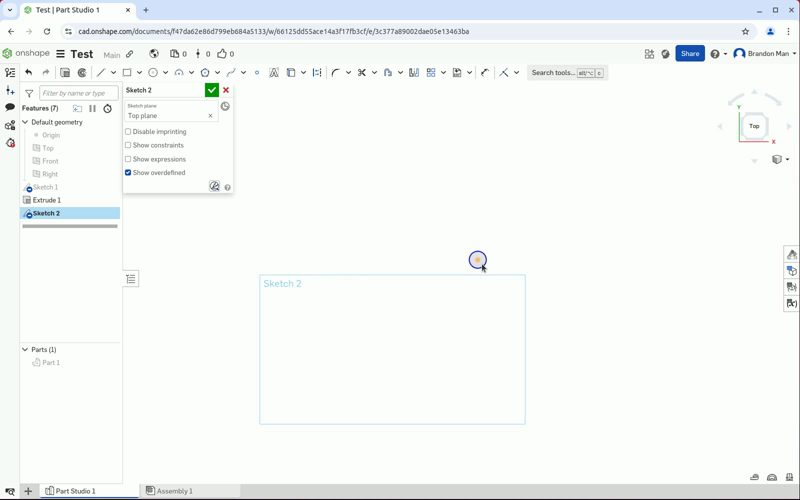
scroll(6)
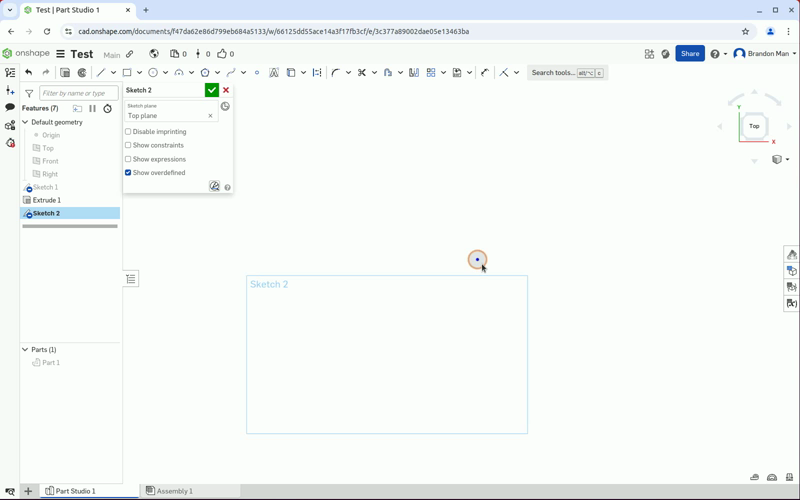
scroll(6)
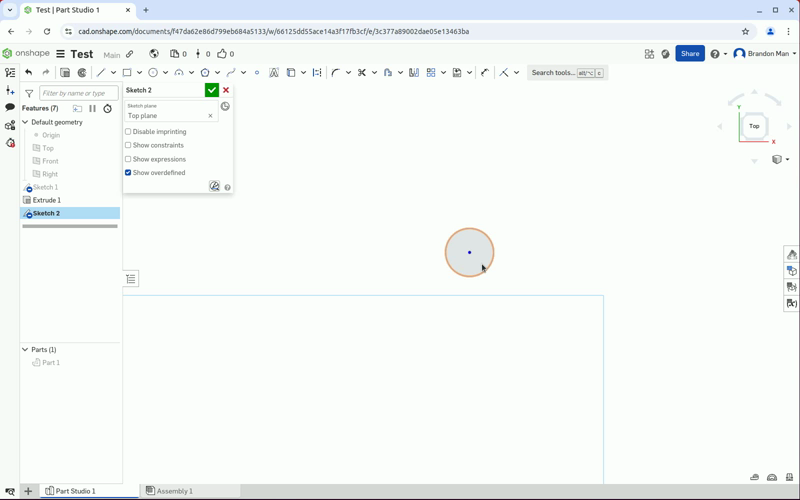
click(482, 263)
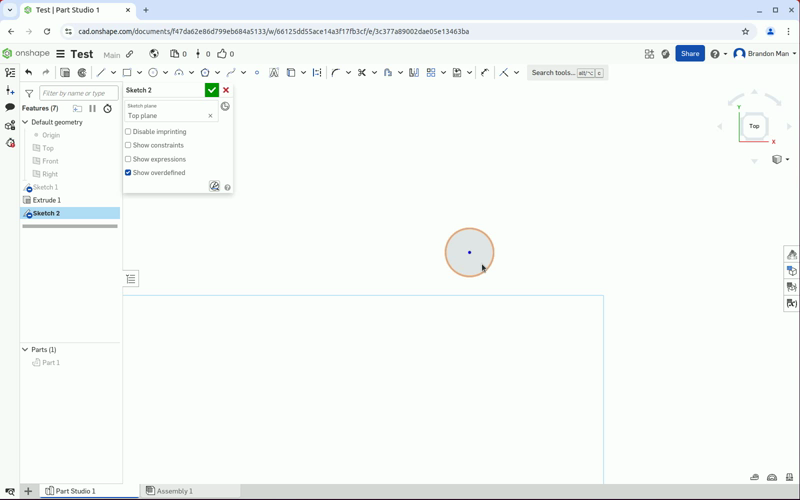
scroll(-6)
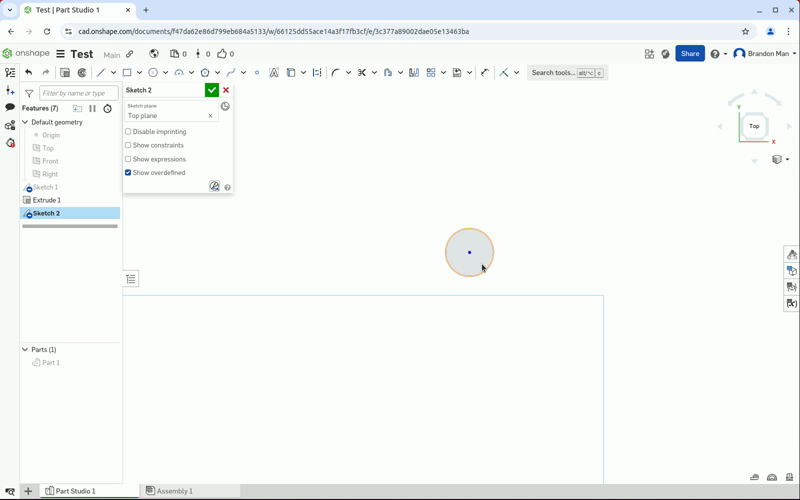
scroll(-6)
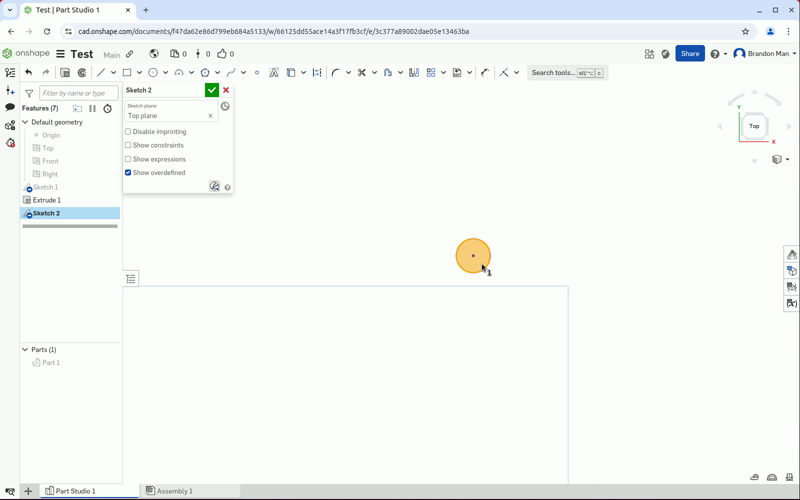
scroll(-6)
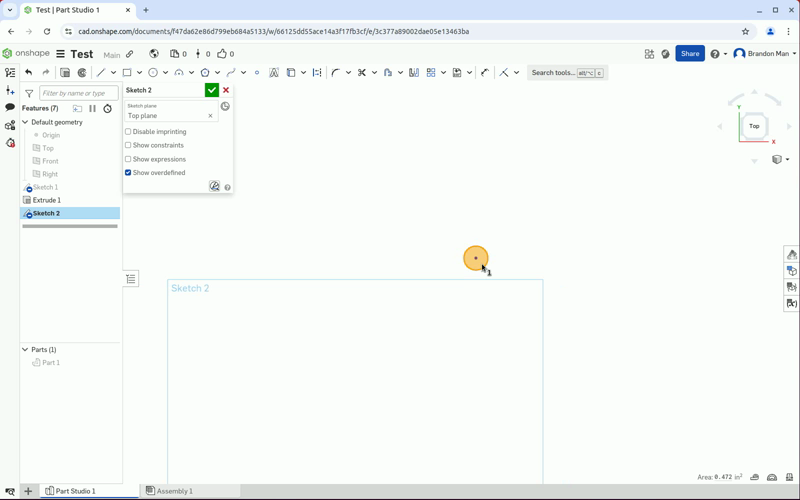
scroll(-6)
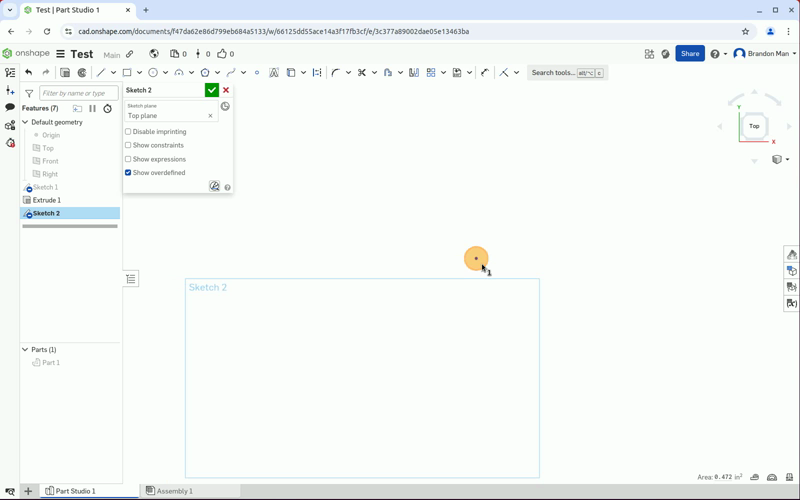
scroll(-6)
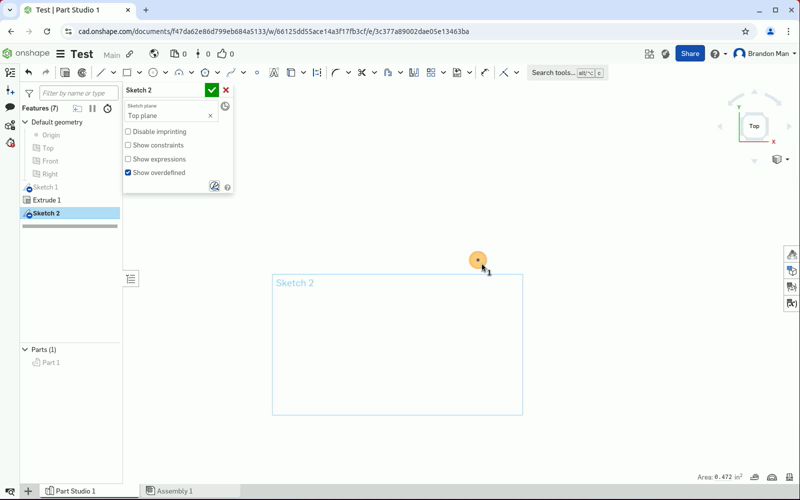
scroll(-6)
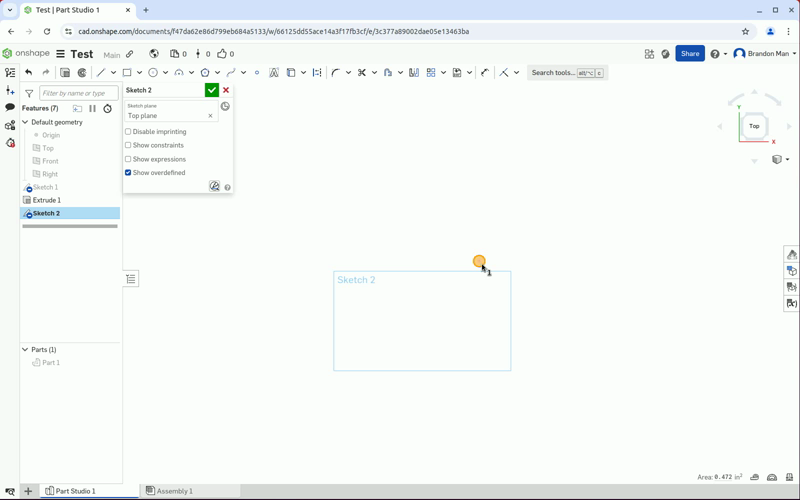
scroll(-6)
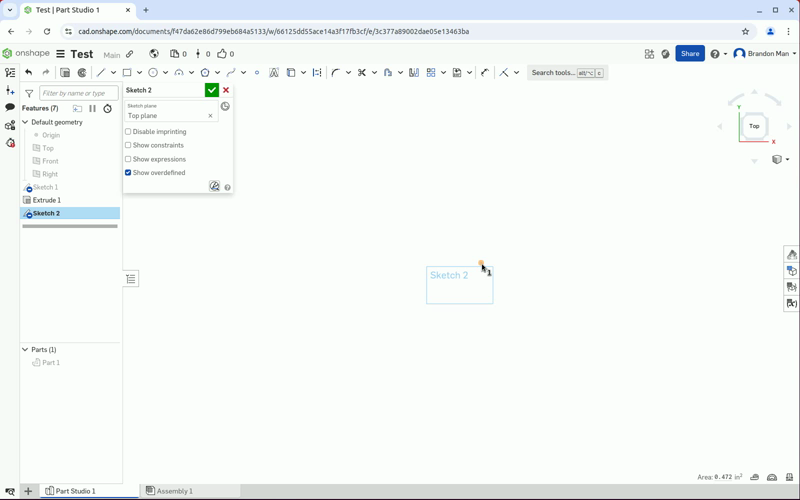
mouse_move(73, 352)
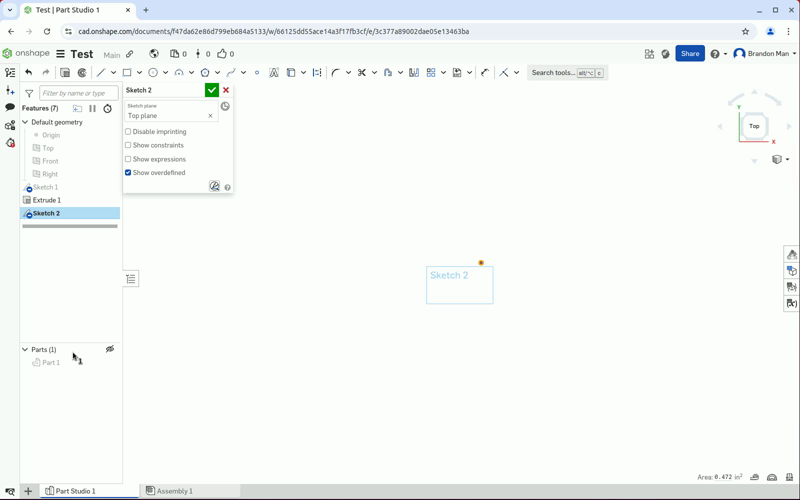
key(shift+y)
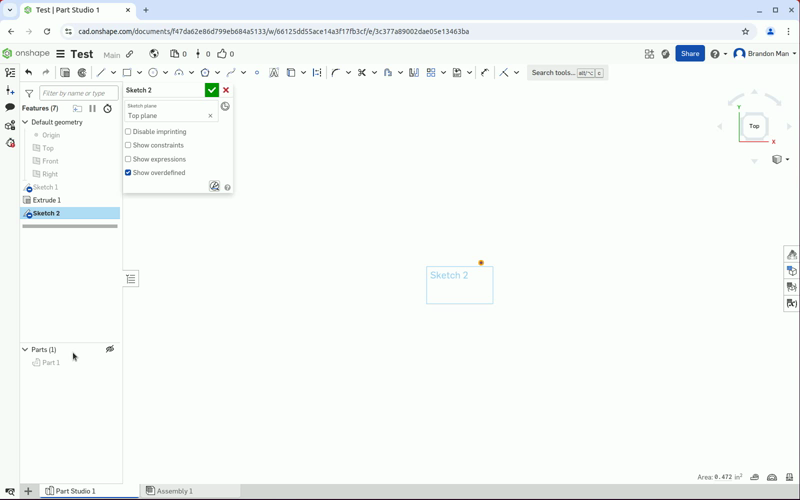
key(shift+e)
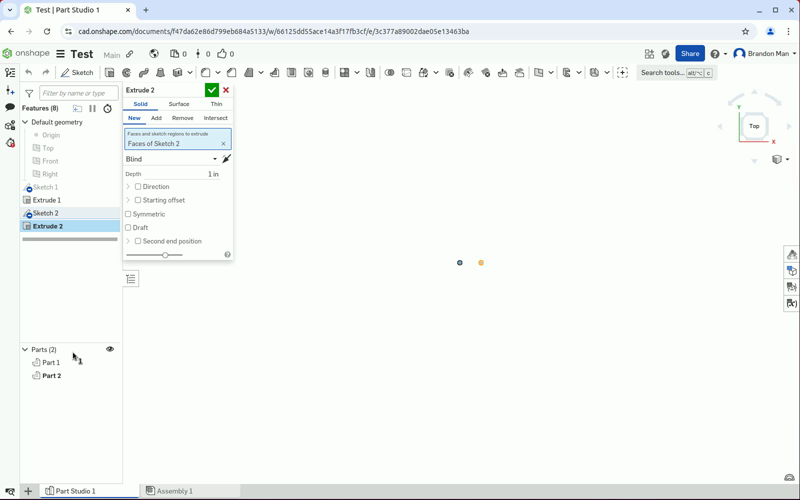
mouse_move(143, 106)
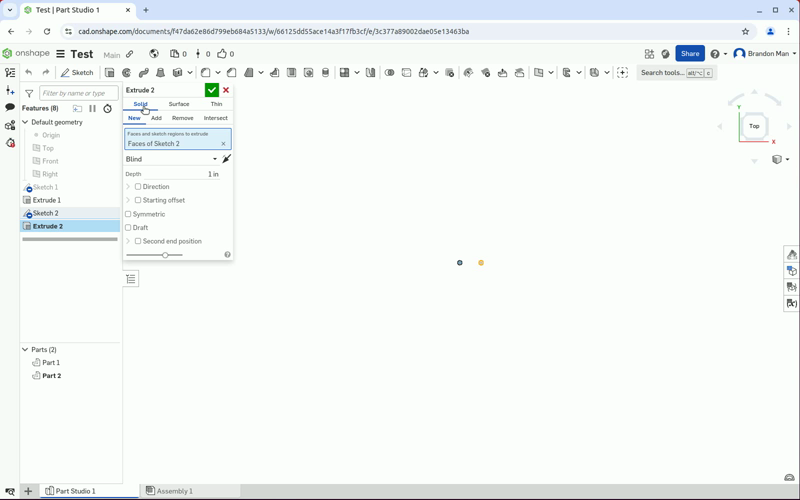
click(143, 106)
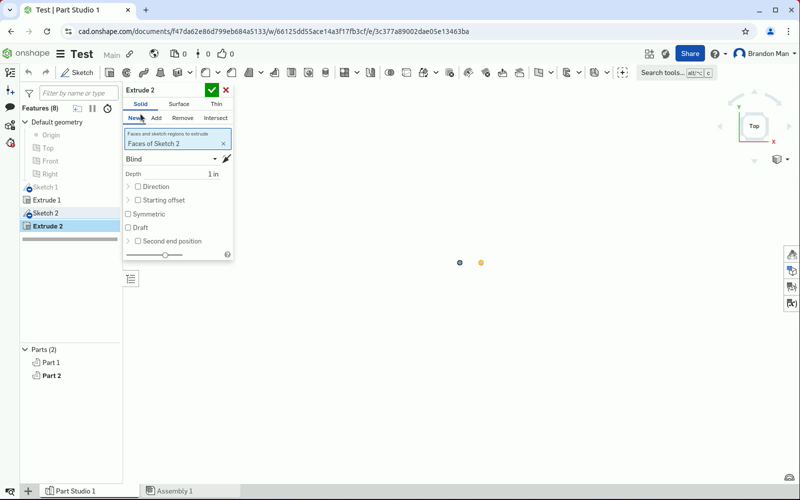
mouse_move(137, 120)
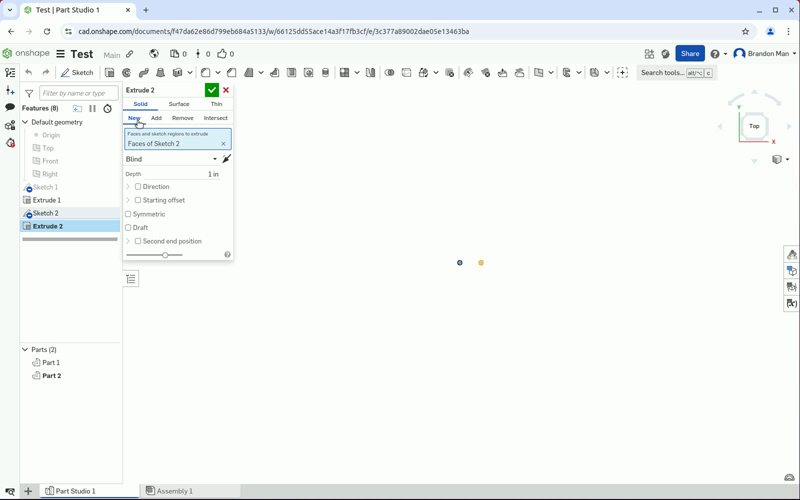
click(137, 120)
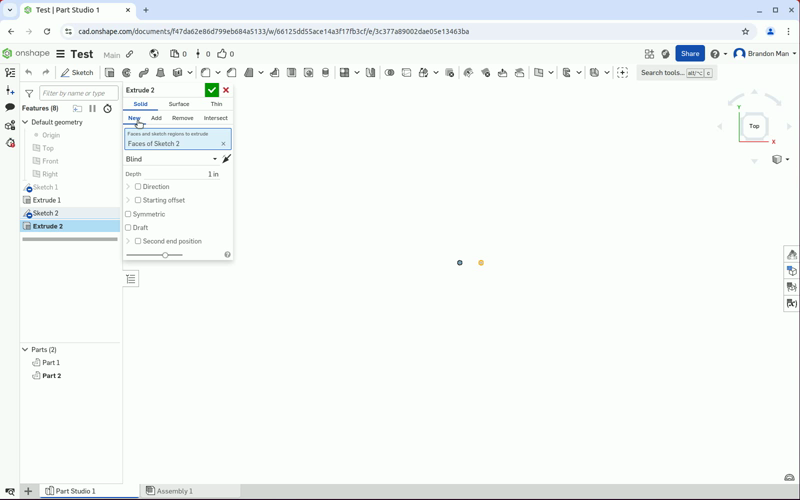
key(tab, 4)
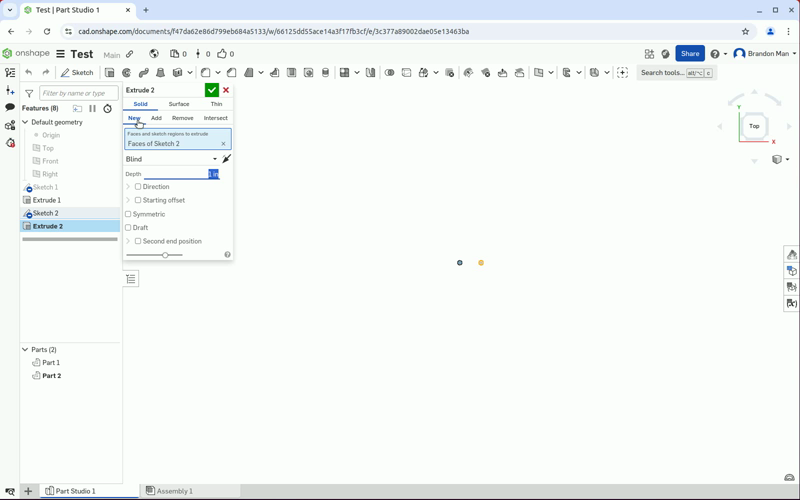
text(4.574)
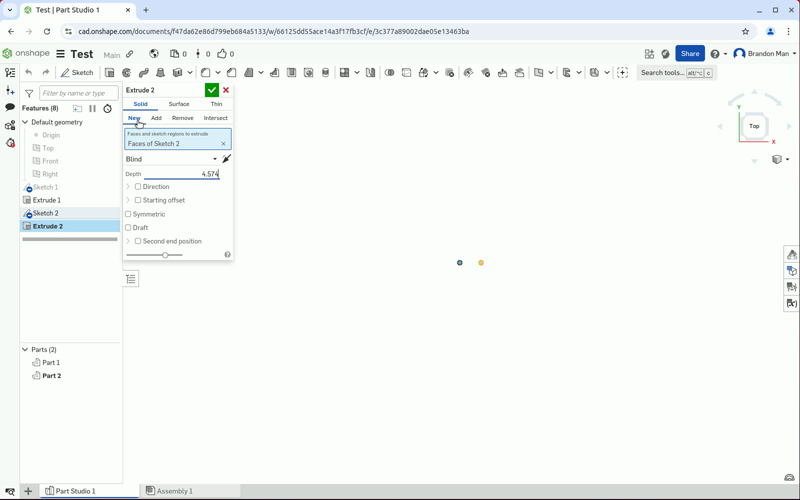
key(enter)
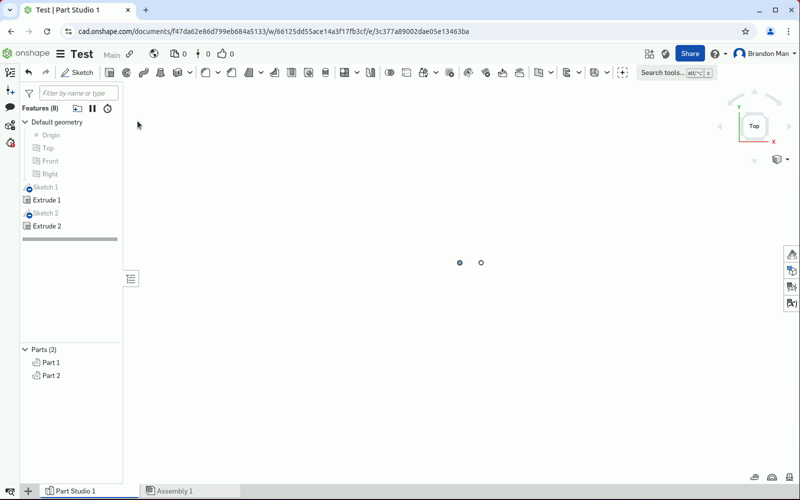
key(shift+h)
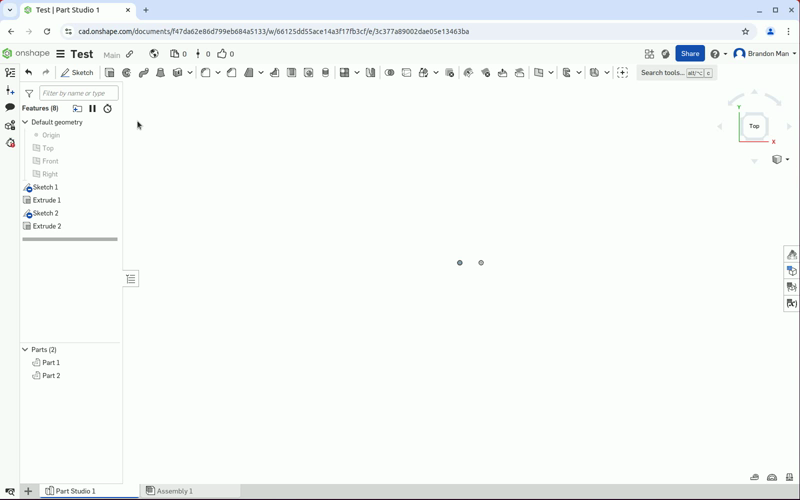
key(shift+h)
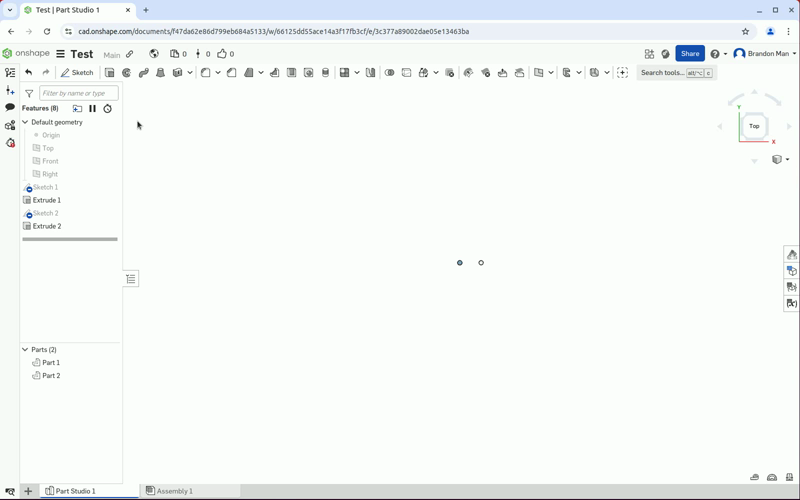
mouse_move(73, 189)
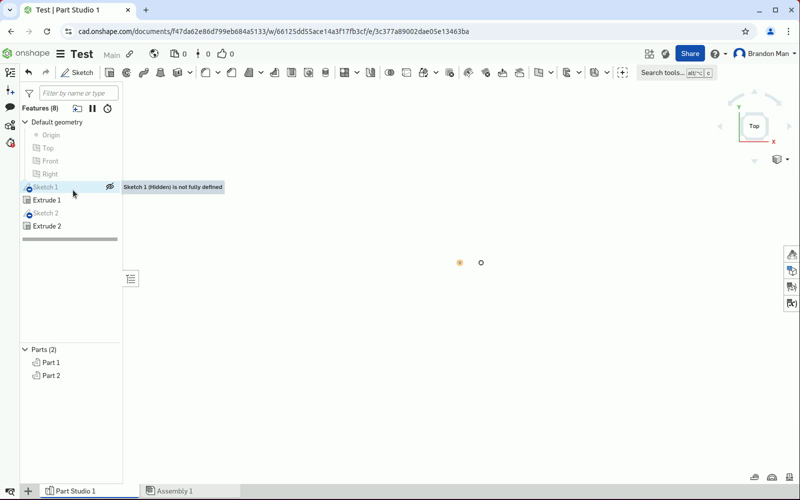
click(73, 189)
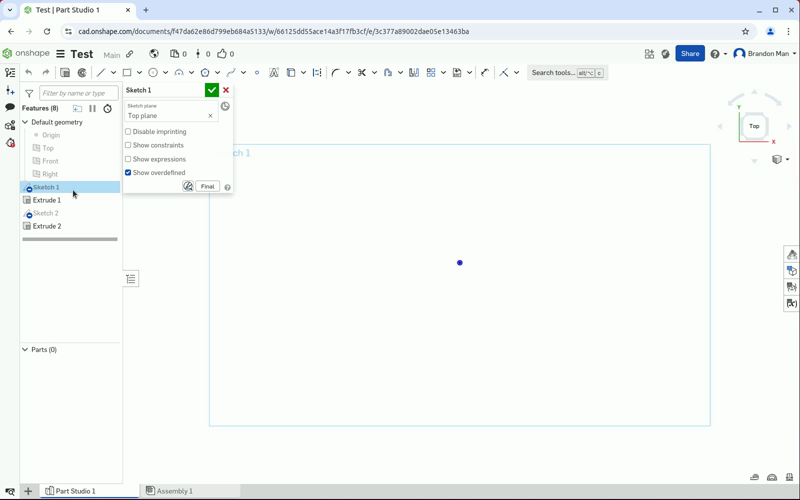
mouse_move(229, 92)
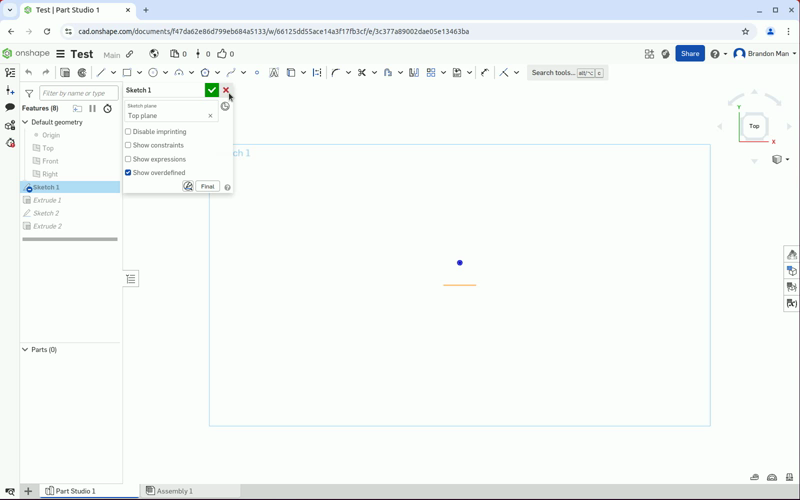
click(229, 92)
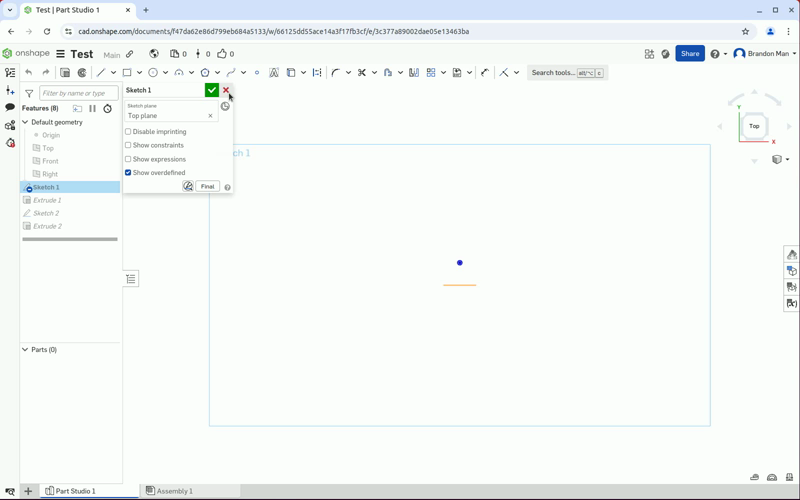
key(shift+s)
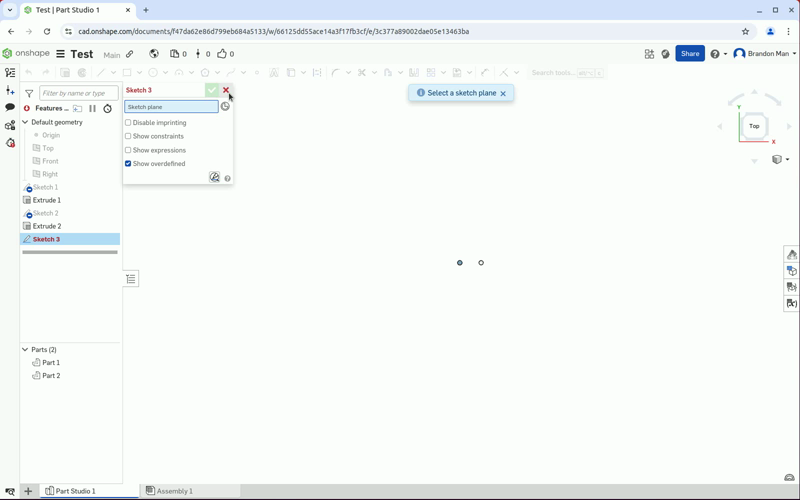
mouse_move(73, 150)
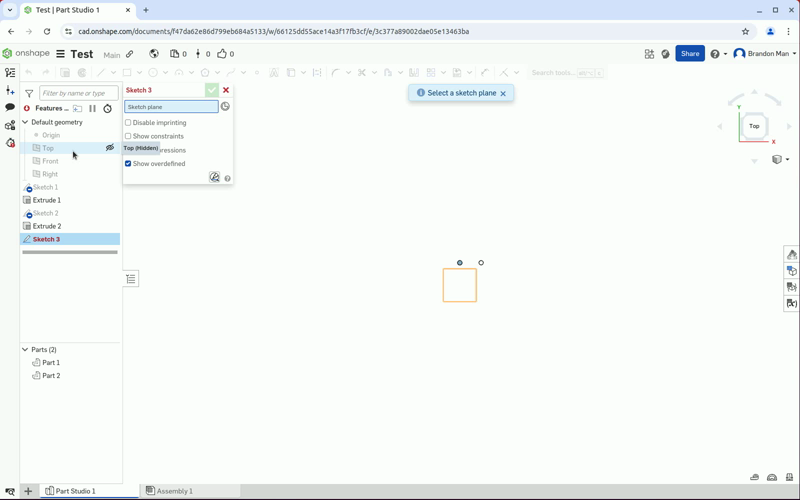
click(73, 150)
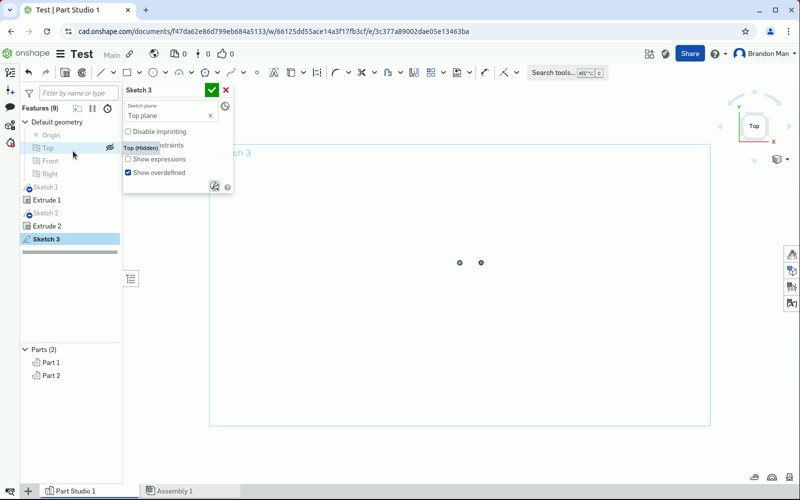
mouse_move(73, 352)
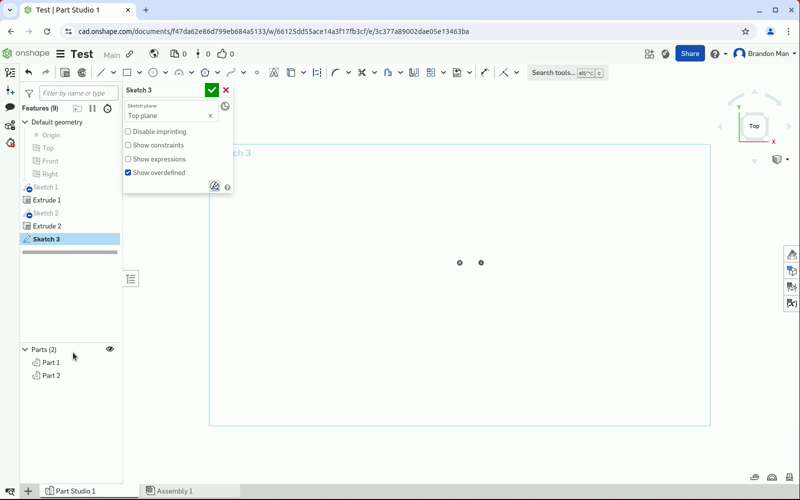
key(y)
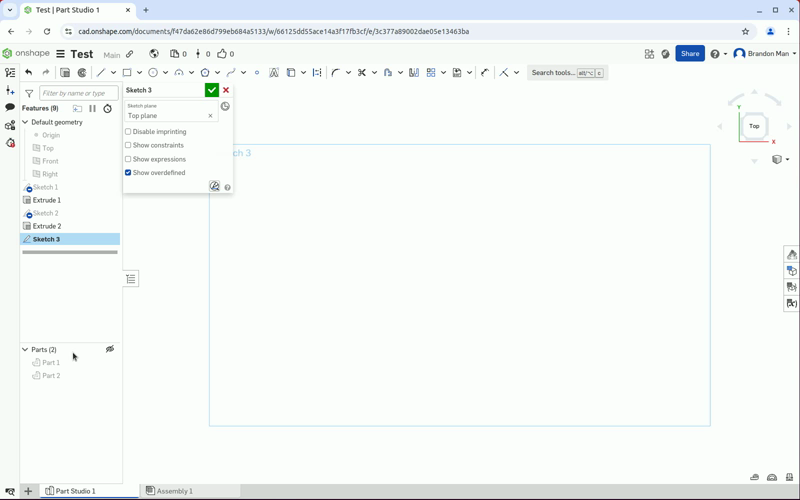
key(c)
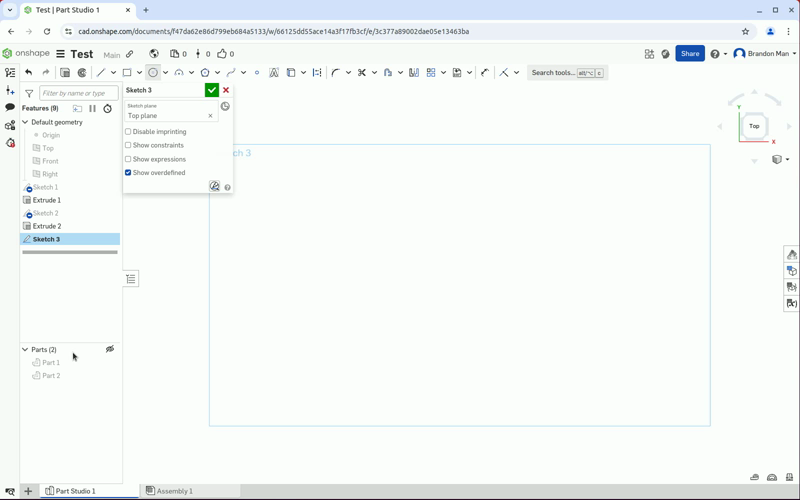
key_down(shift)
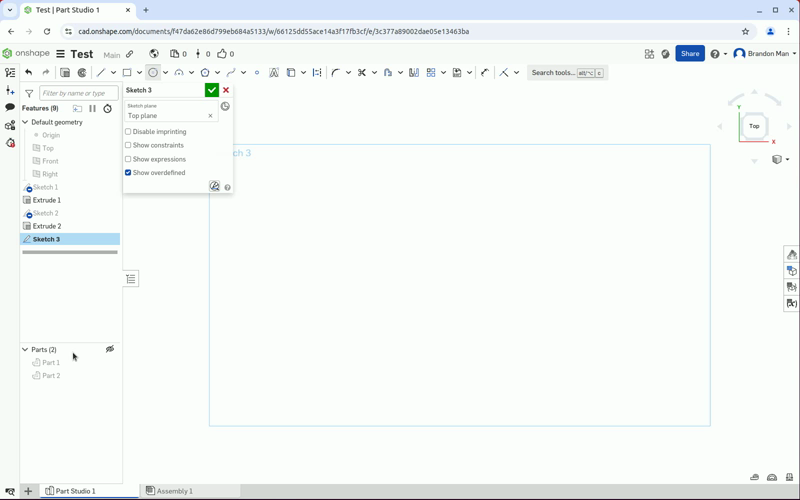
mouse_move(461, 282)
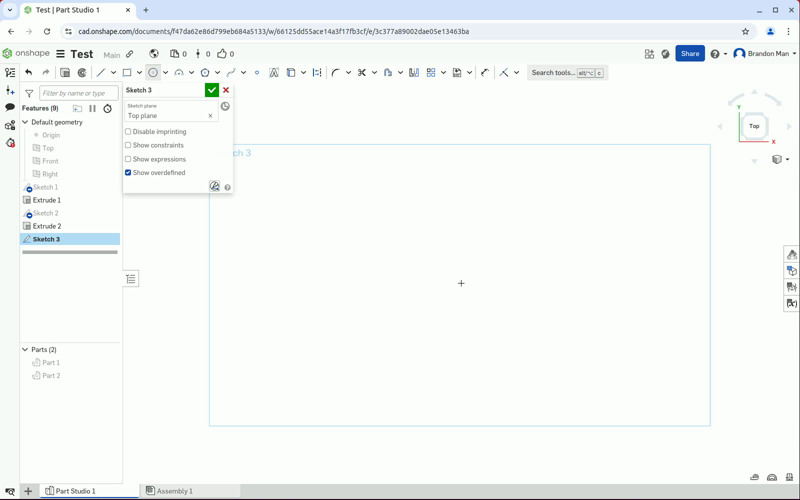
click(461, 282)
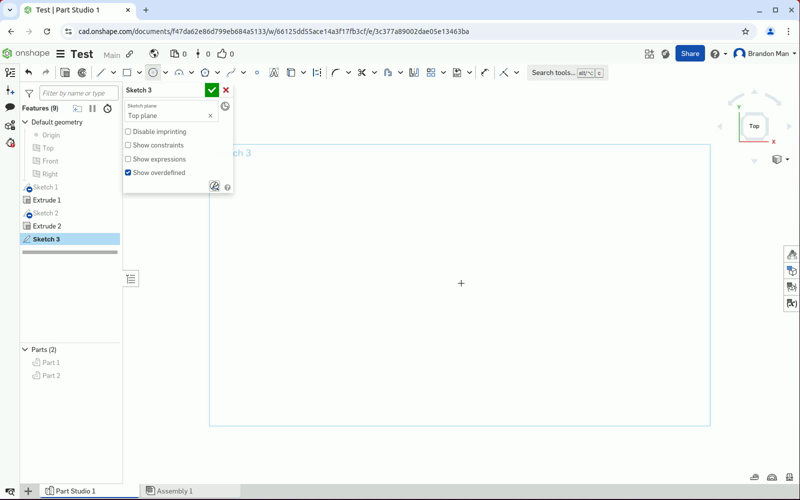
key_up(shift)
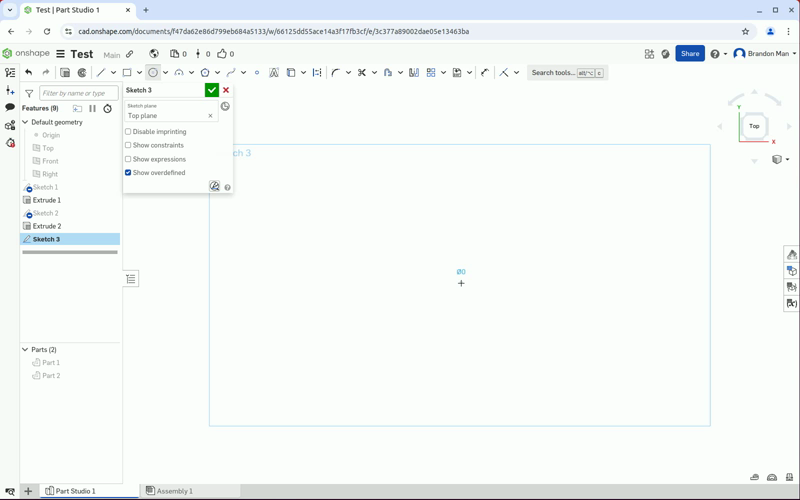
mouse_move(463, 282)
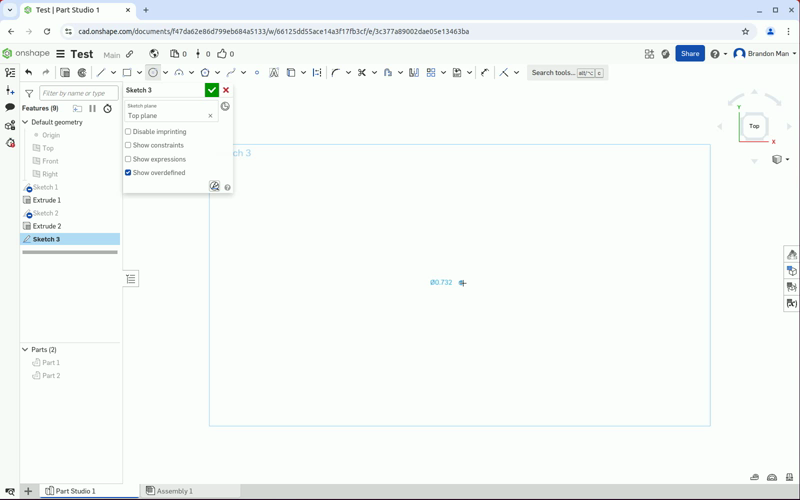
scroll(6)
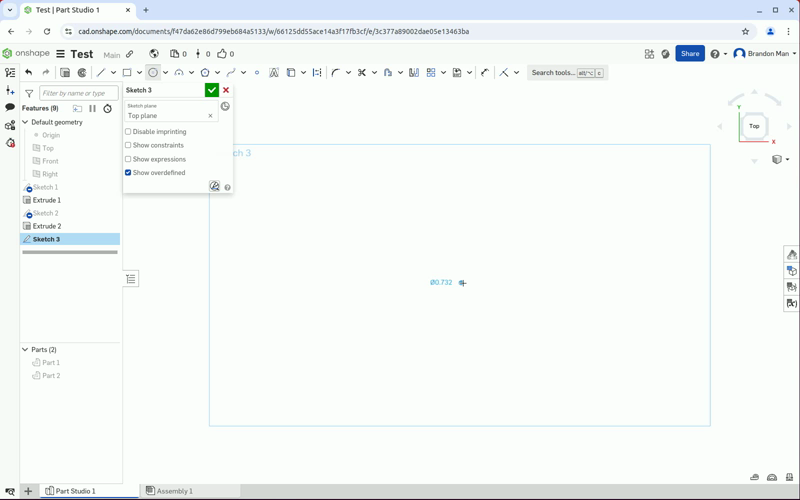
scroll(6)
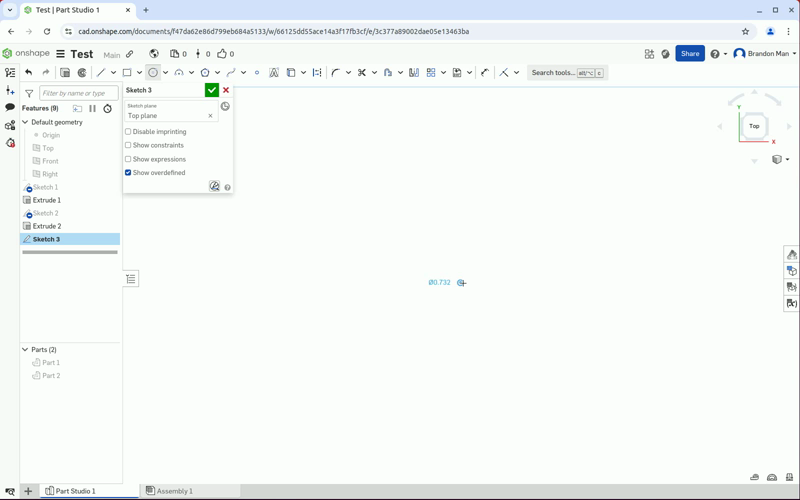
scroll(6)
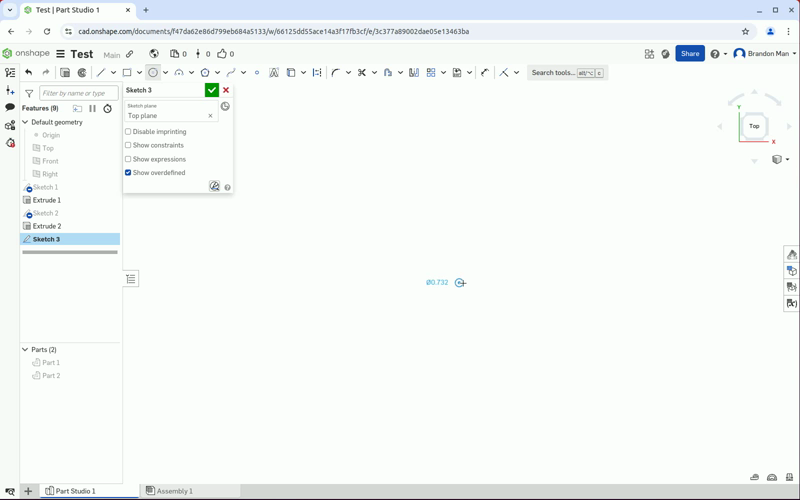
scroll(6)
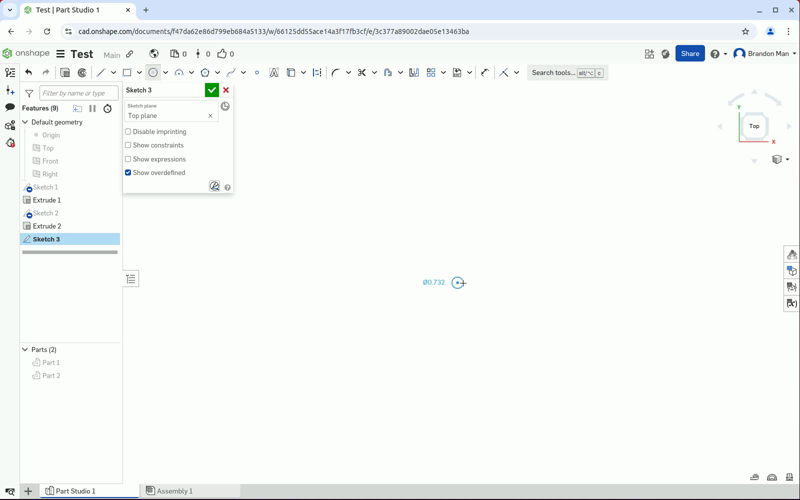
scroll(6)
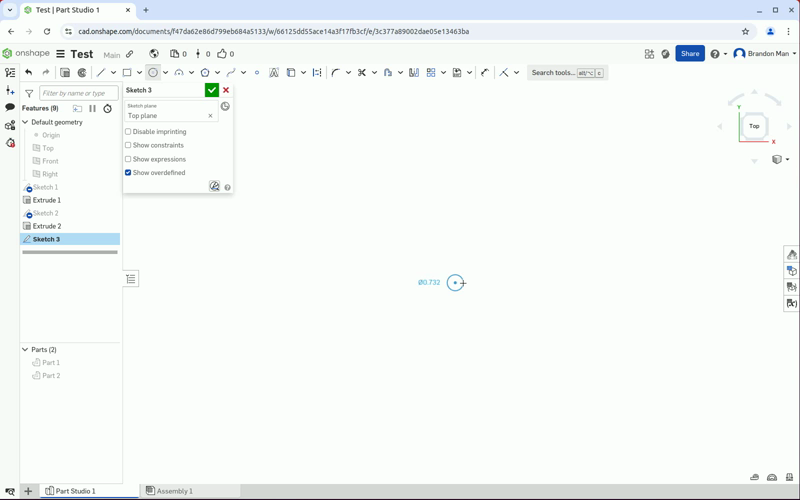
scroll(6)
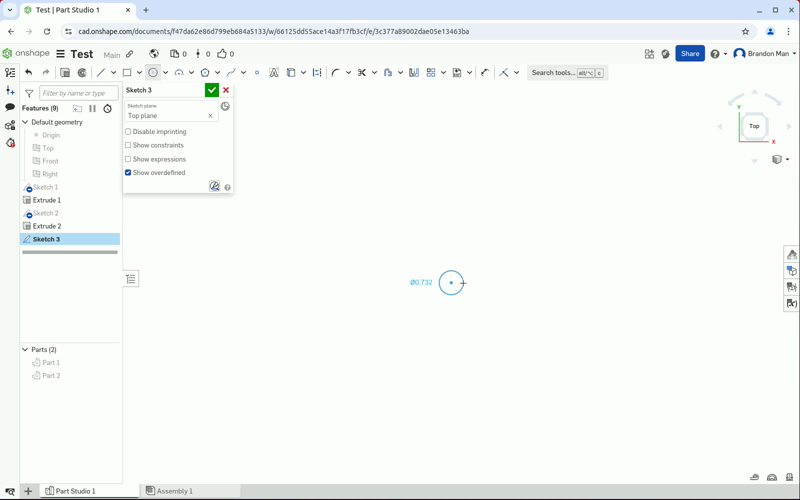
scroll(6)
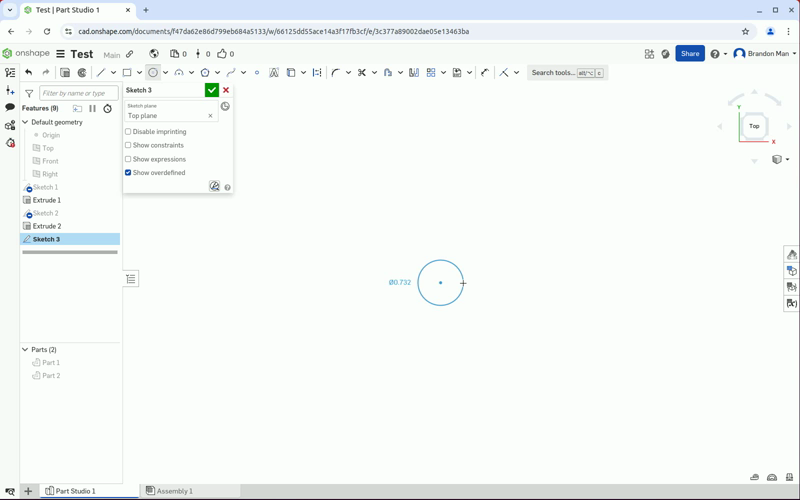
click(463, 282)
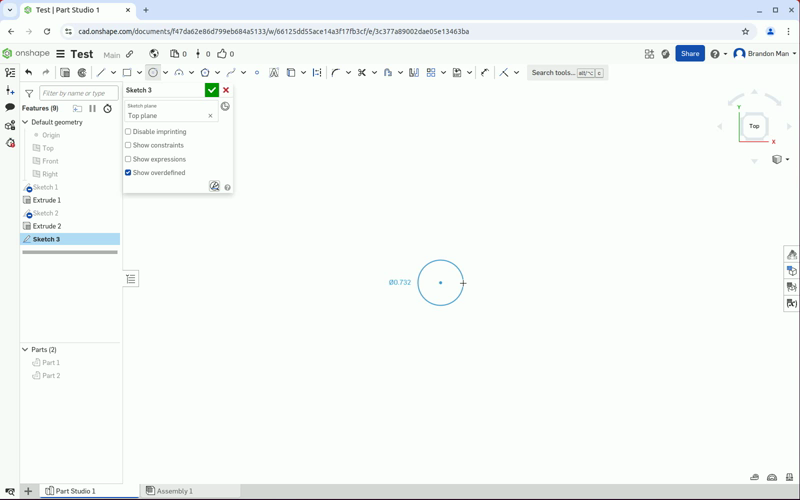
scroll(-6)
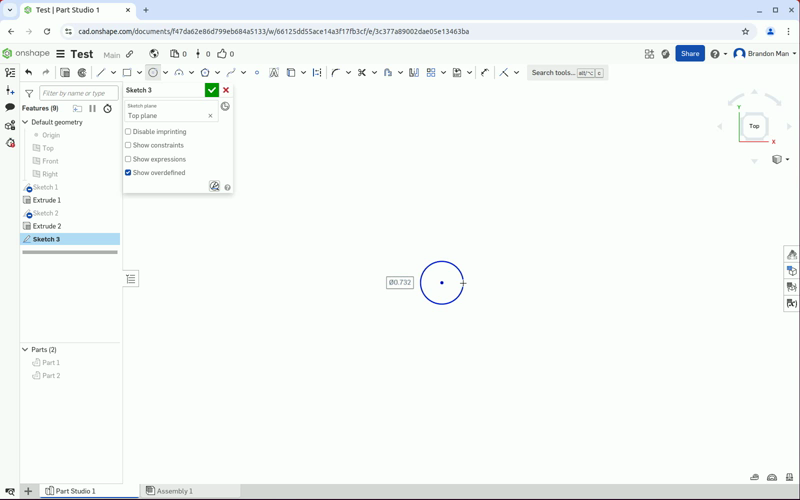
scroll(-6)
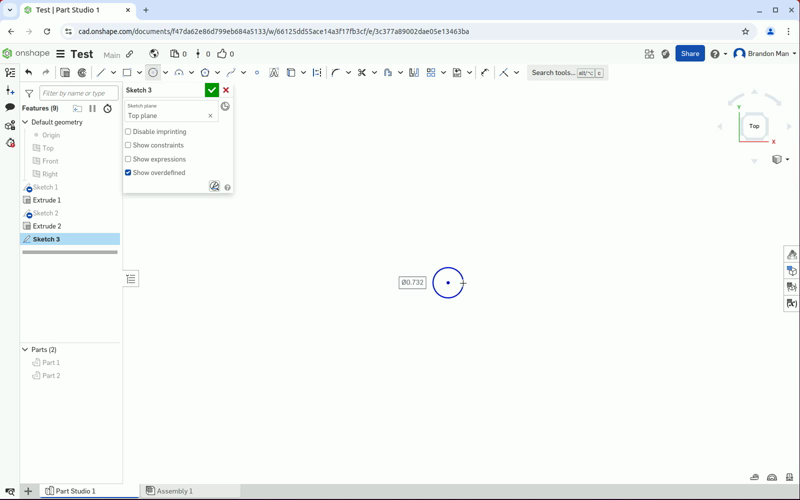
scroll(-6)
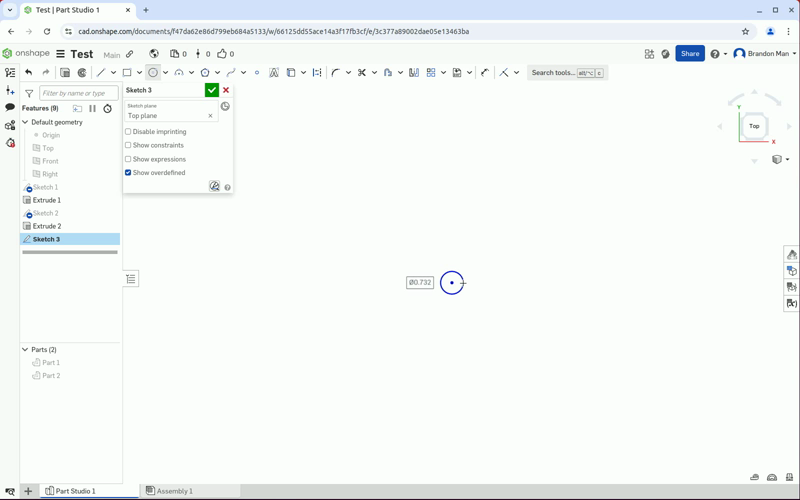
scroll(-6)
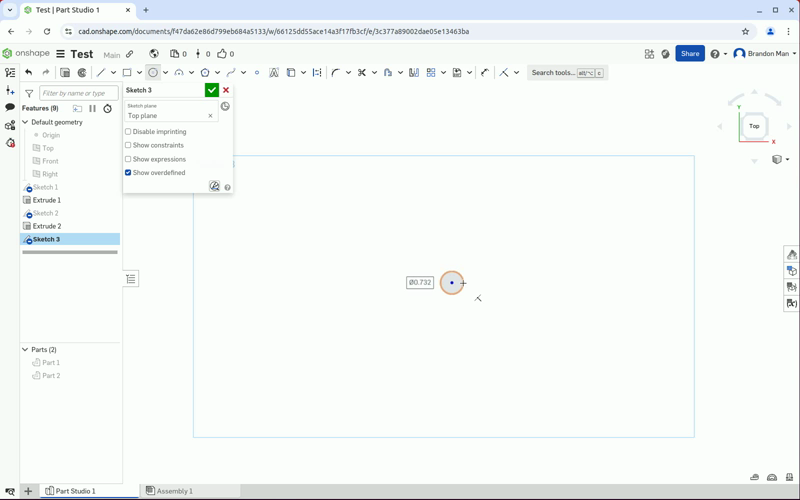
scroll(-6)
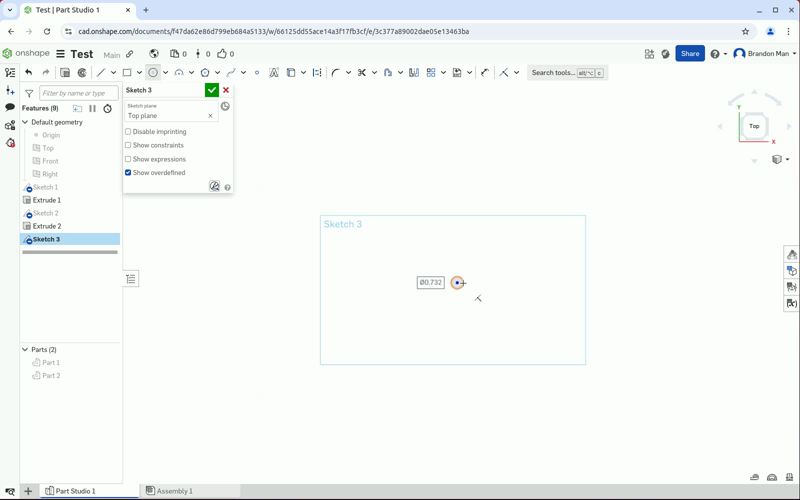
scroll(-6)
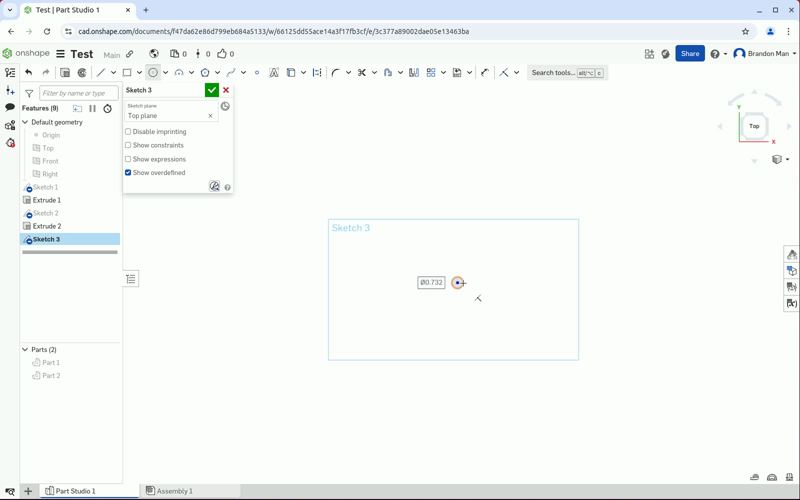
scroll(-6)
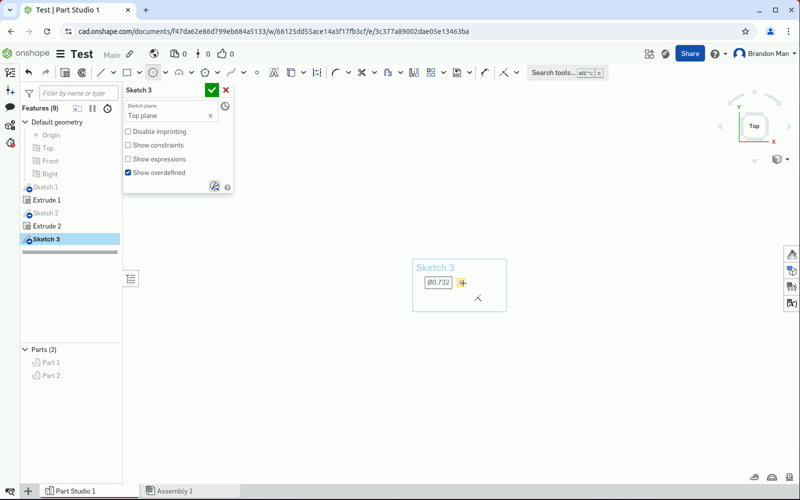
key(esc)
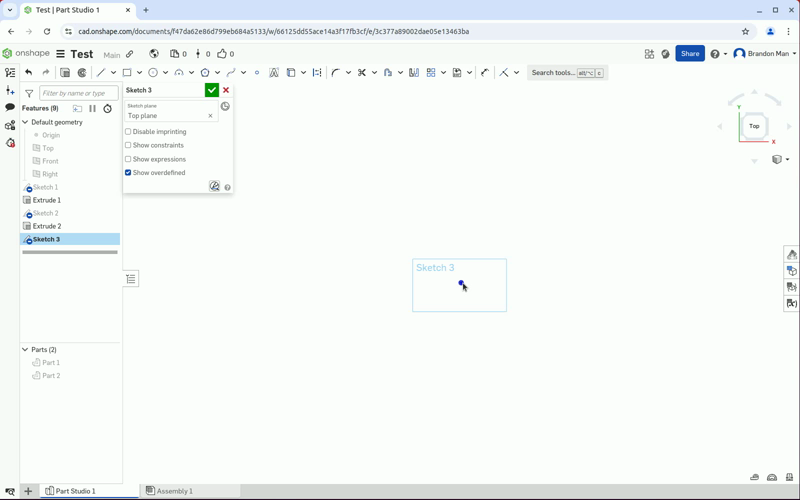
mouse_move(461, 281)
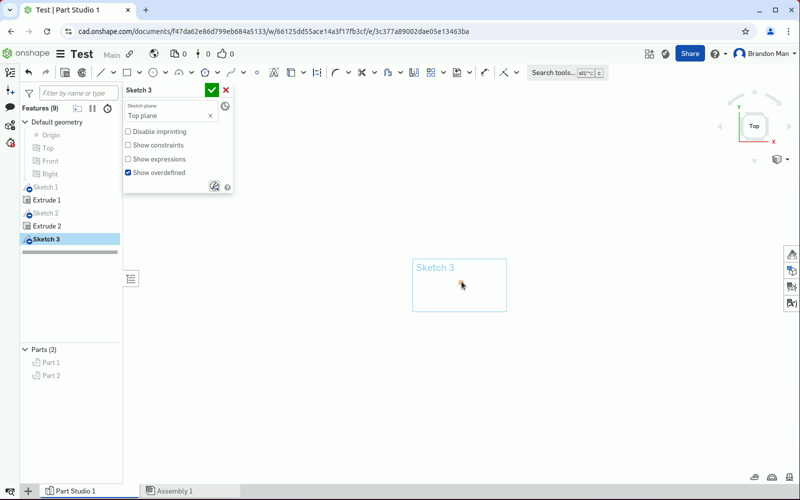
scroll(6)
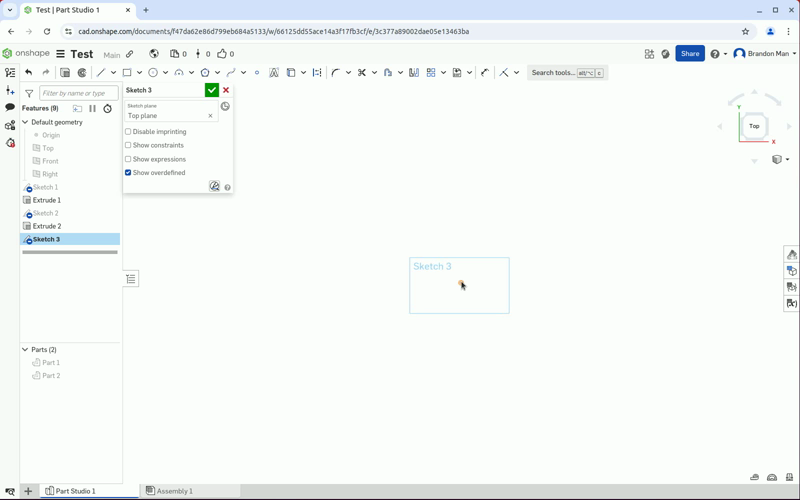
scroll(6)
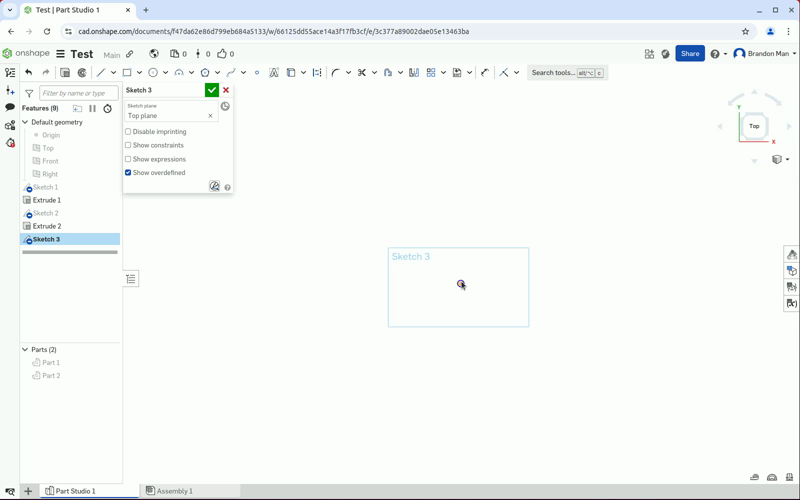
scroll(6)
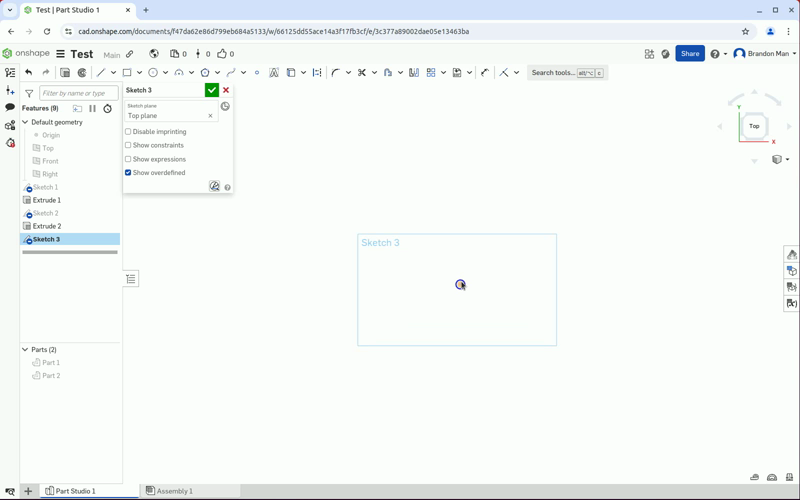
scroll(6)
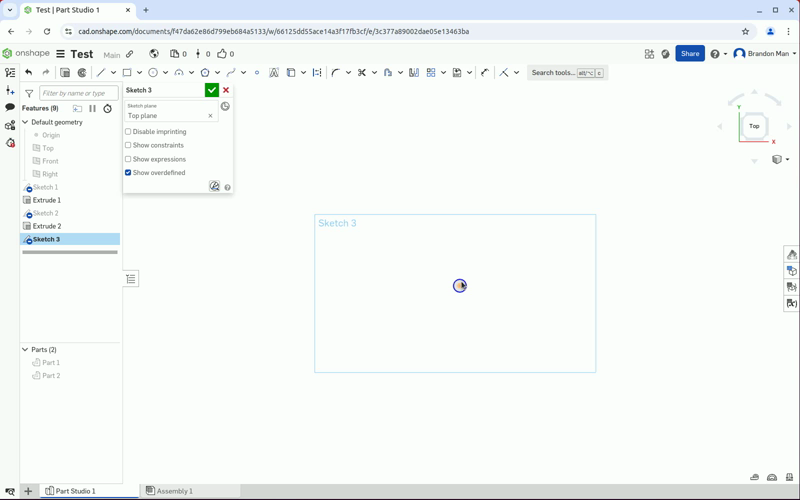
scroll(6)
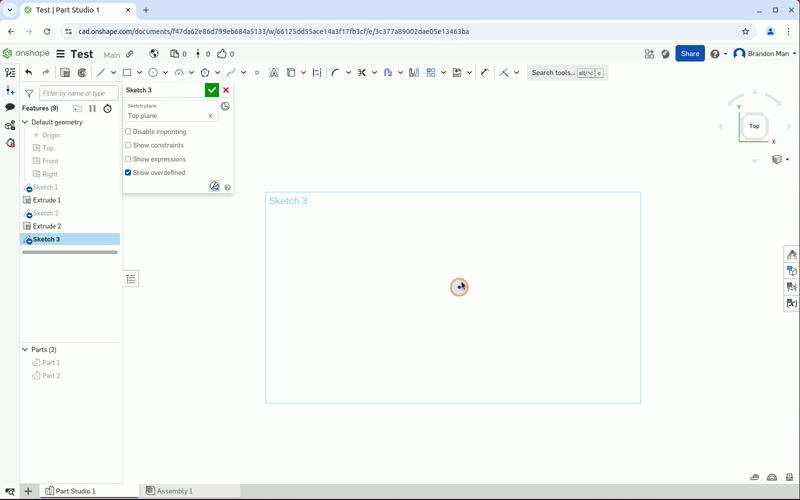
scroll(6)
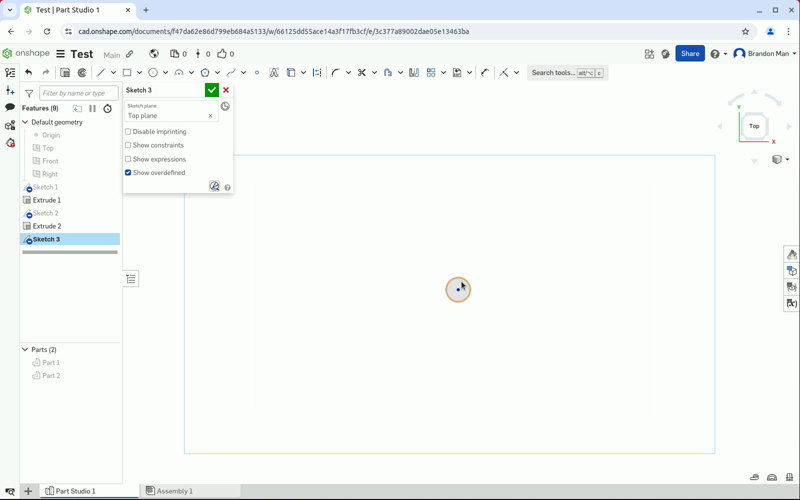
scroll(6)
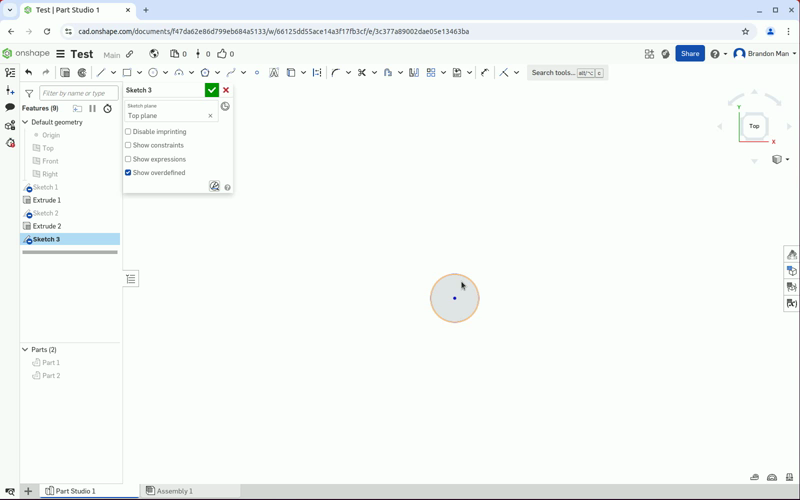
click(461, 281)
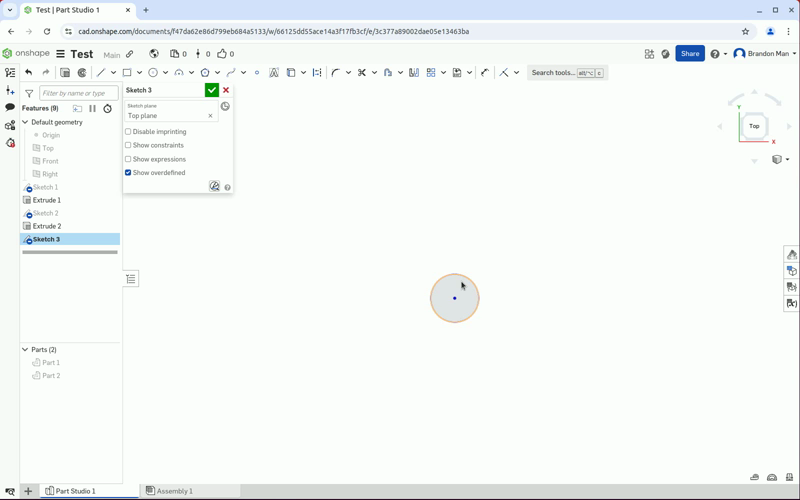
scroll(-6)
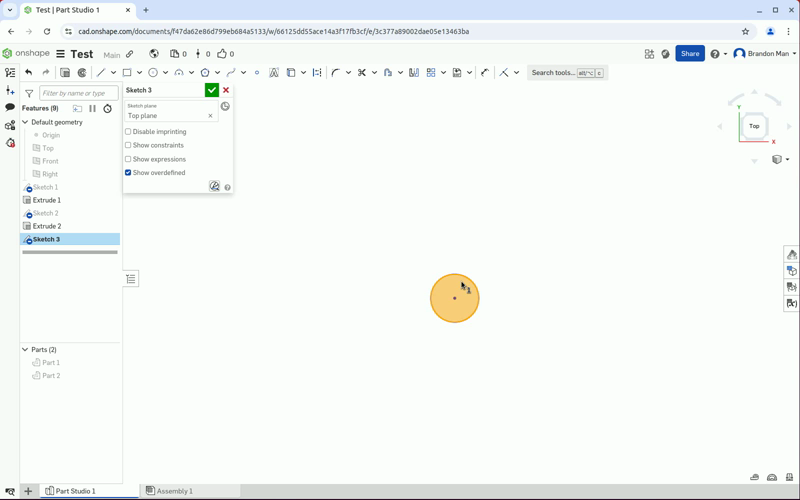
scroll(-6)
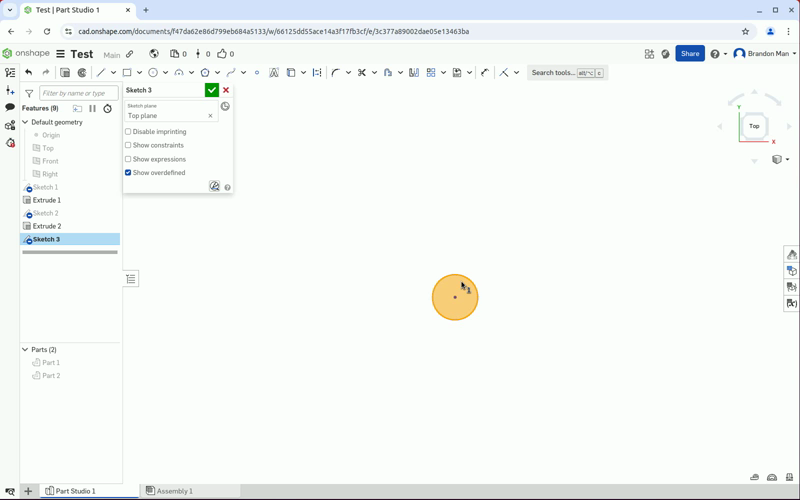
scroll(-6)
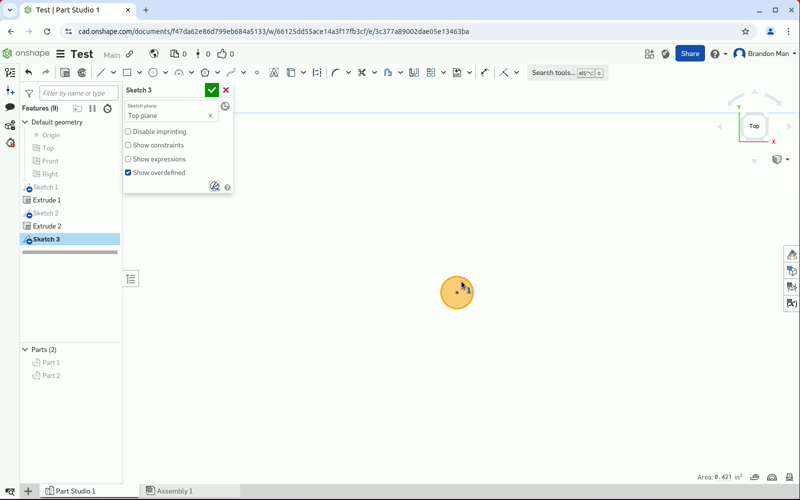
scroll(-6)
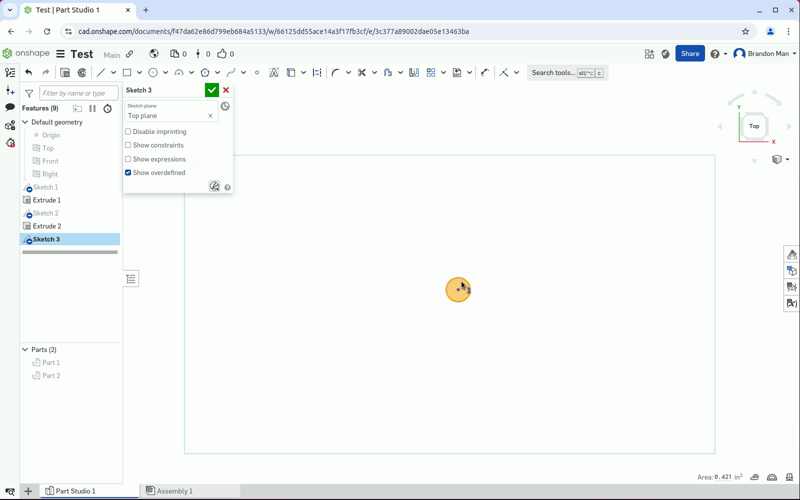
scroll(-6)
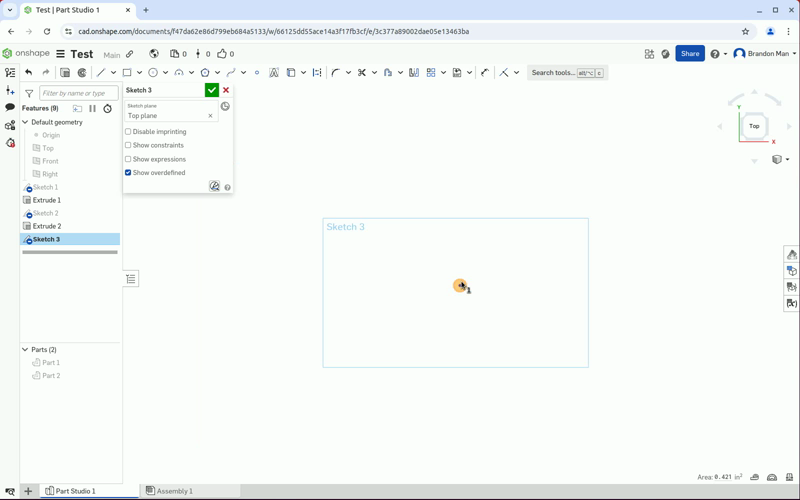
scroll(-6)
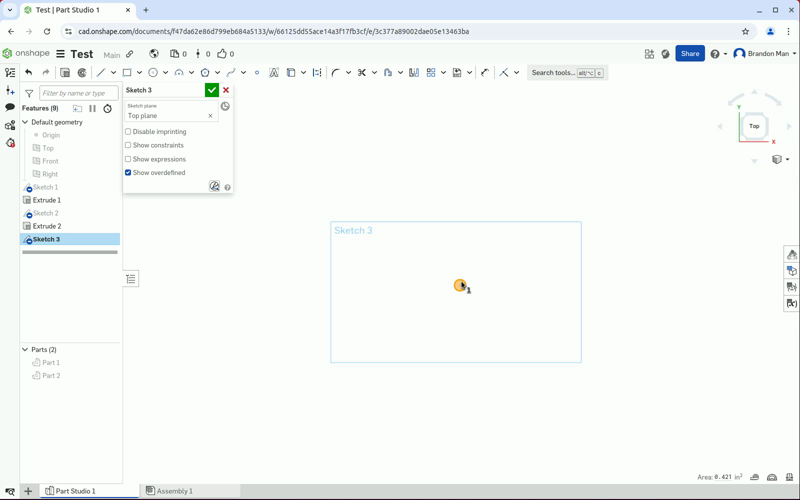
scroll(-6)
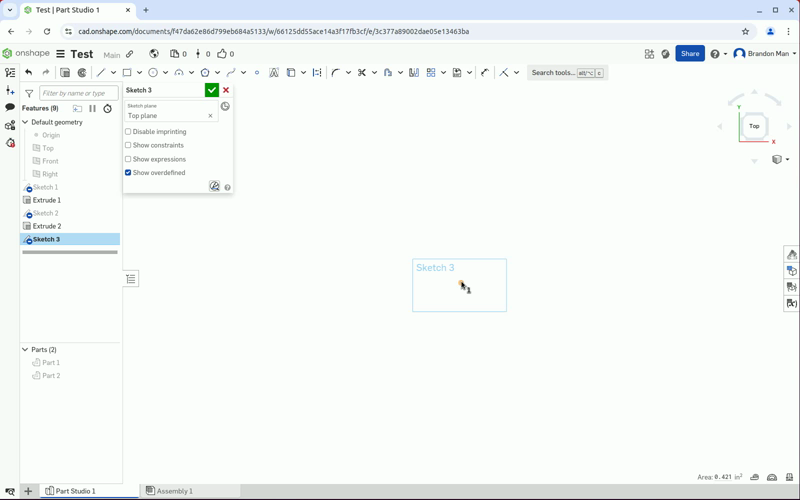
mouse_move(73, 352)
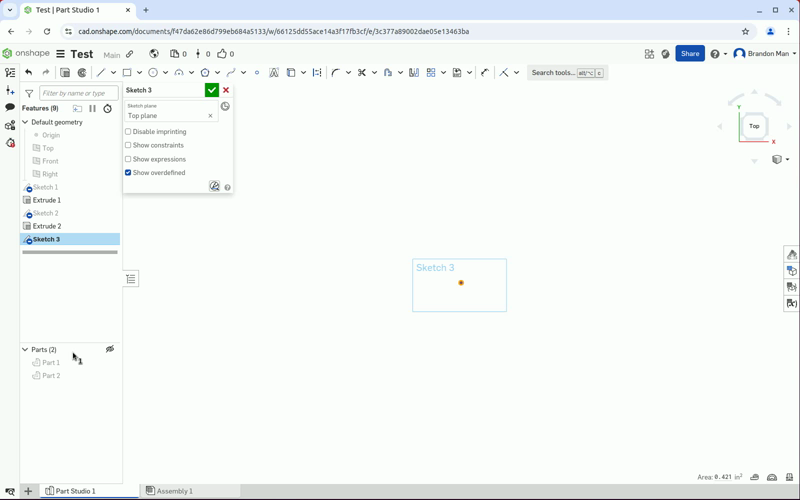
key(shift+y)
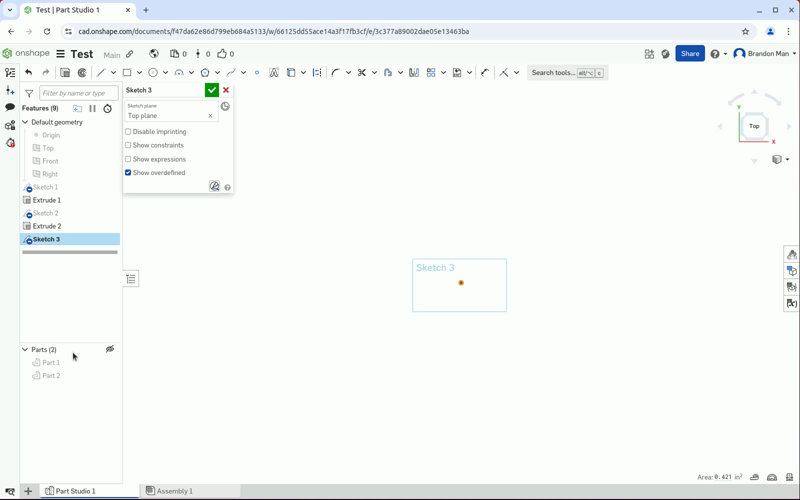
key(shift+e)
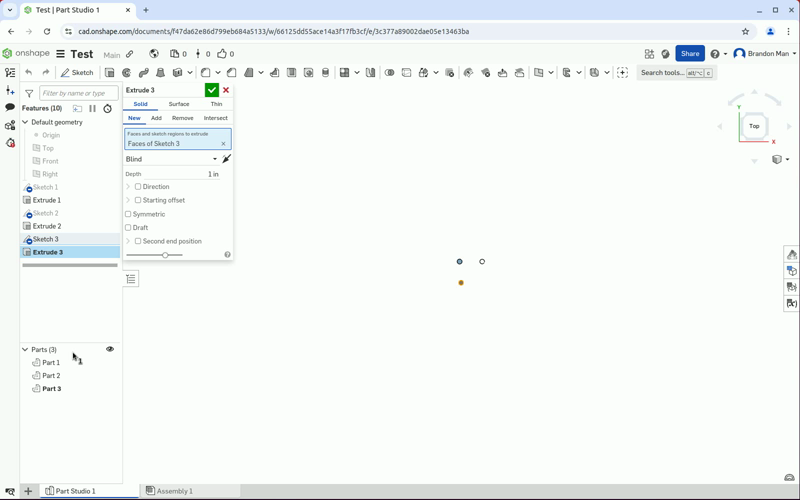
mouse_move(143, 106)
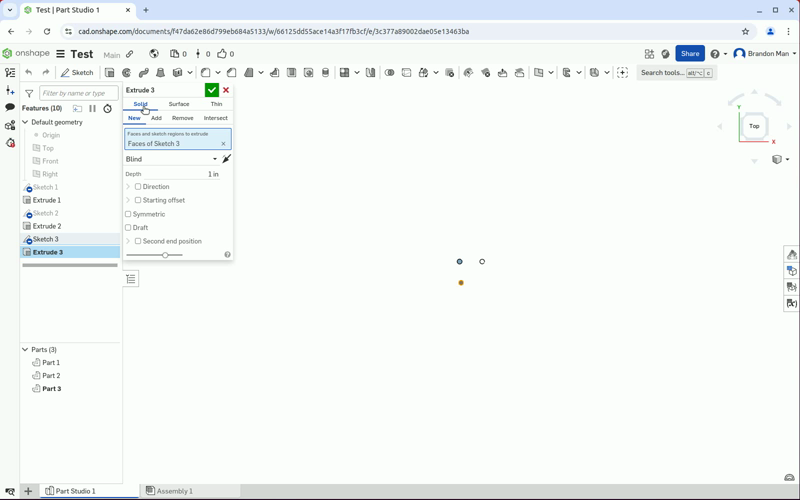
click(143, 106)
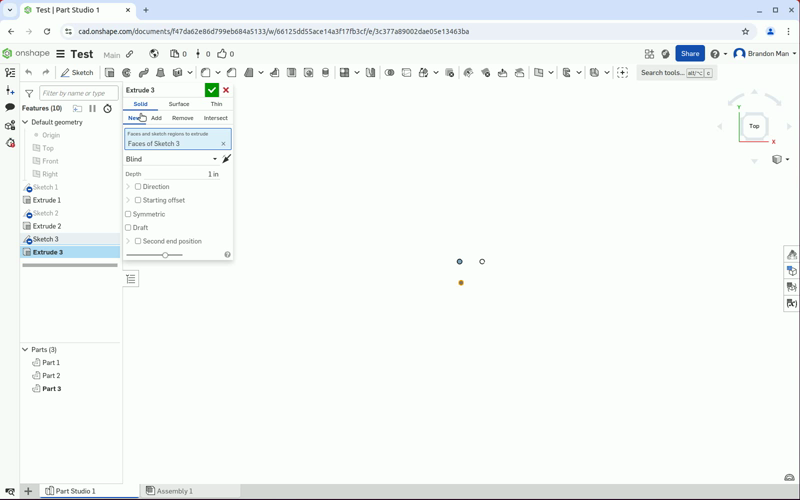
mouse_move(137, 120)
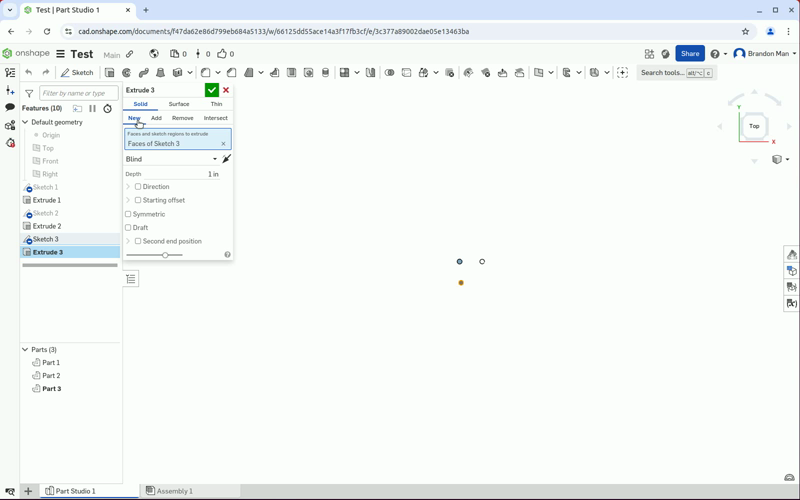
click(137, 120)
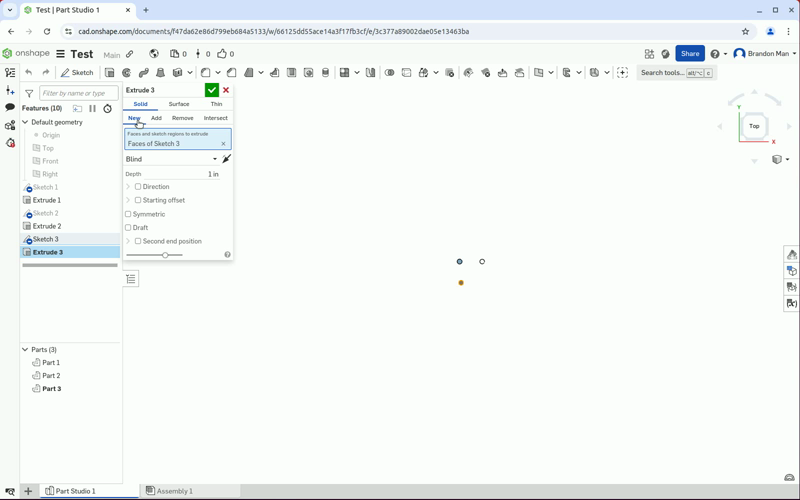
key(tab, 4)
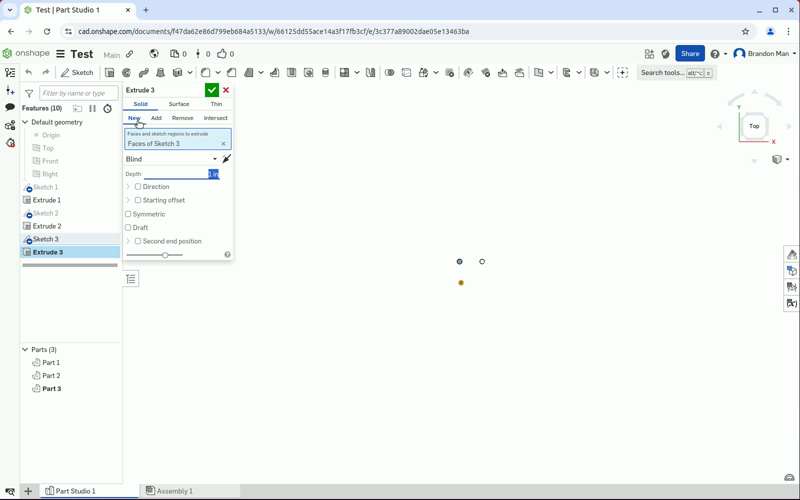
text(4.574)
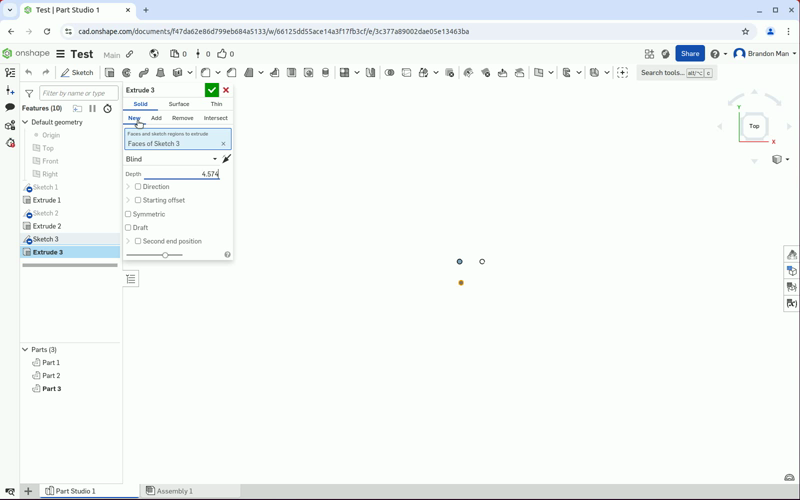
key(enter)
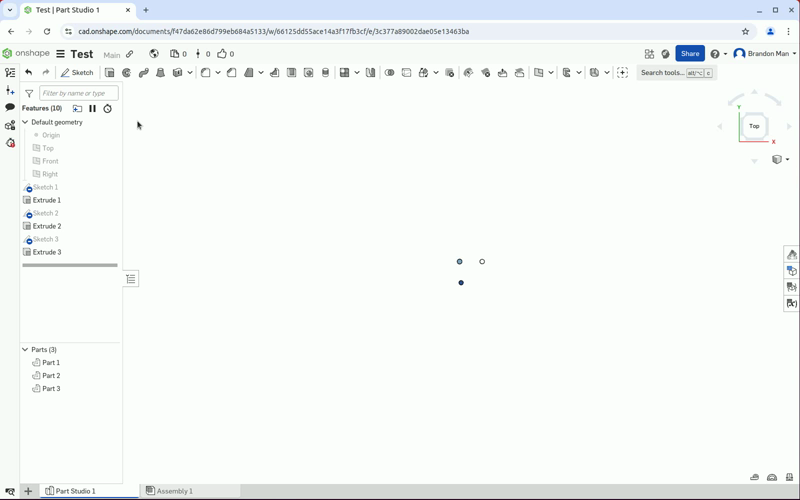
key(shift+h)
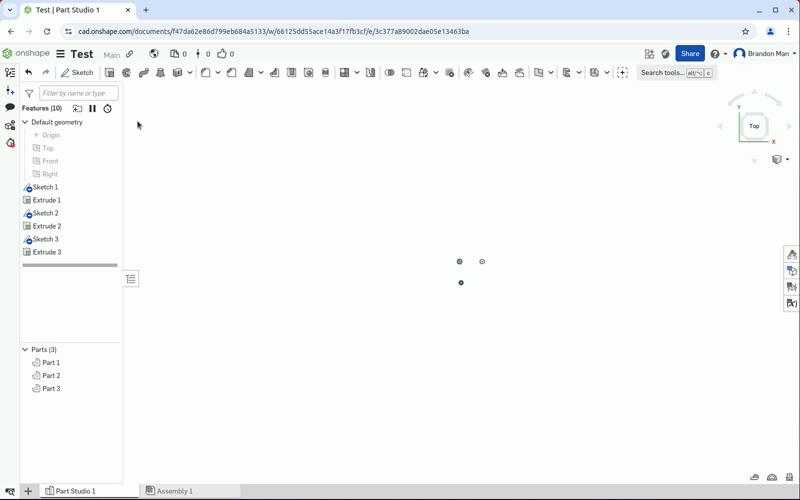
key(shift+h)
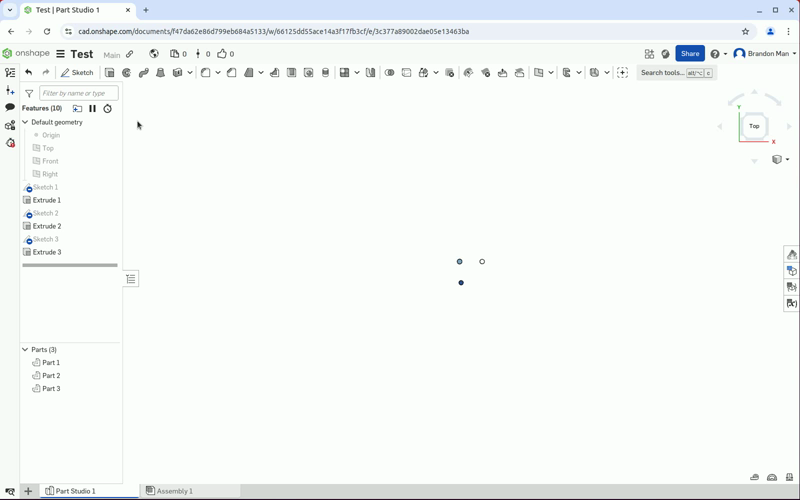
mouse_move(73, 189)
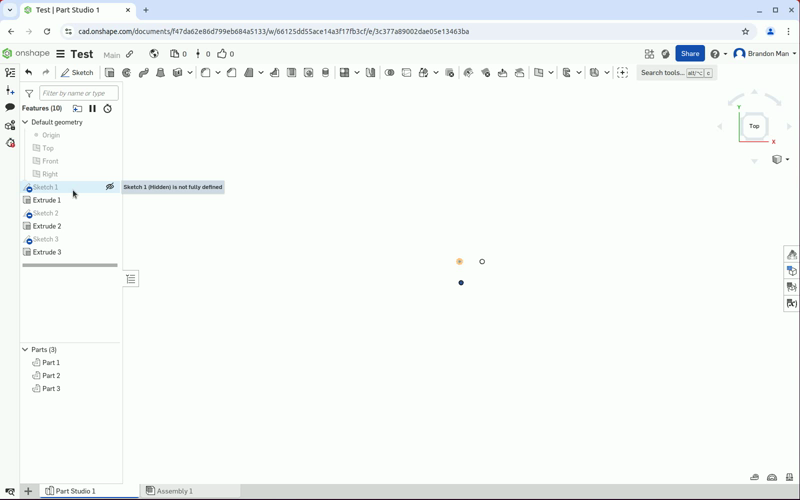
click(73, 189)
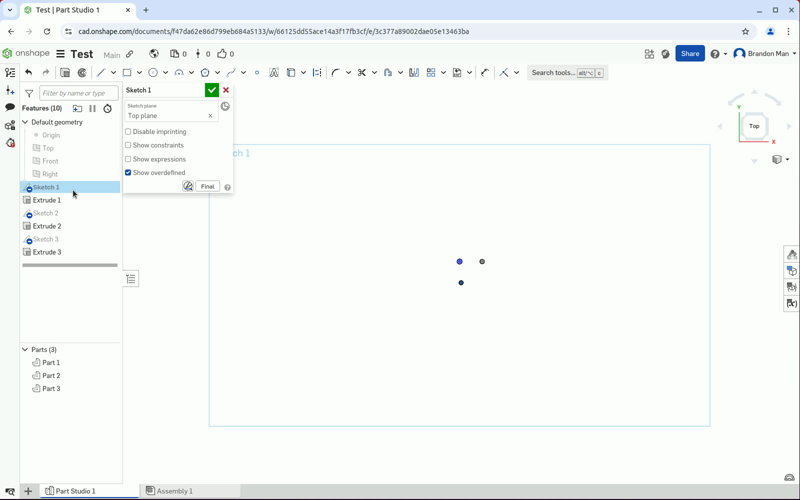
mouse_move(229, 92)
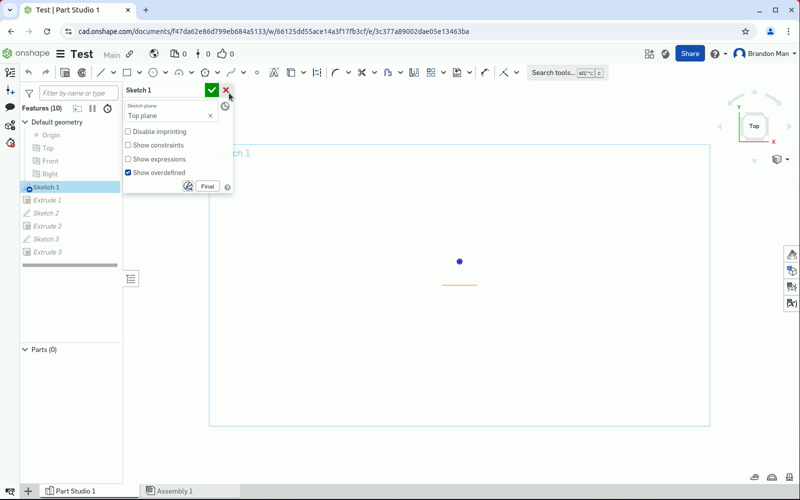
click(229, 92)
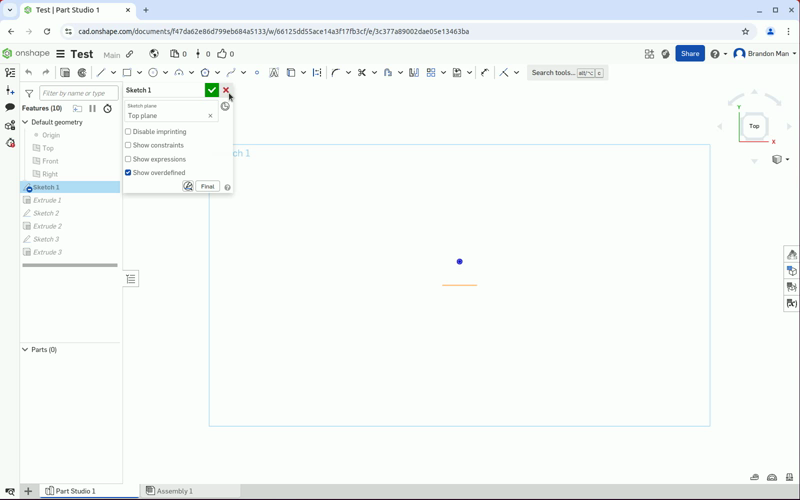
key(shift+s)
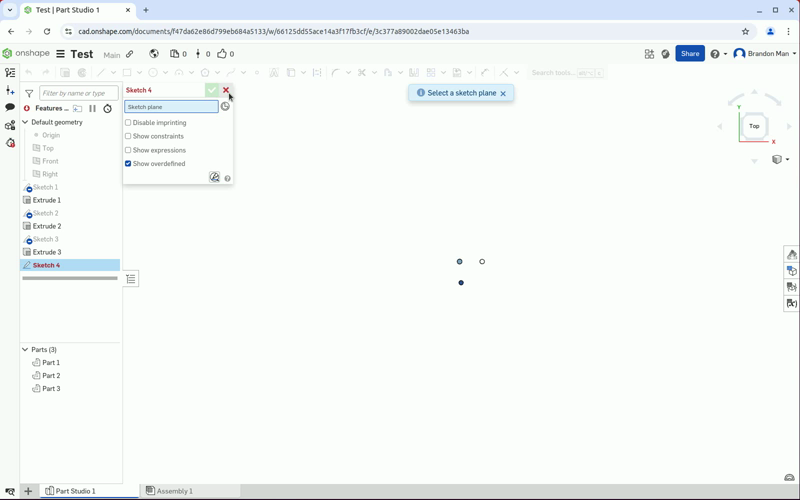
mouse_move(73, 150)
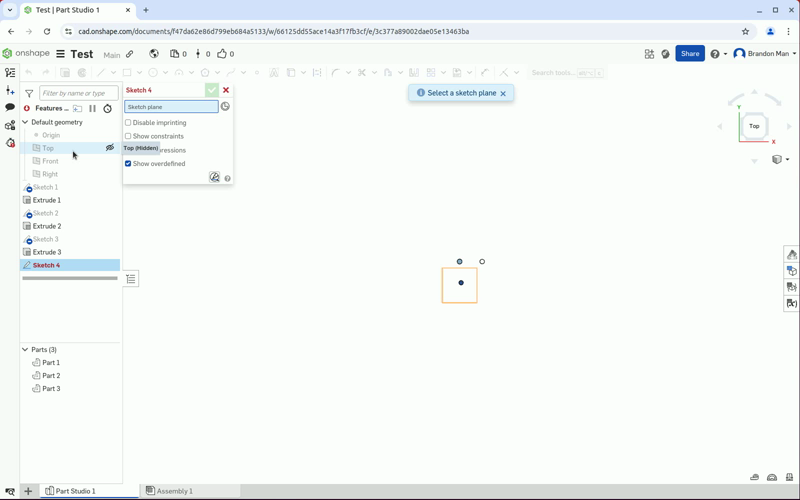
click(73, 150)
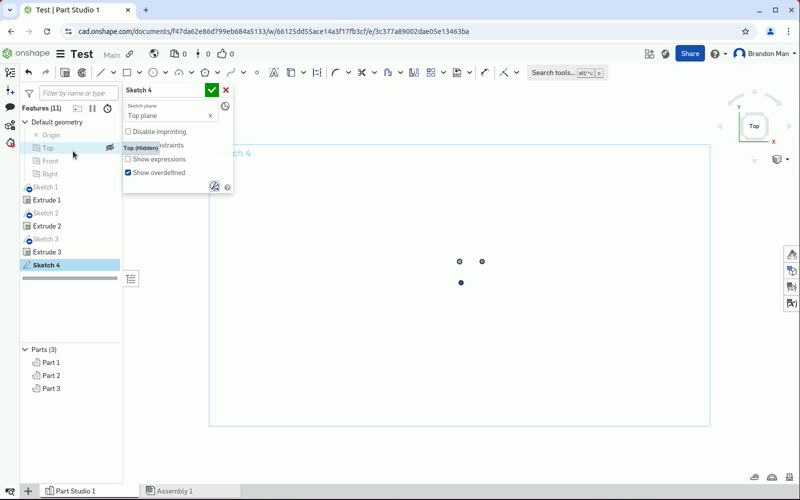
mouse_move(73, 352)
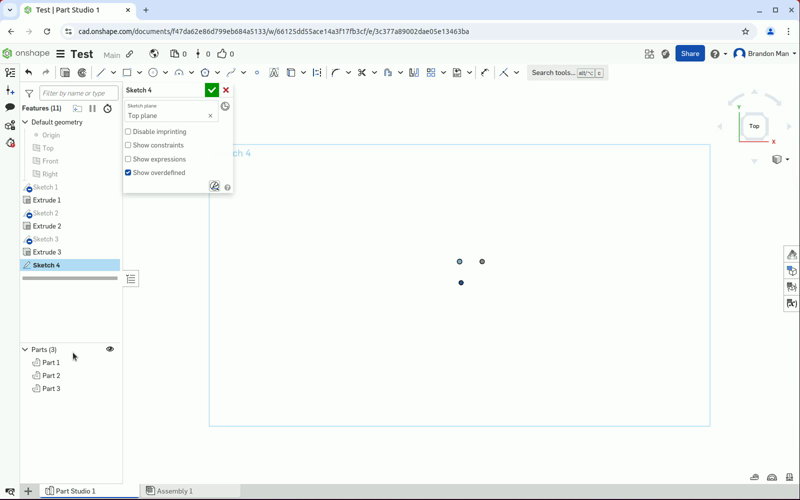
key(y)
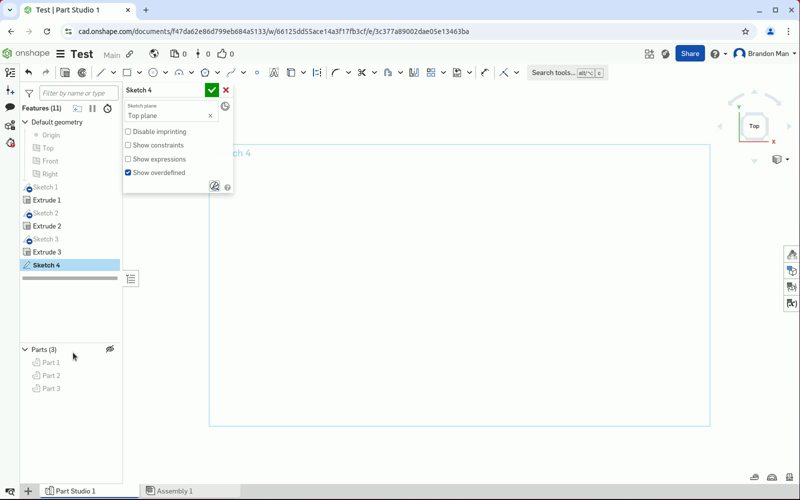
key(c)
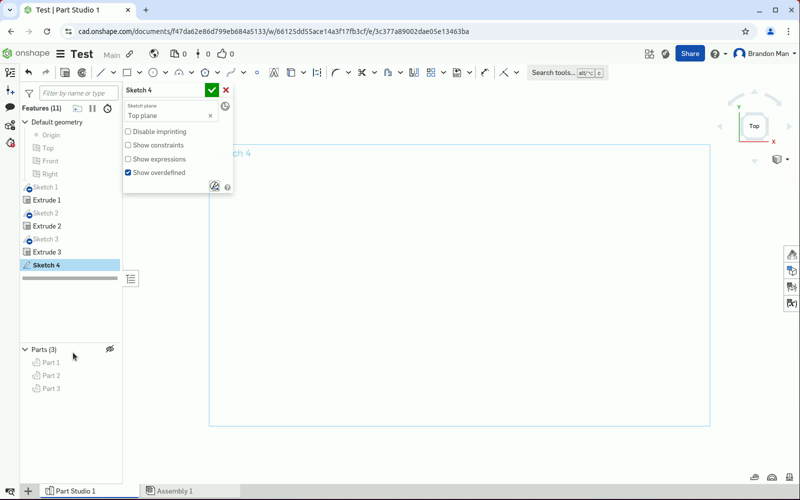
key_down(shift)
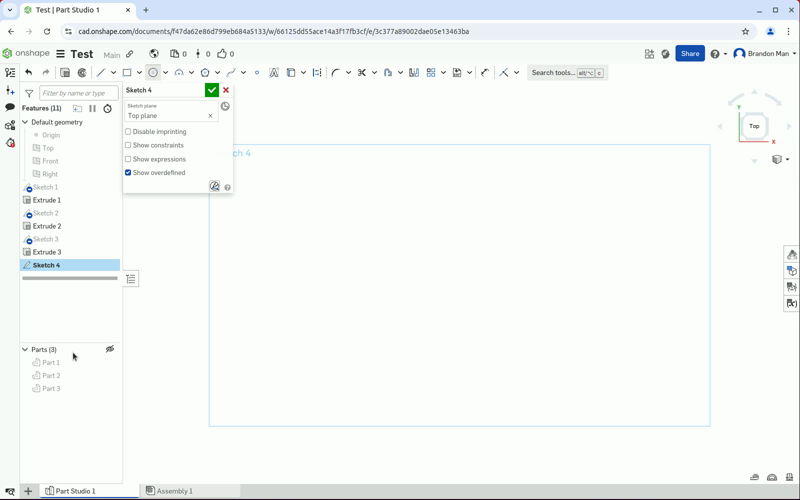
mouse_move(481, 282)
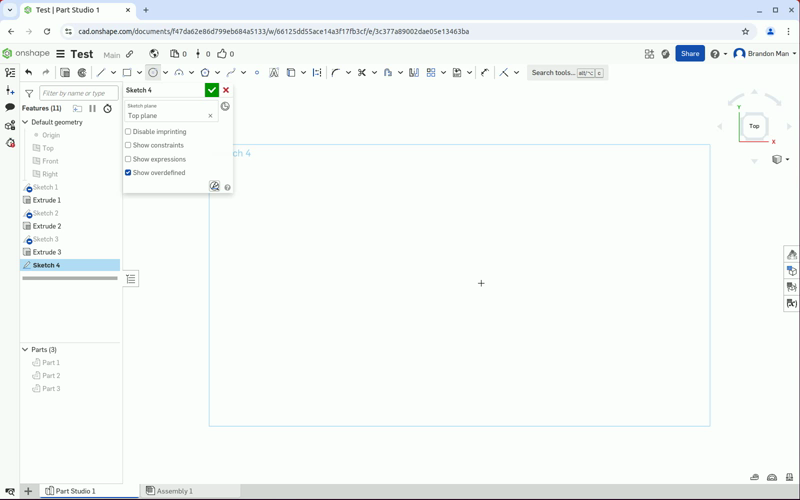
click(481, 282)
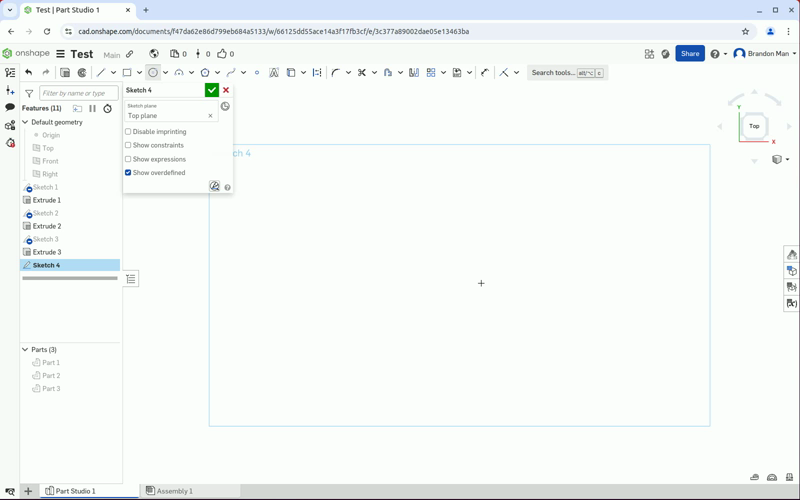
key_up(shift)
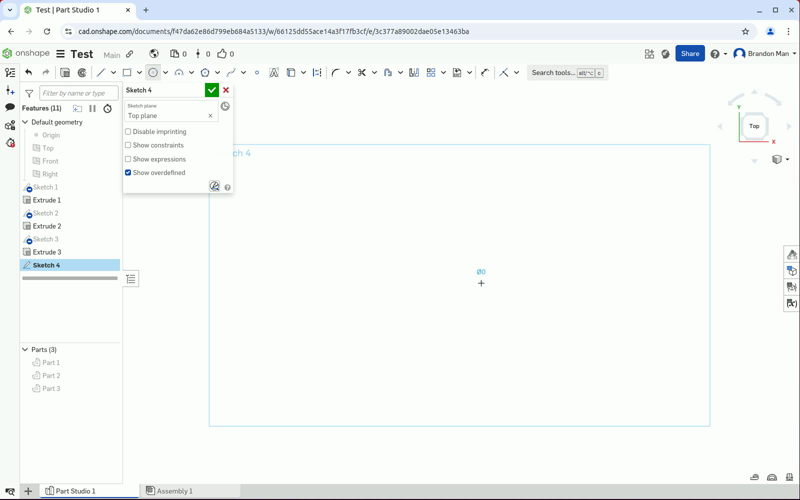
mouse_move(483, 282)
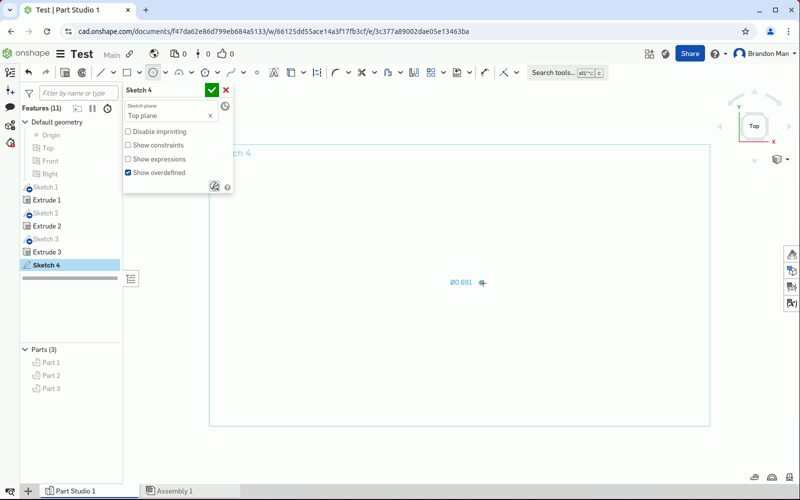
scroll(6)
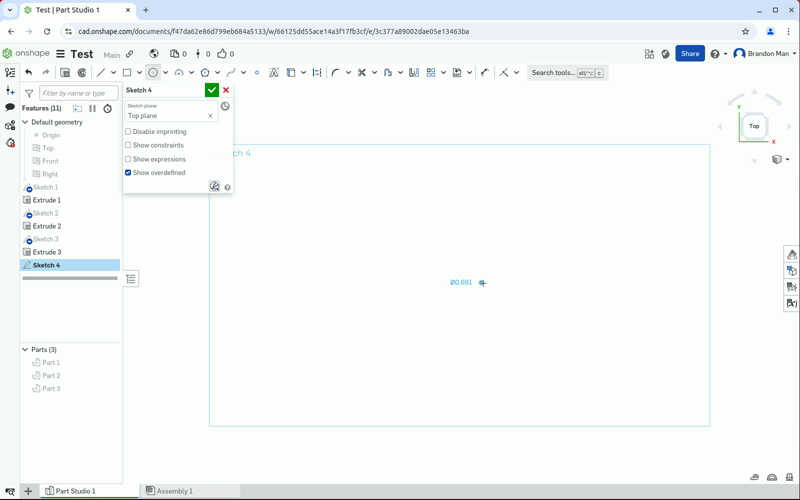
scroll(6)
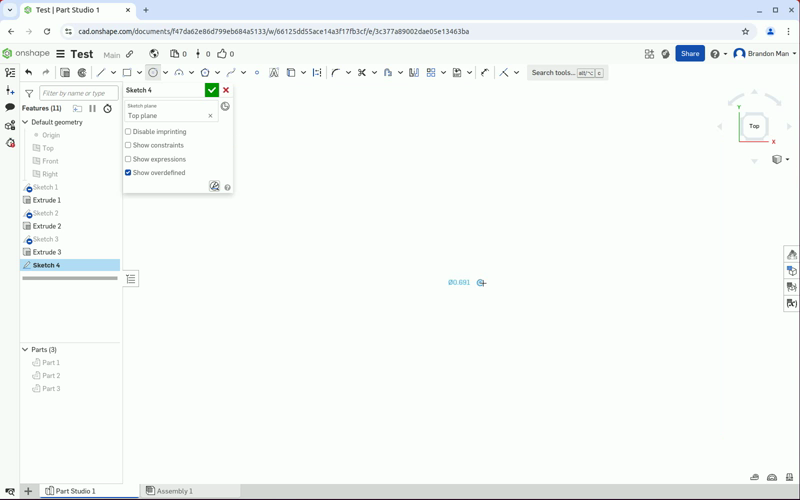
scroll(6)
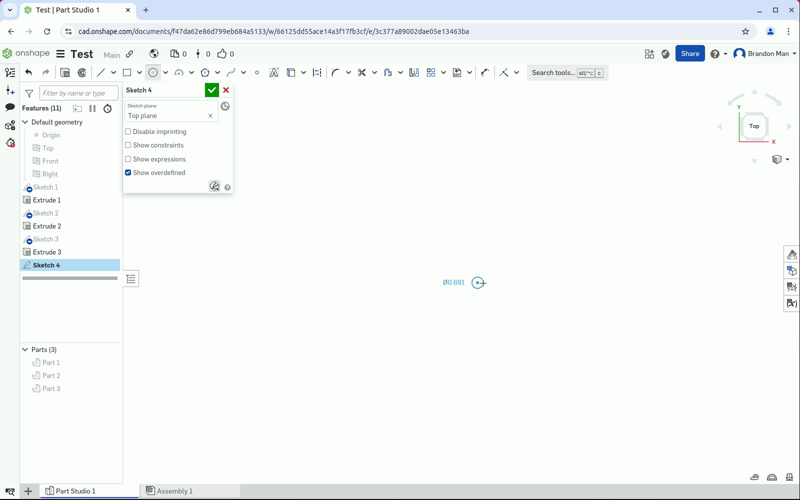
scroll(6)
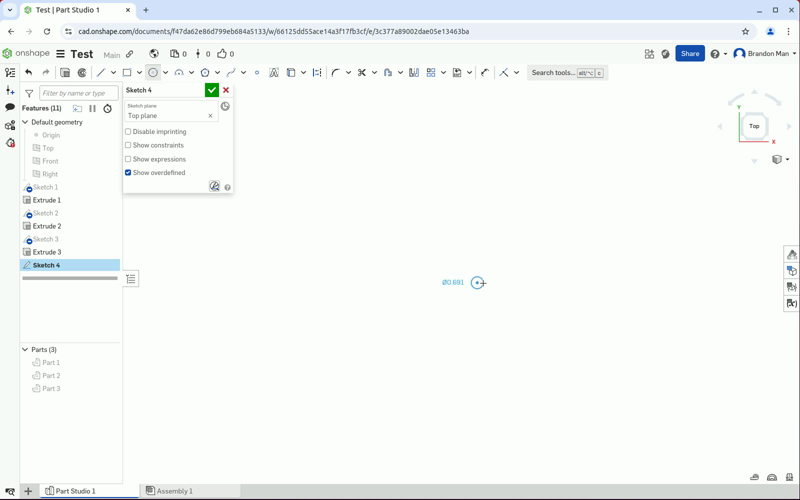
scroll(6)
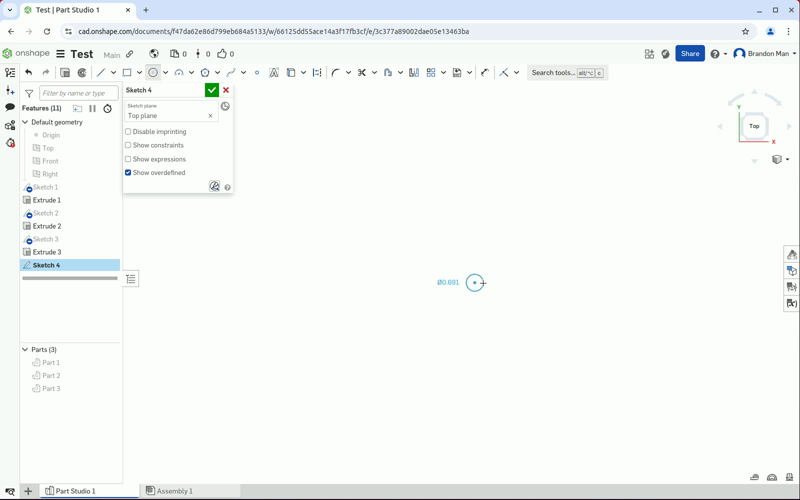
scroll(6)
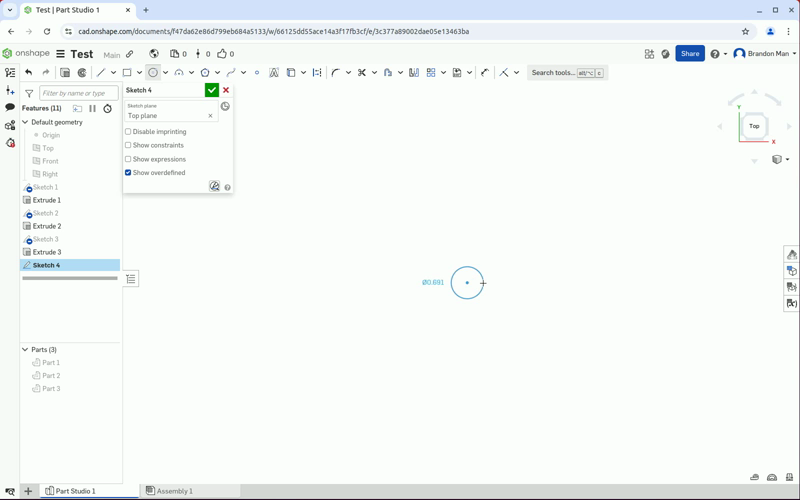
scroll(6)
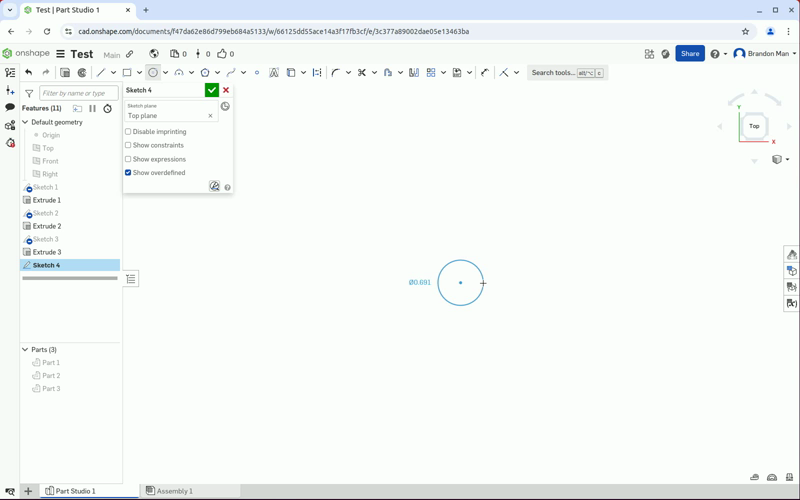
click(483, 282)
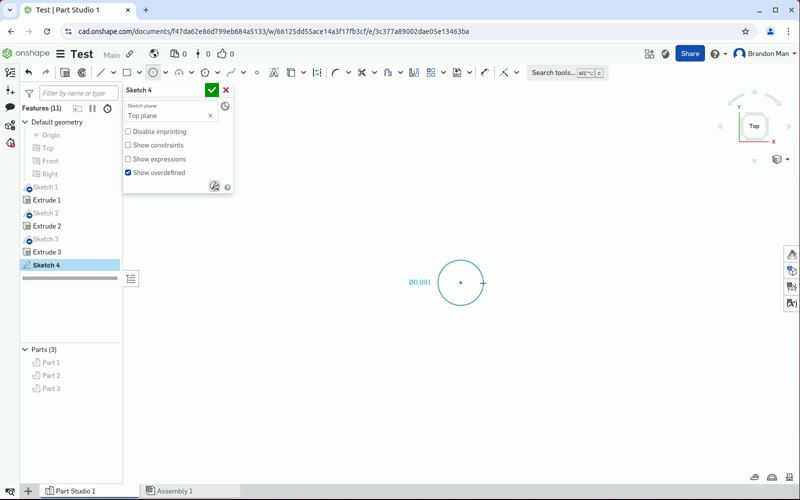
scroll(-6)
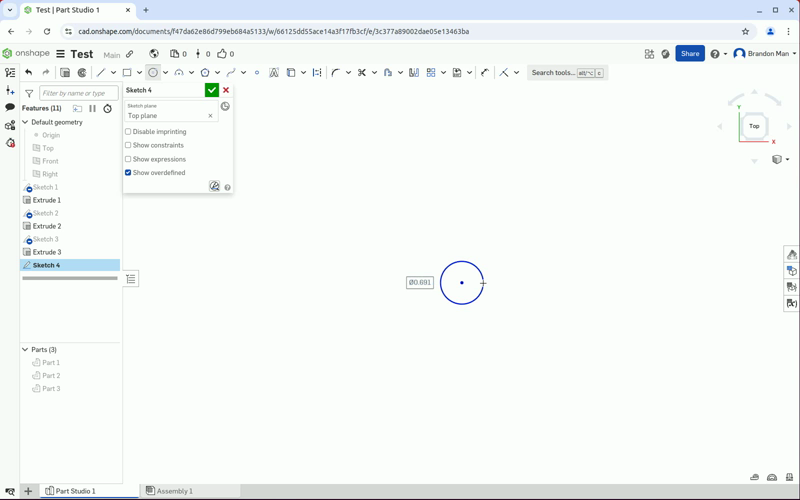
scroll(-6)
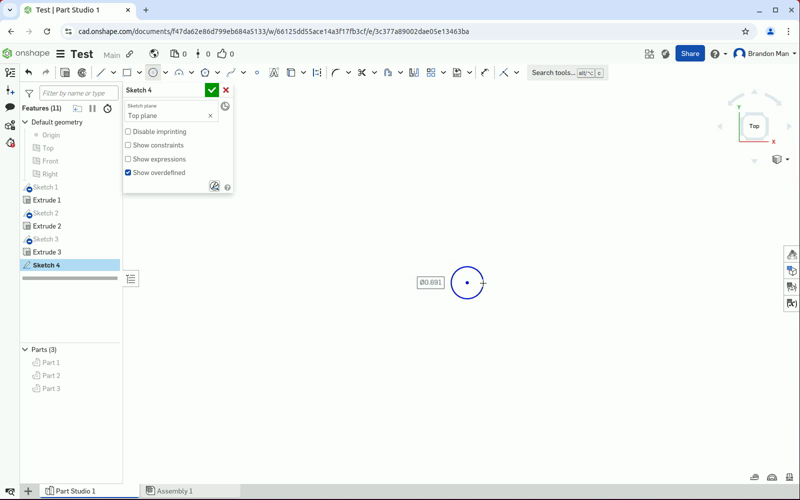
scroll(-6)
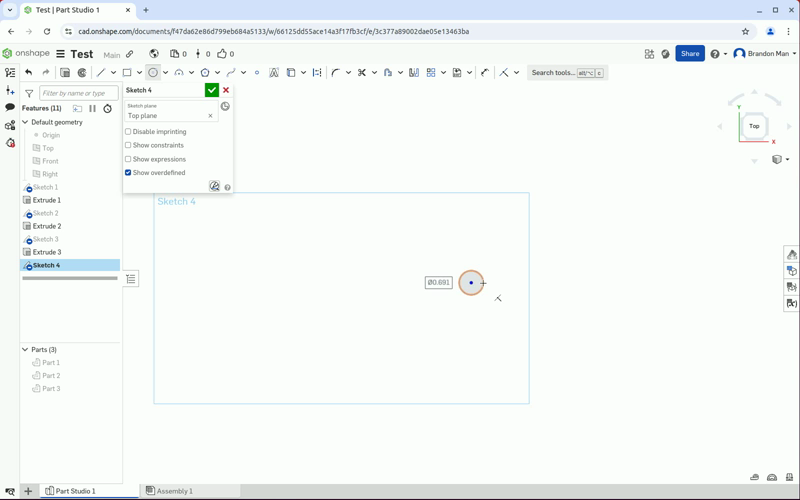
scroll(-6)
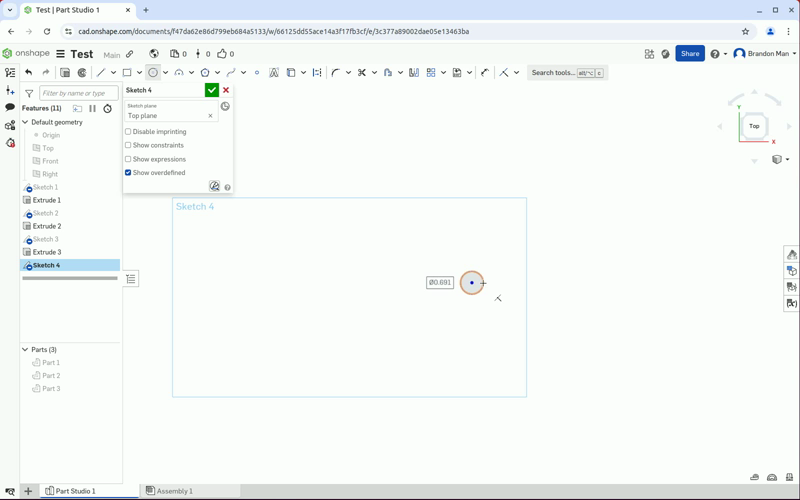
scroll(-6)
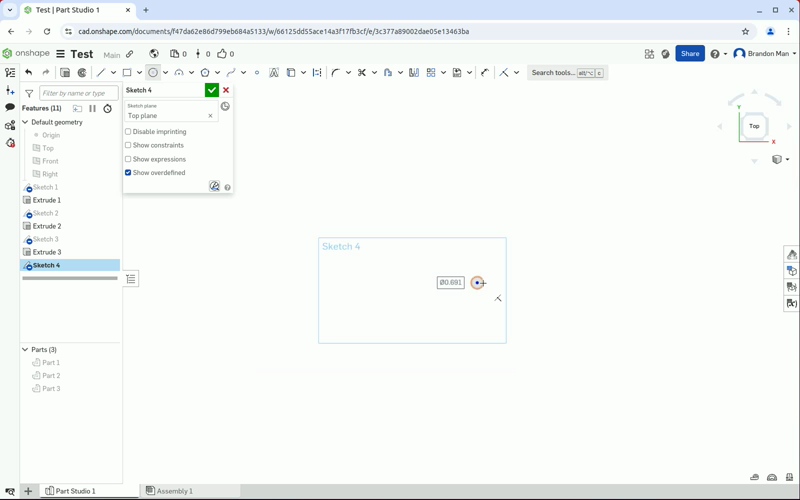
scroll(-6)
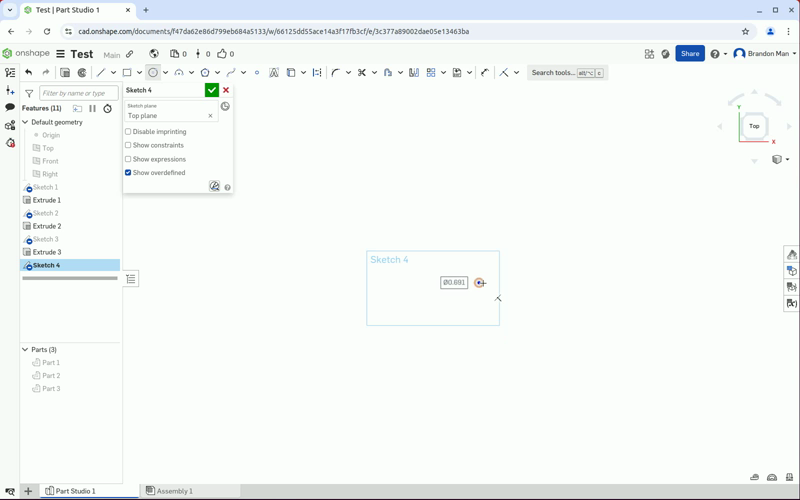
scroll(-6)
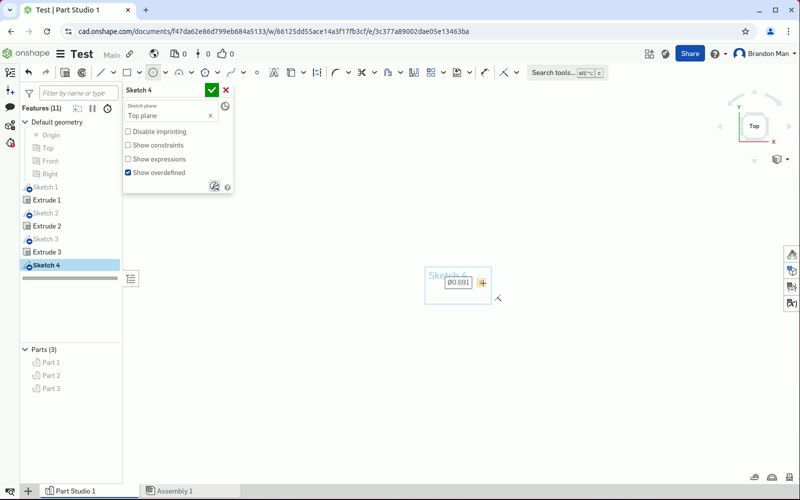
key(esc)
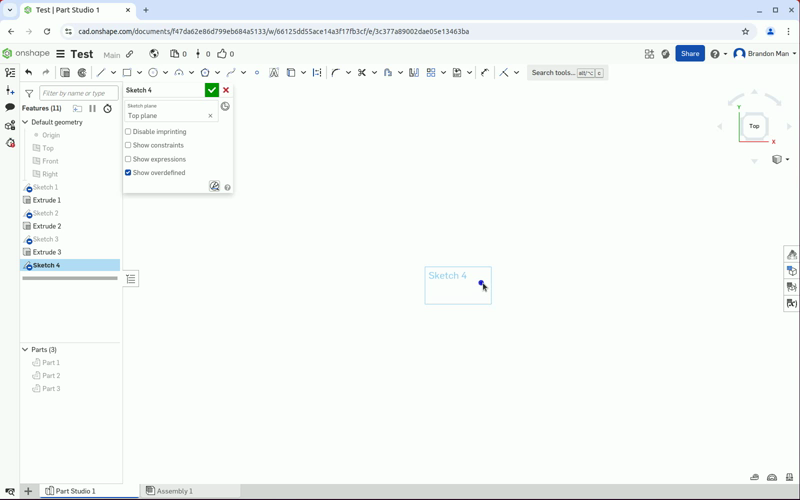
mouse_move(480, 284)
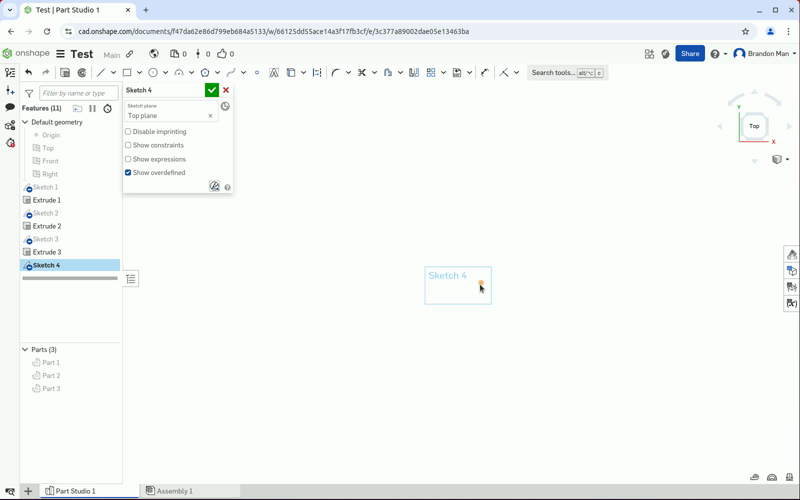
scroll(6)
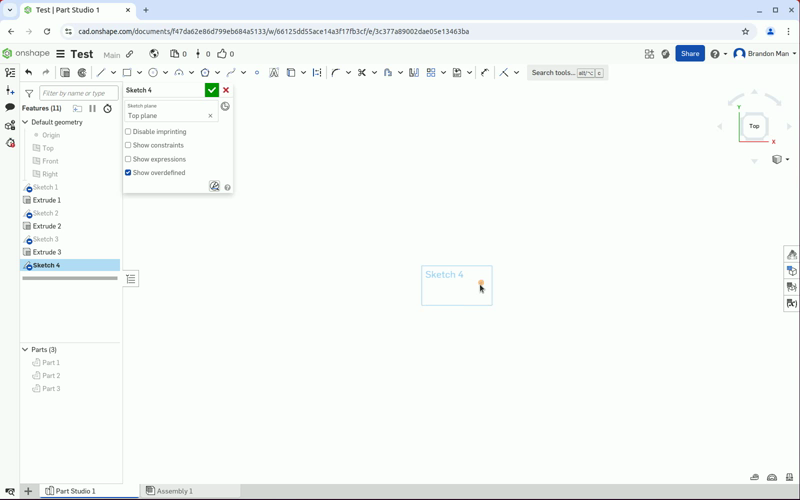
scroll(6)
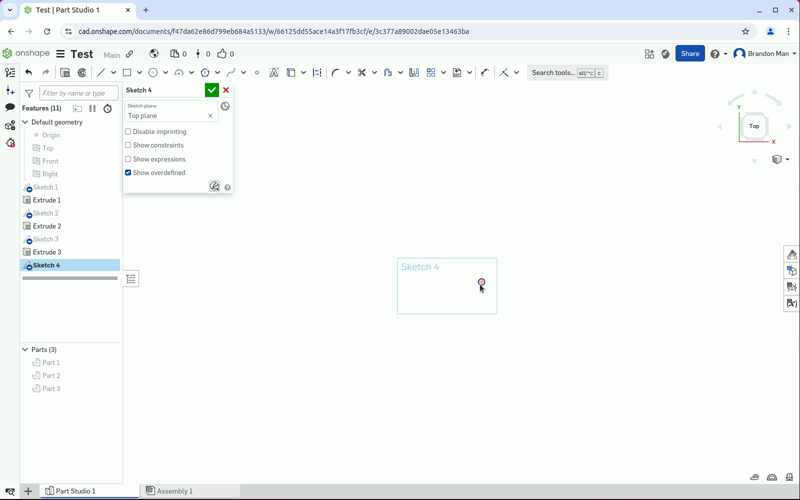
scroll(6)
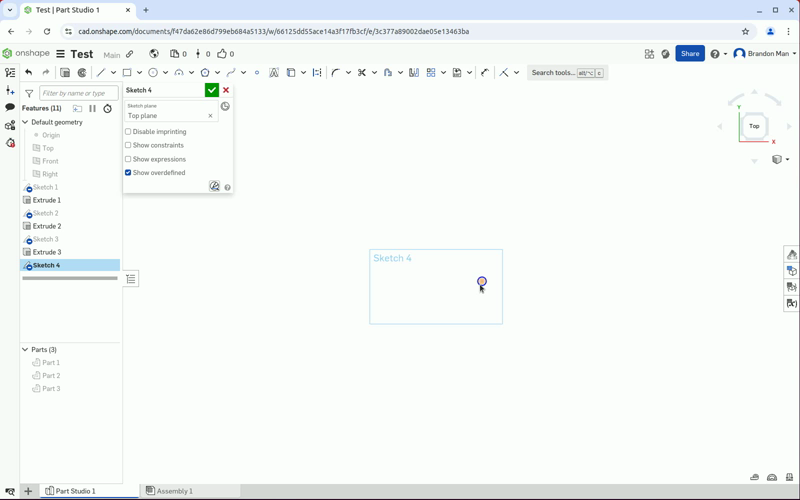
scroll(6)
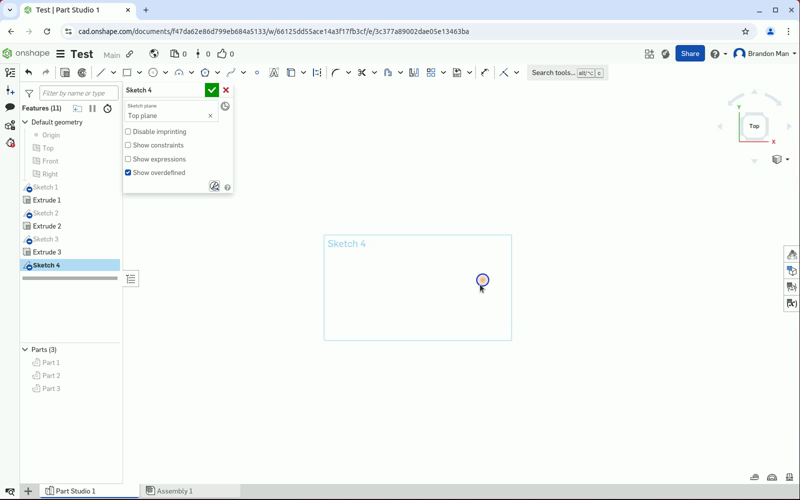
scroll(6)
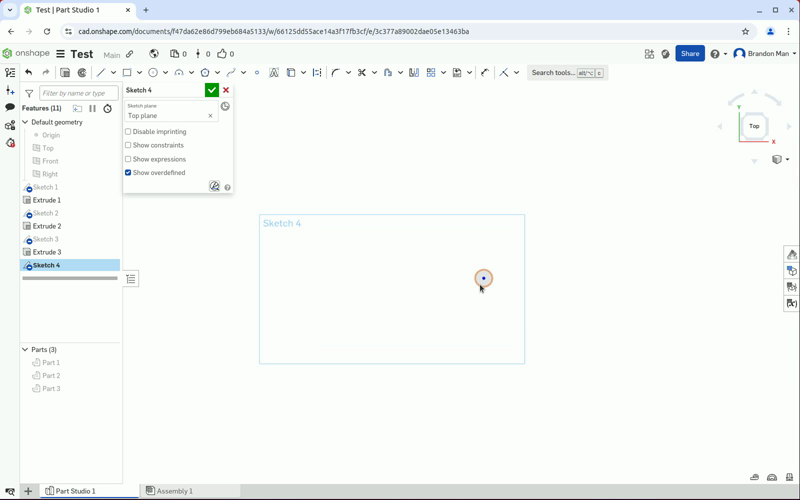
scroll(6)
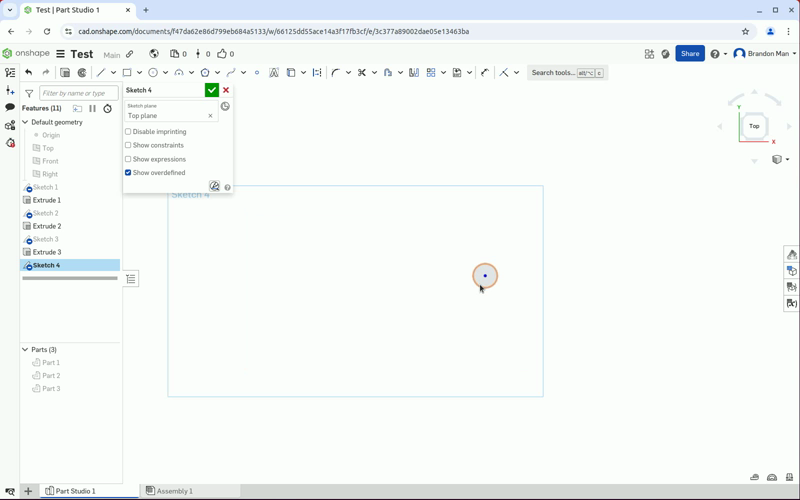
scroll(6)
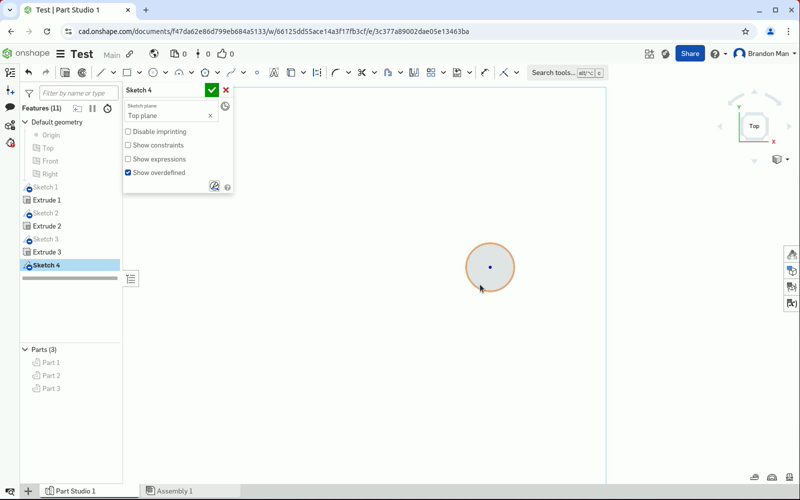
click(480, 284)
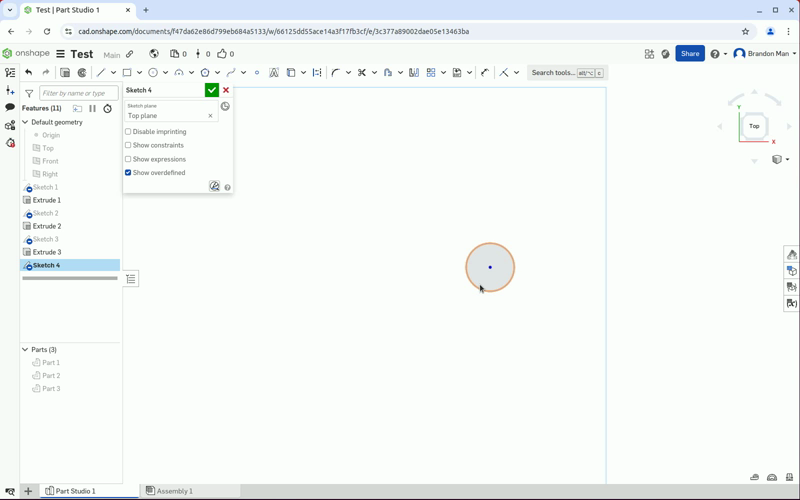
scroll(-6)
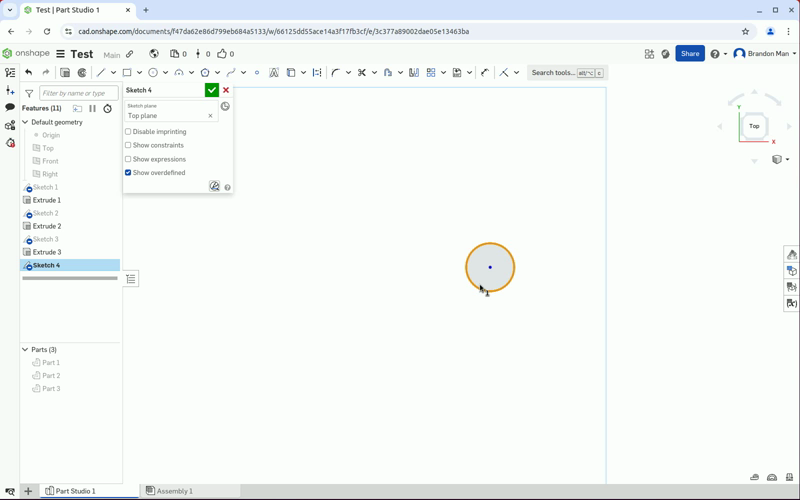
scroll(-6)
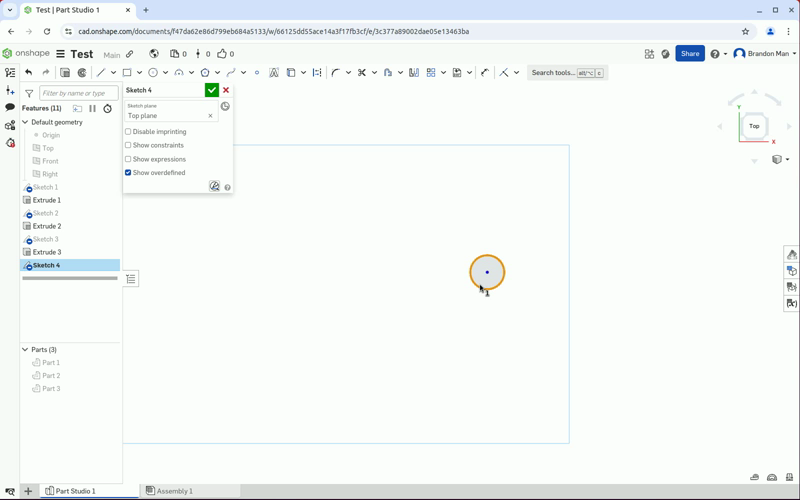
scroll(-6)
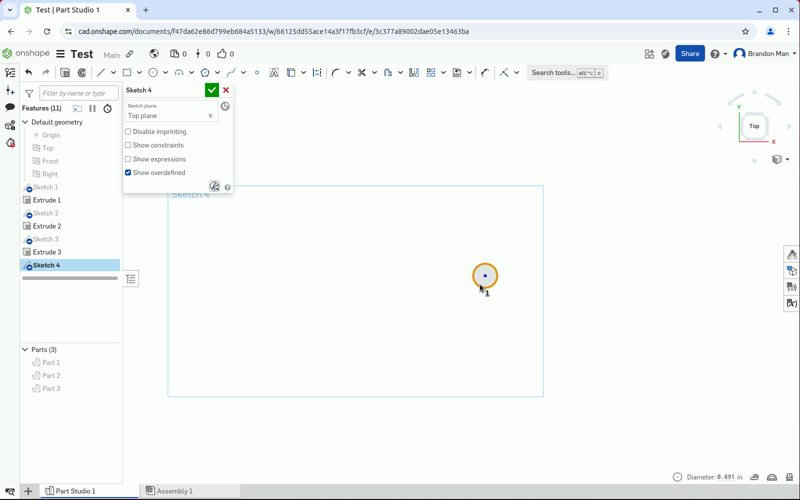
scroll(-6)
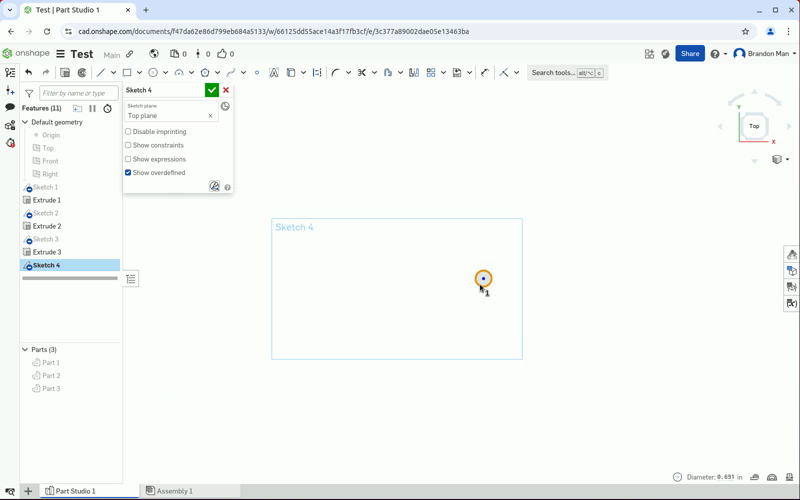
scroll(-6)
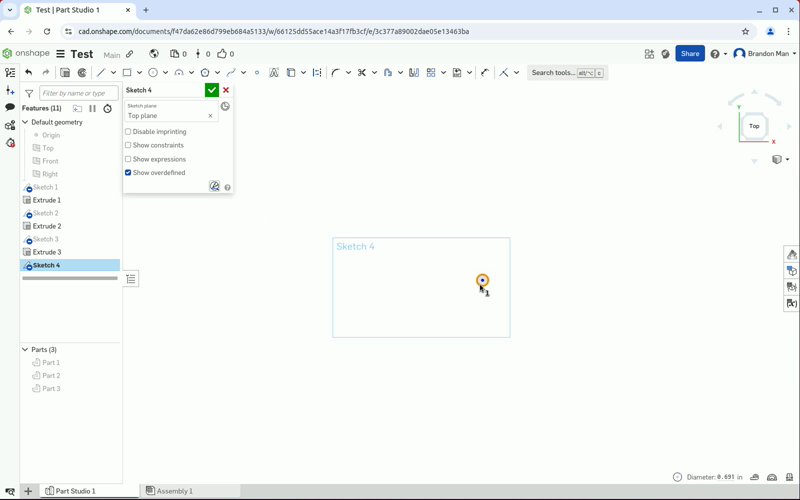
scroll(-6)
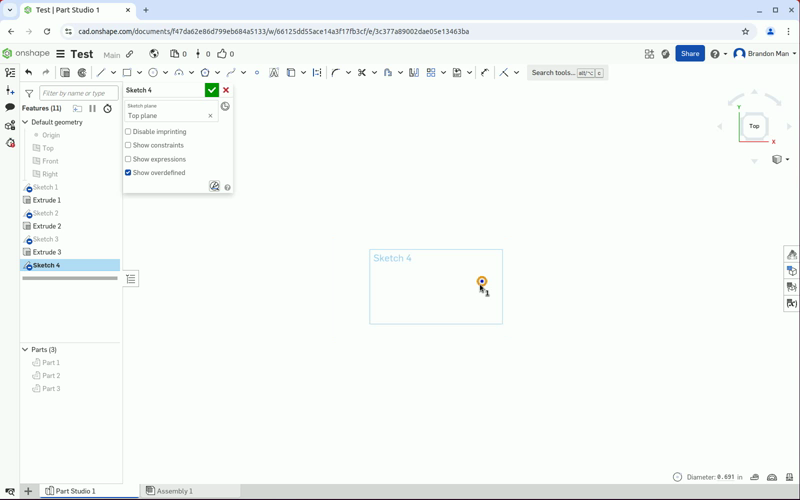
scroll(-6)
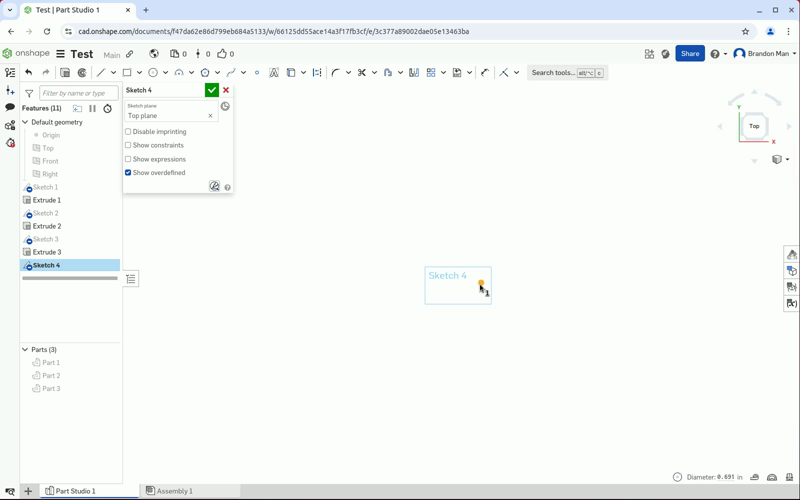
mouse_move(73, 352)
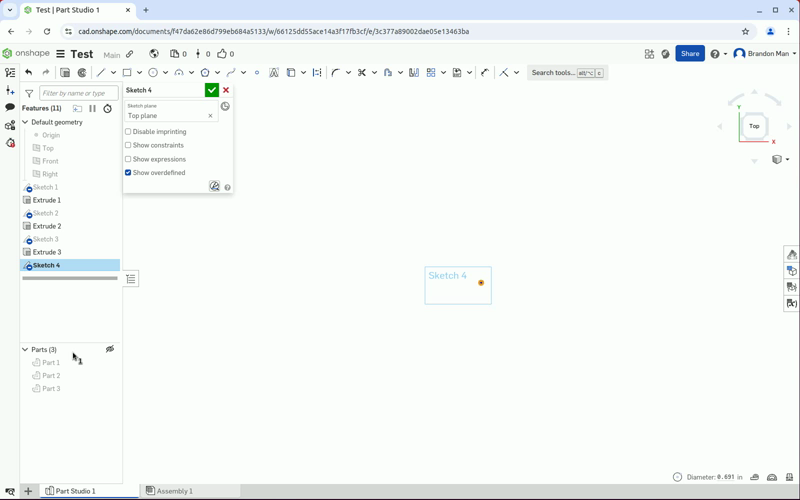
key(shift+y)
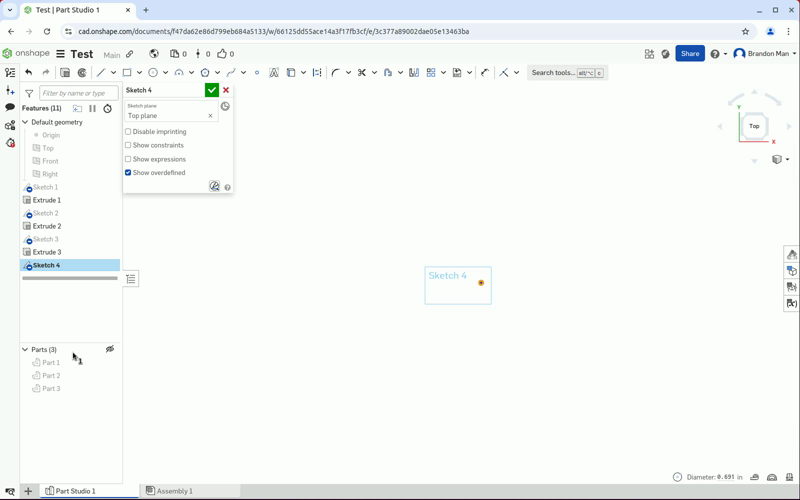
key(shift+e)
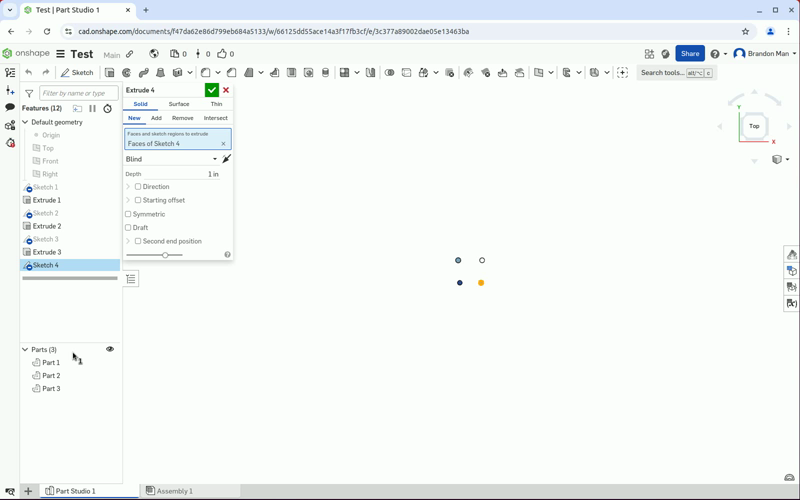
mouse_move(143, 106)
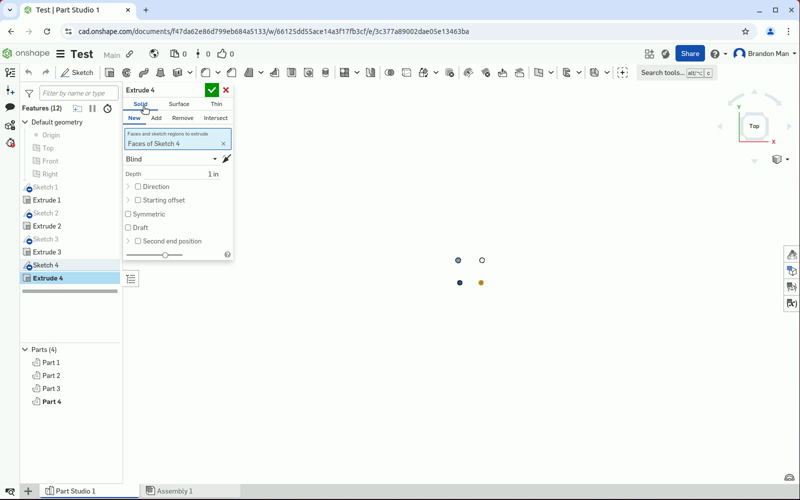
click(143, 106)
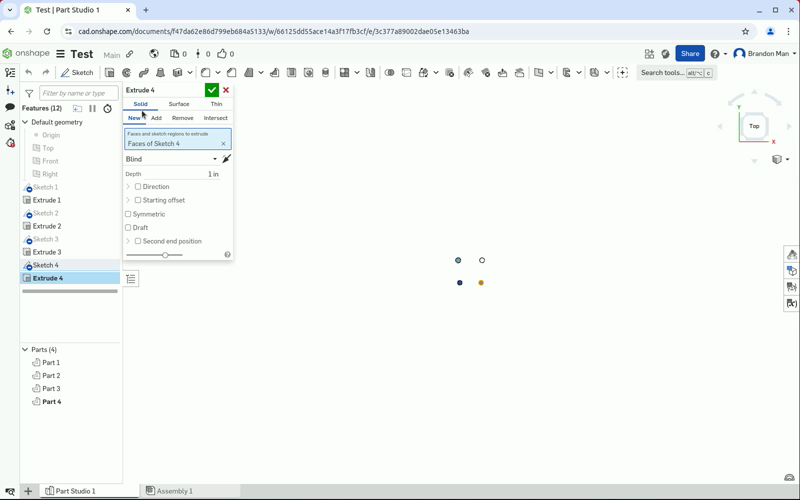
mouse_move(137, 120)
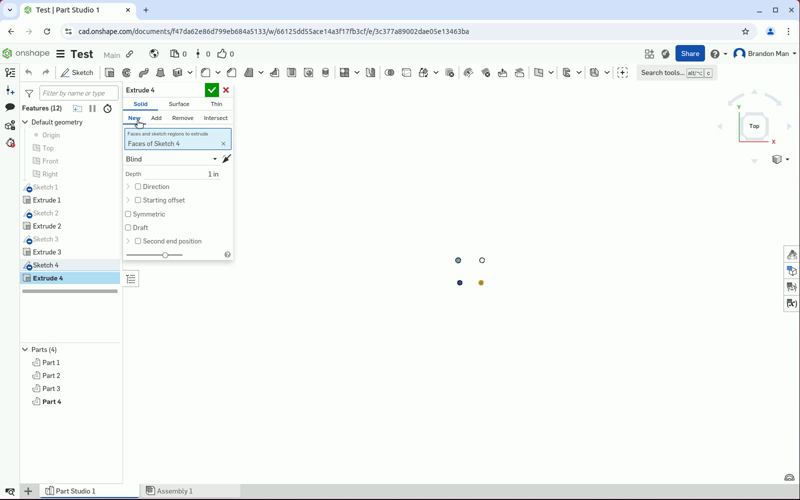
click(137, 120)
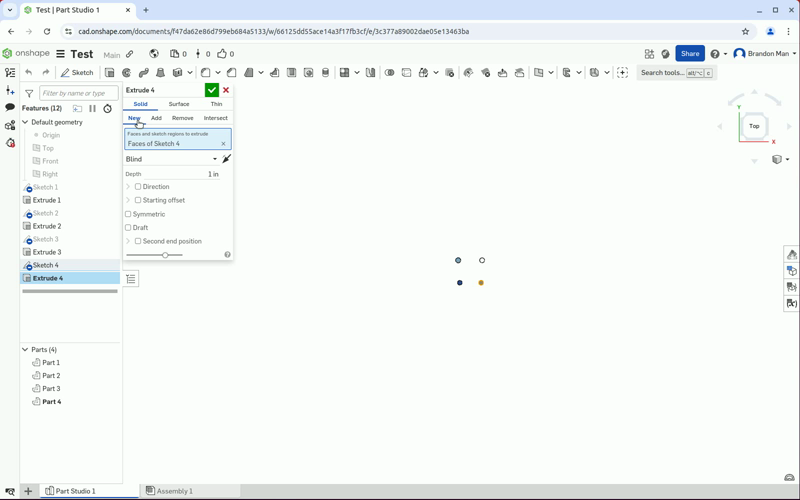
key(tab, 4)
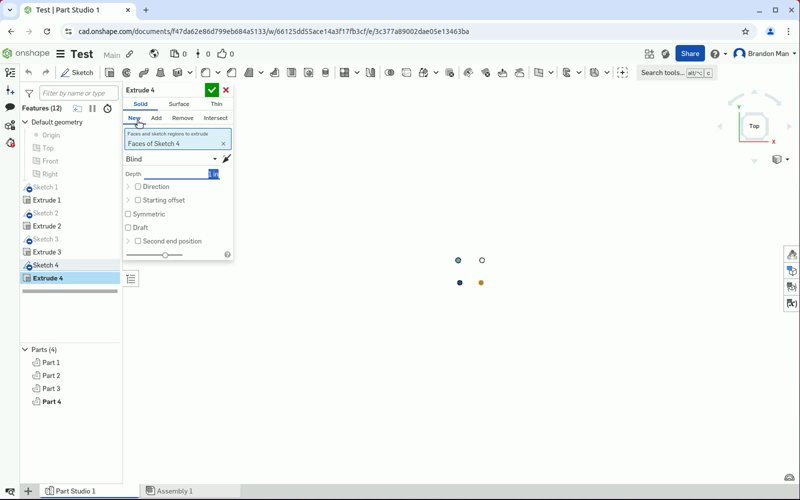
text(4.574)
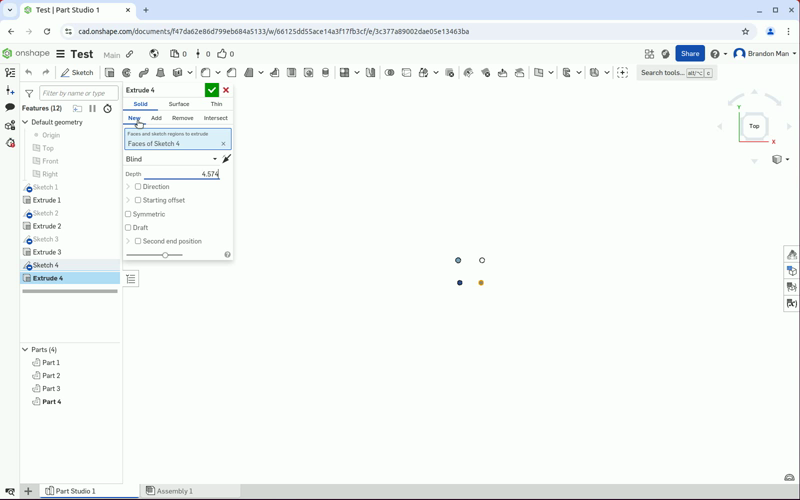
key(enter)
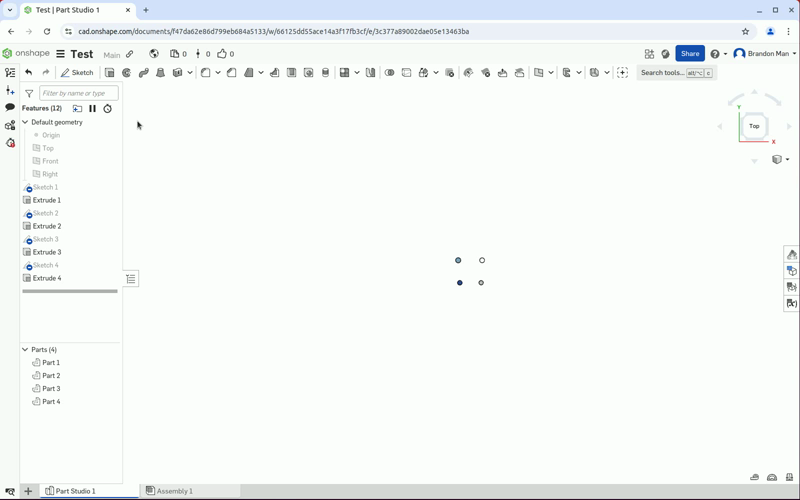
key(shift+h)
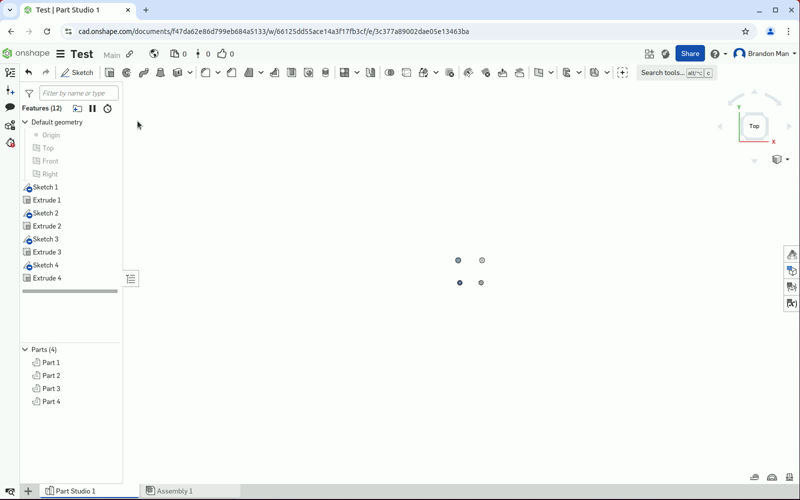
key(shift+h)
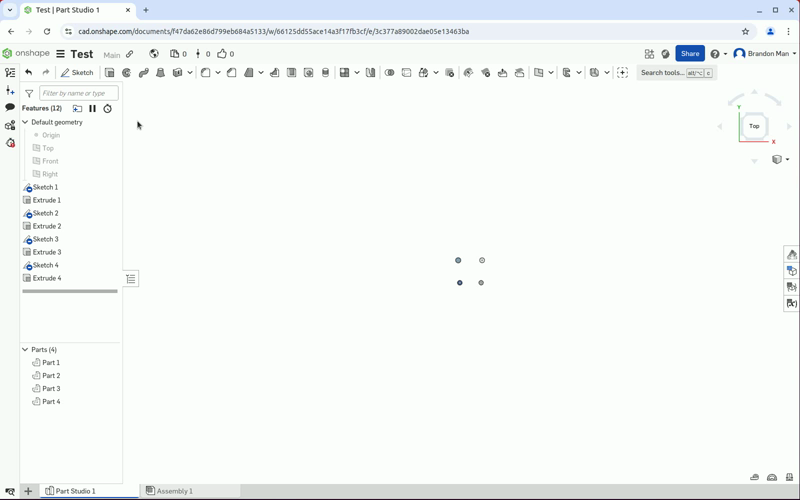
key(shift+7)
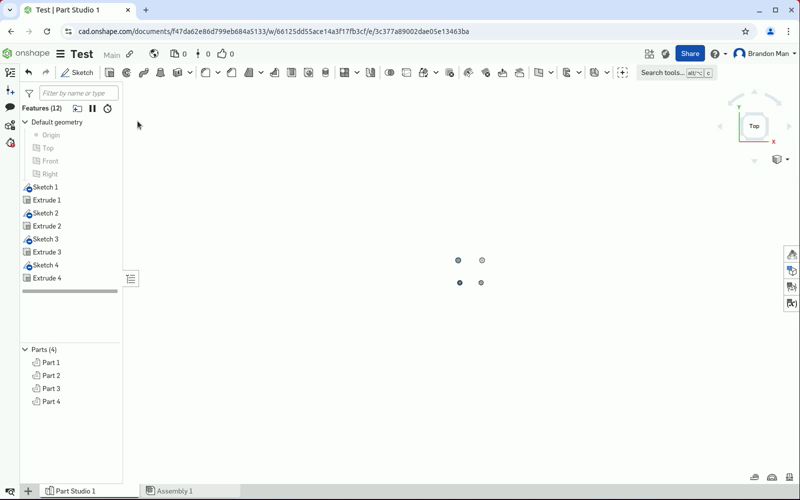
key(up, 3)
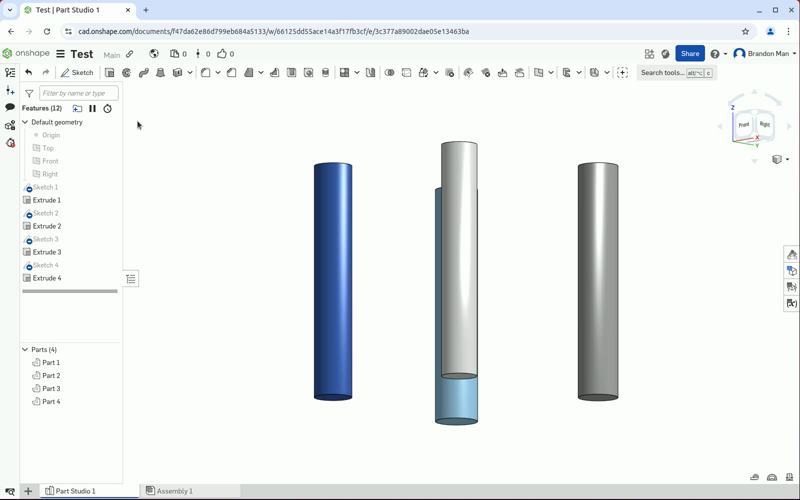
key(left, 3)
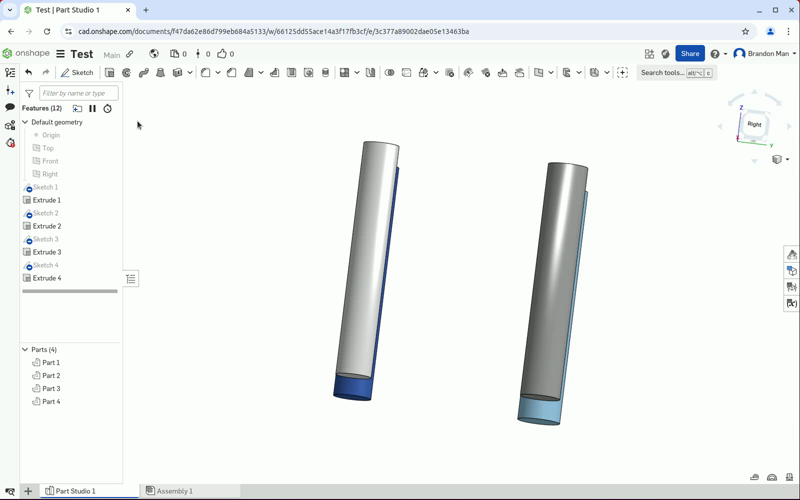
key(right, 3)
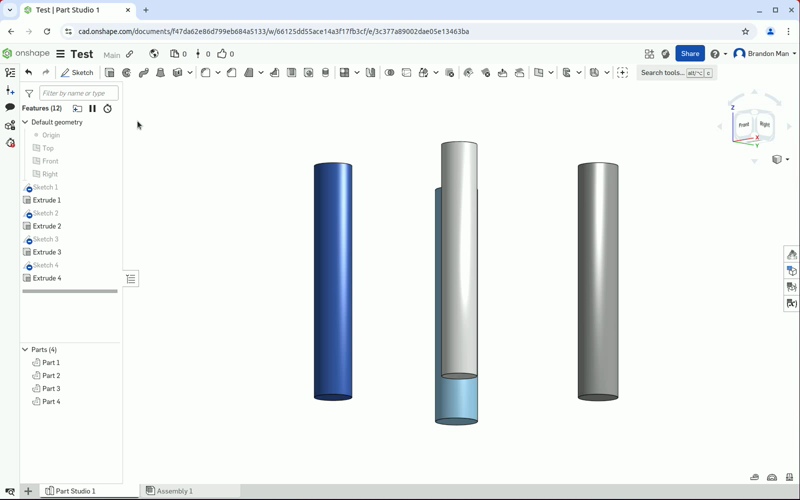
key(down, 3)
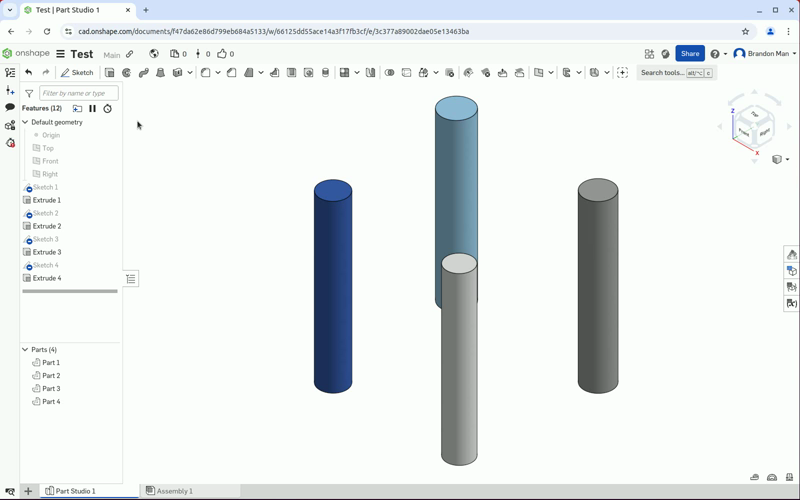
mouse_move(73, 189)
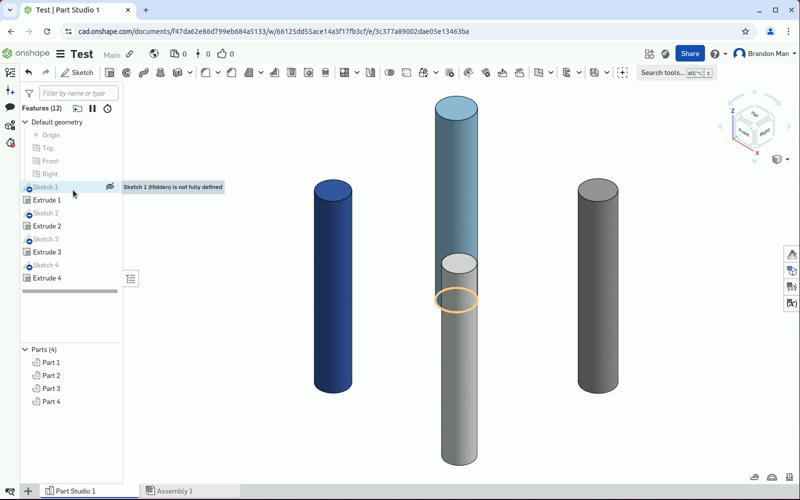
click(73, 189)